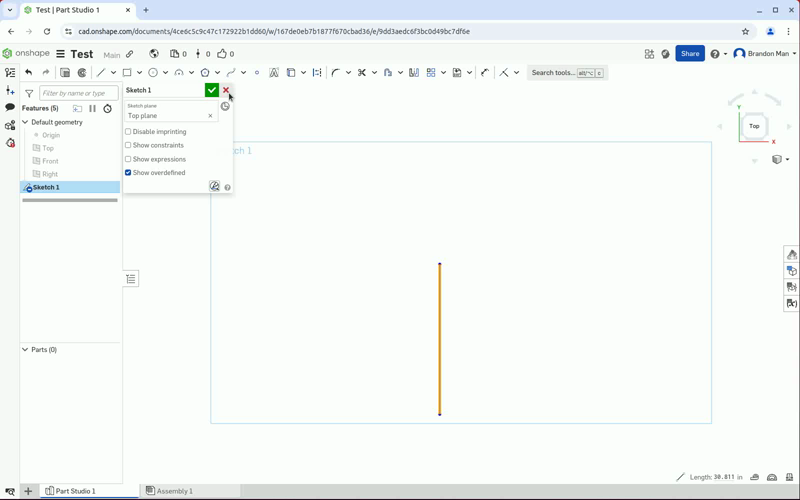
key(shift+h)
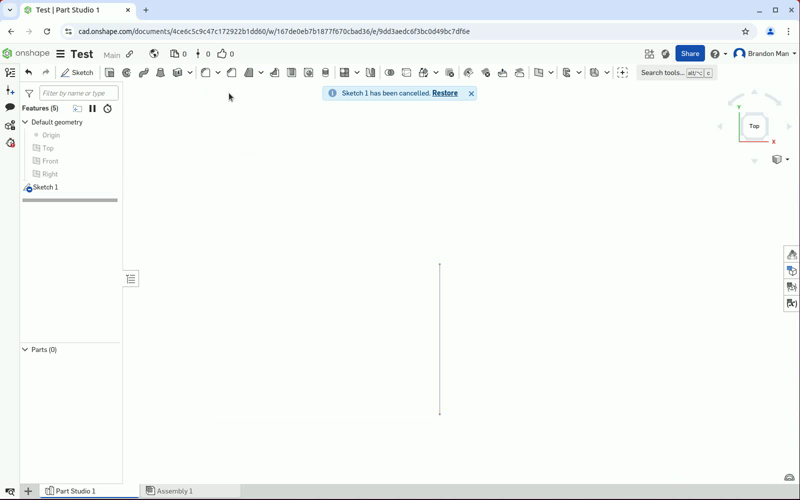
key(shift+s)
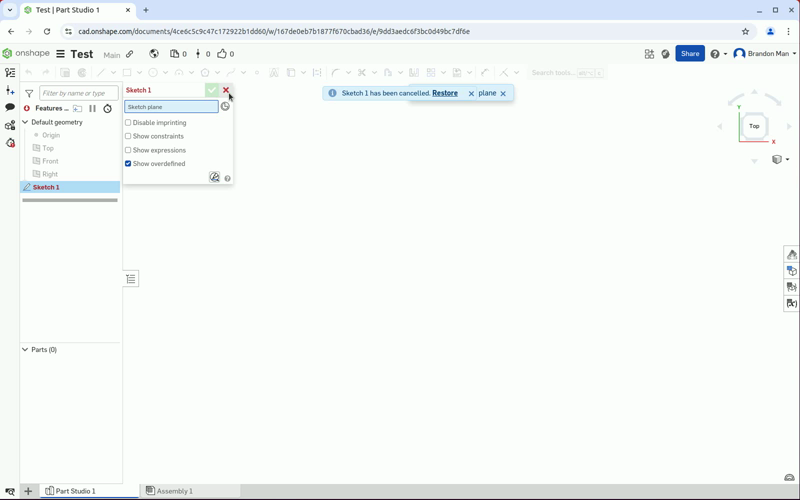
mouse_move(73, 150)
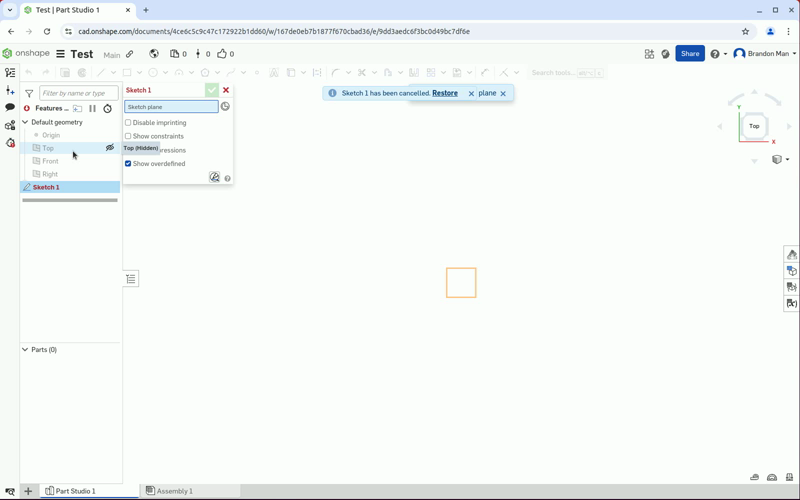
click(73, 150)
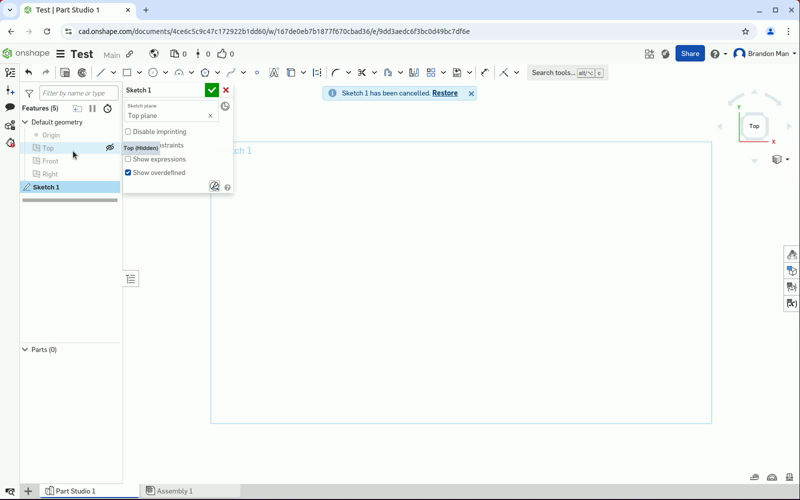
mouse_move(73, 352)
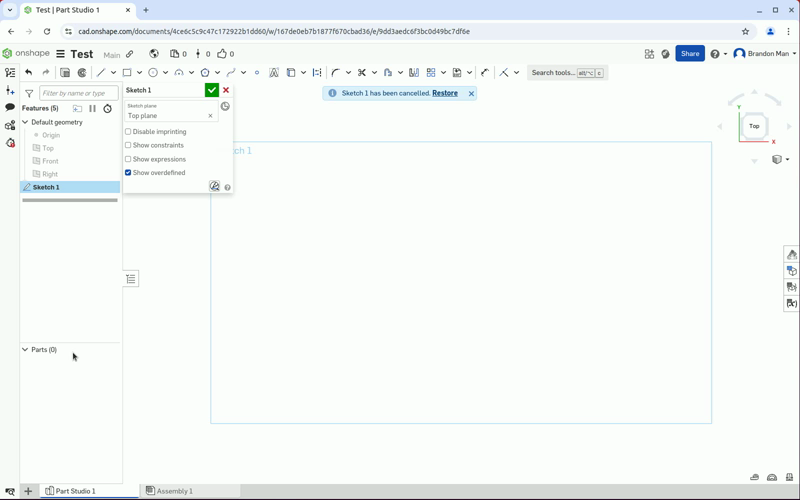
key(y)
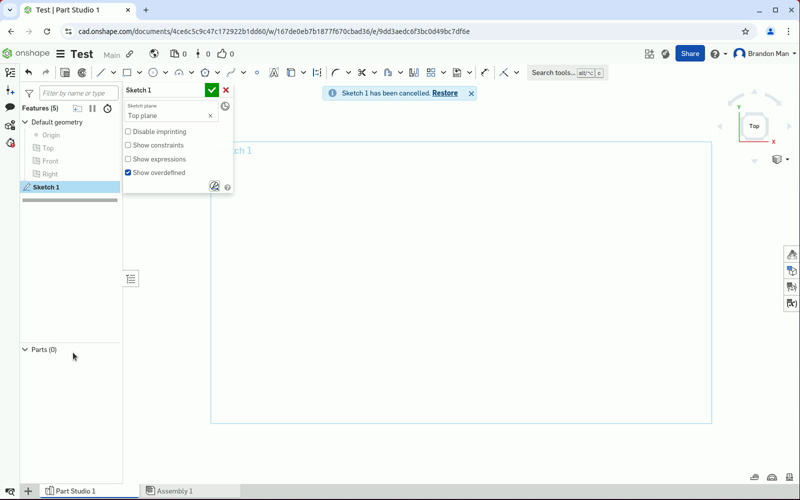
key(l)
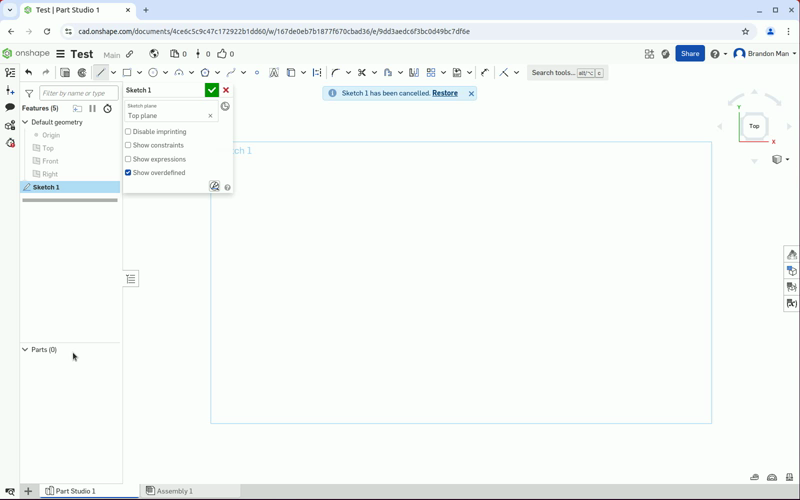
key_down(shift)
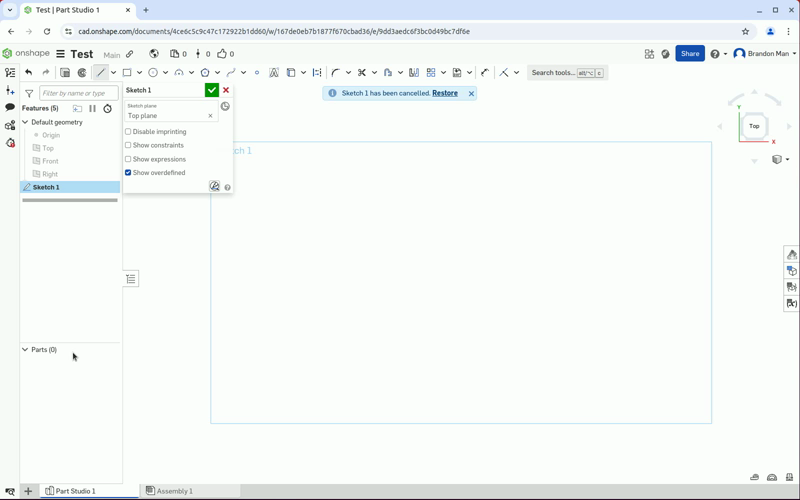
mouse_move(357, 299)
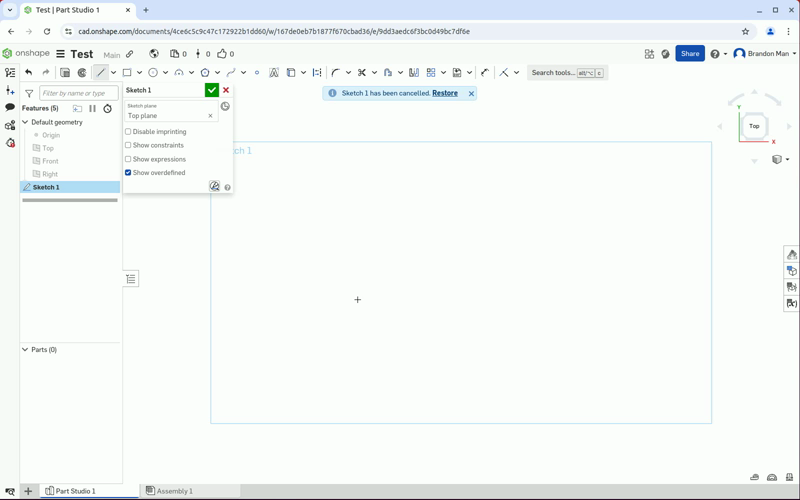
click(357, 299)
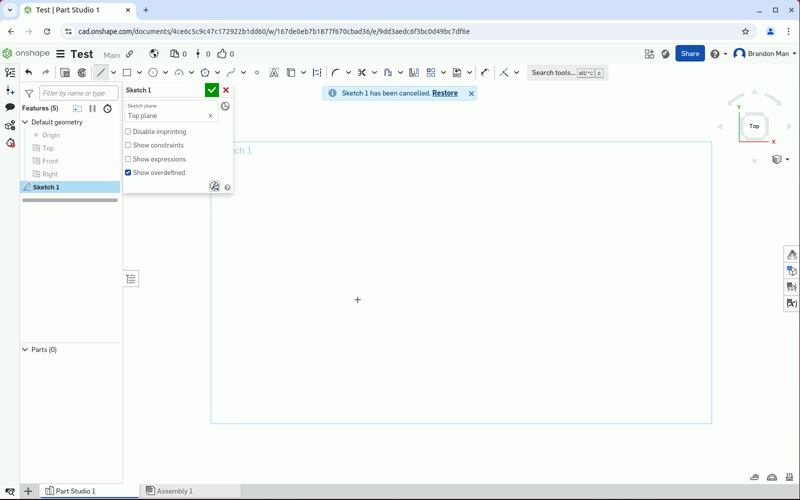
key_up(shift)
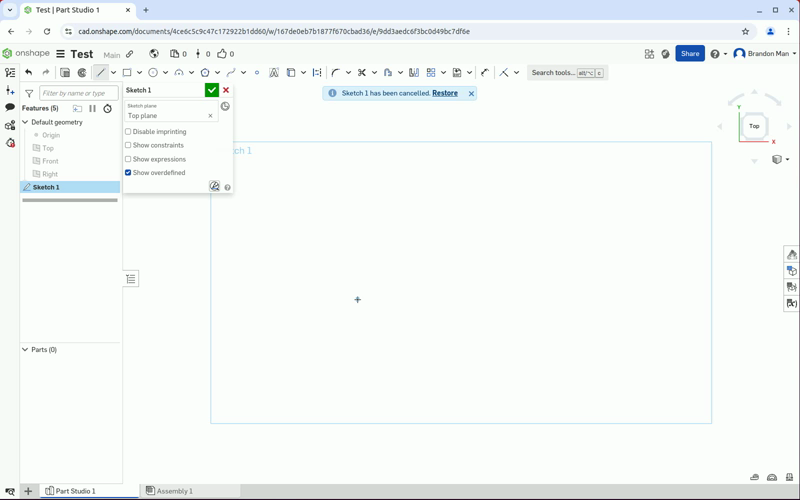
key_down(shift)
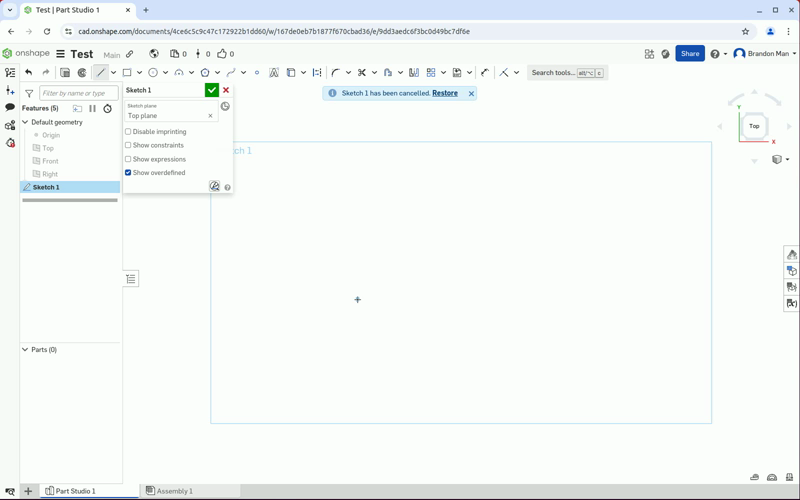
mouse_move(562, 299)
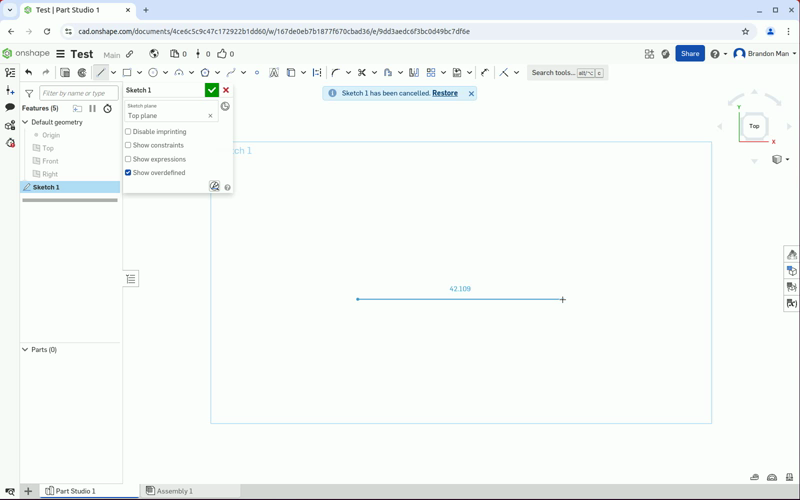
click(562, 299)
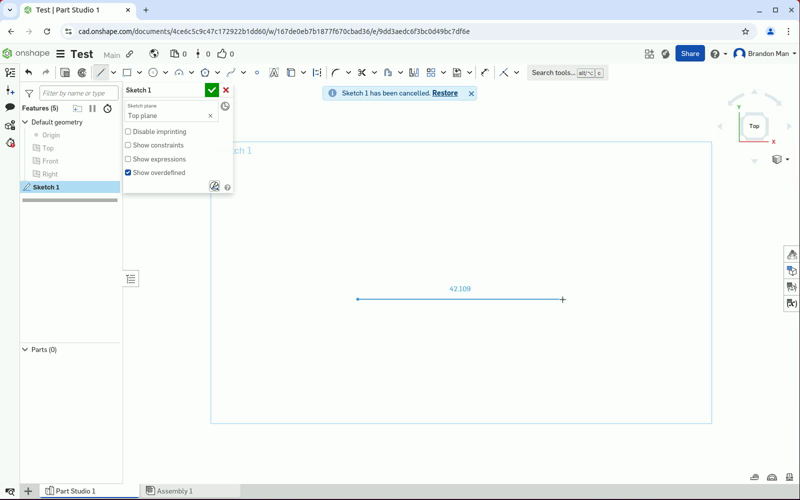
key_up(shift)
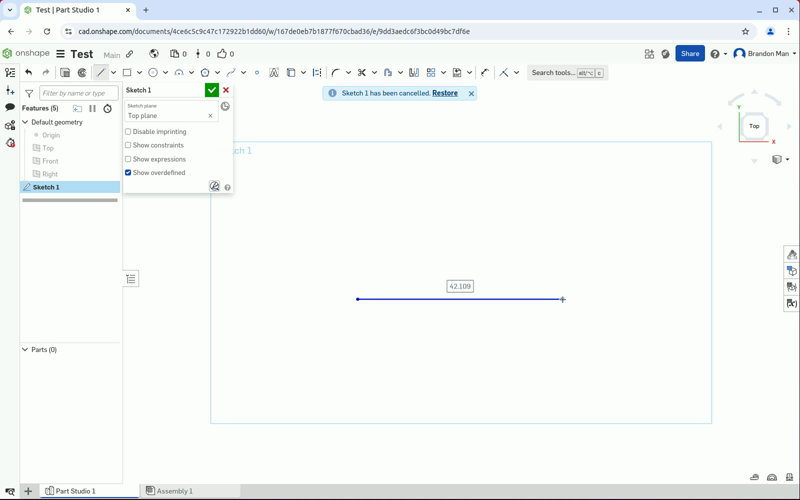
key_down(shift)
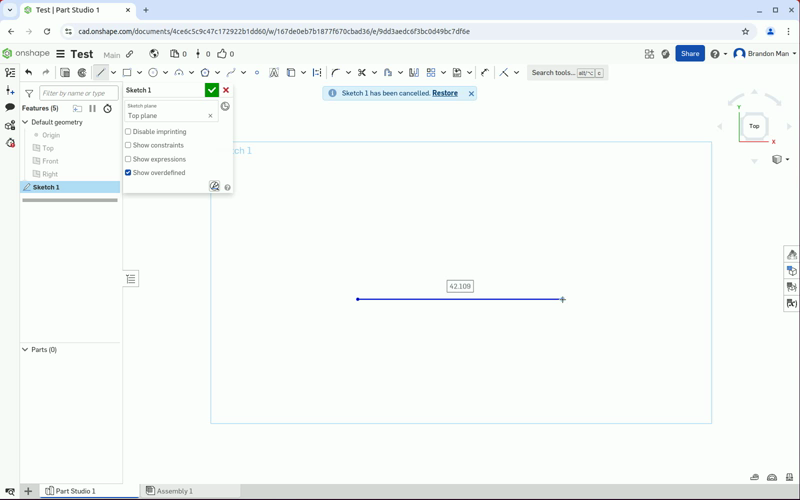
mouse_move(589, 299)
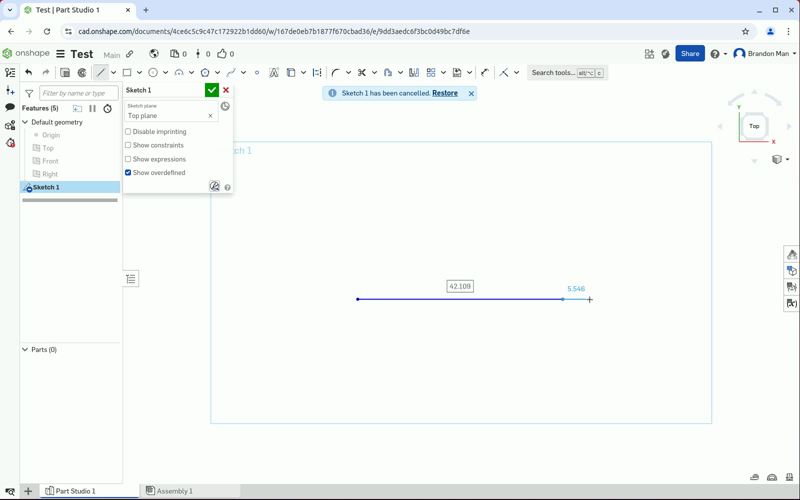
mouse_move(562, 266)
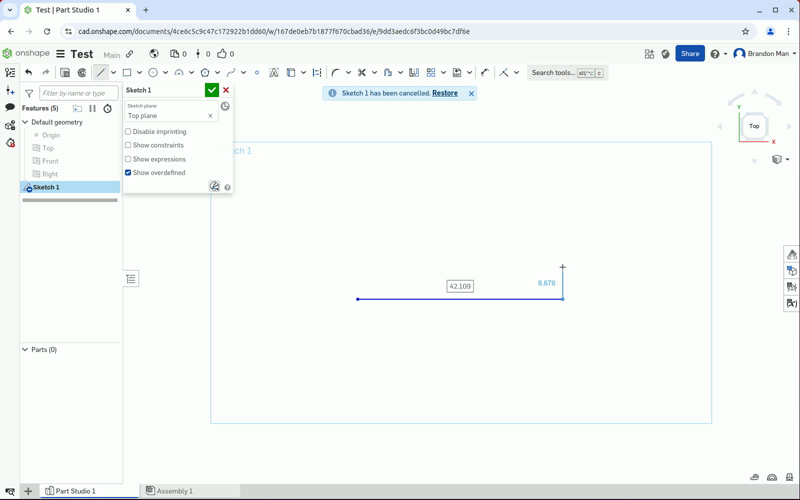
click(562, 266)
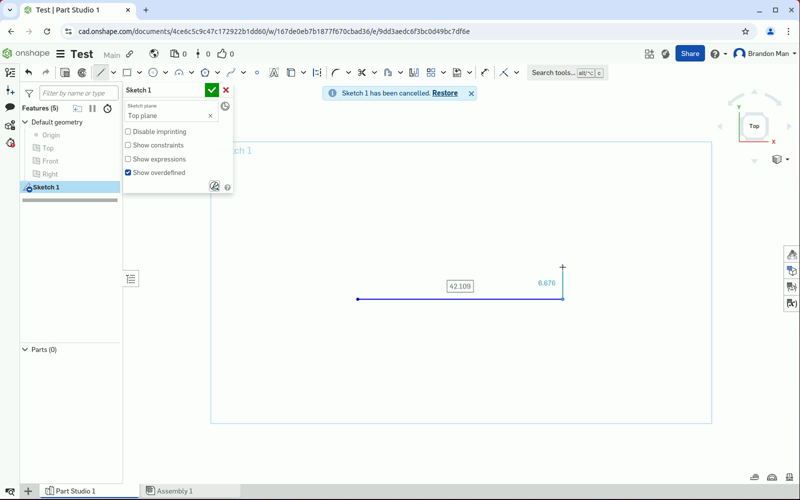
key_up(shift)
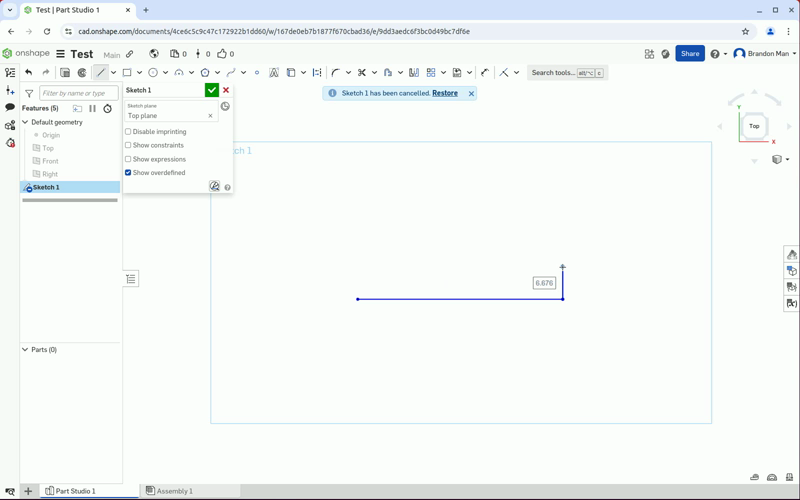
key_down(shift)
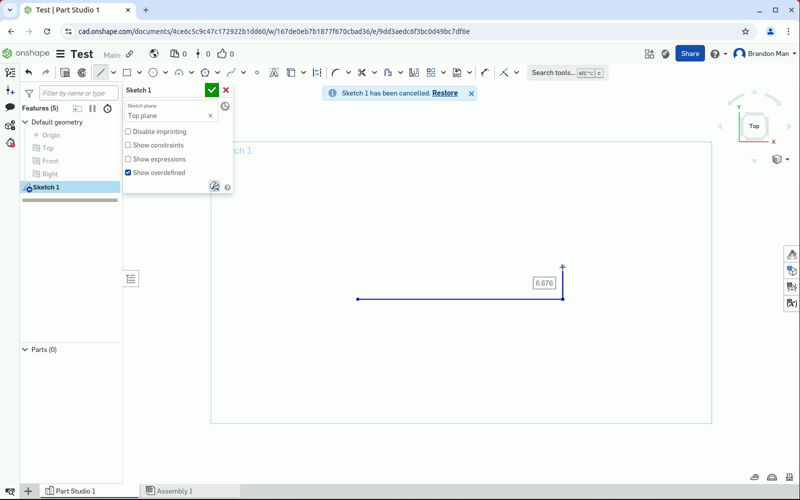
mouse_move(357, 266)
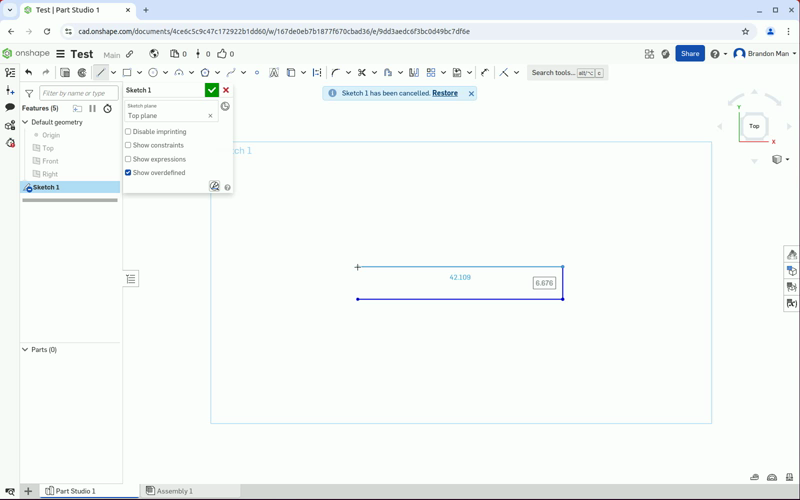
click(357, 266)
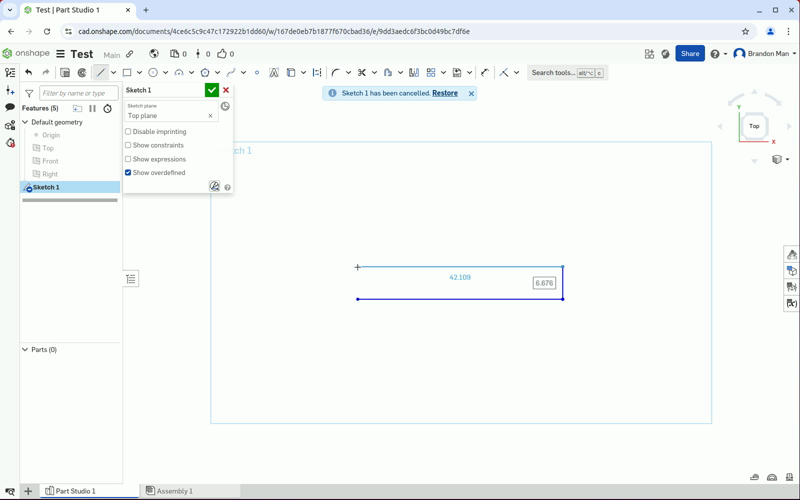
key_up(shift)
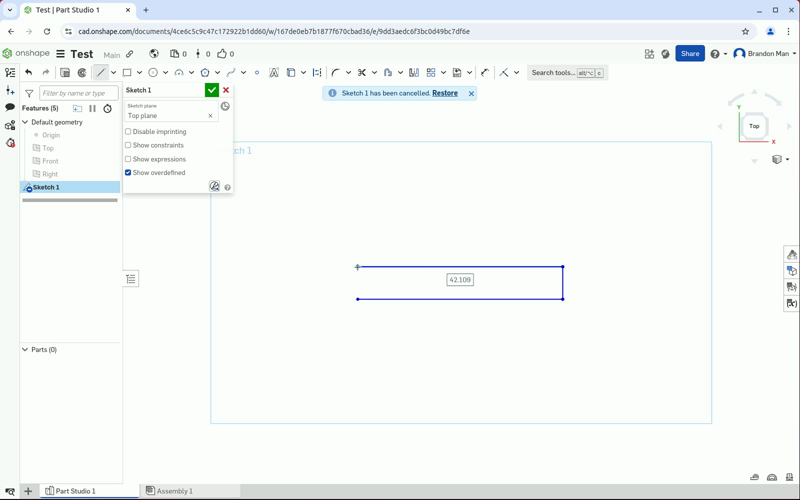
mouse_move(387, 266)
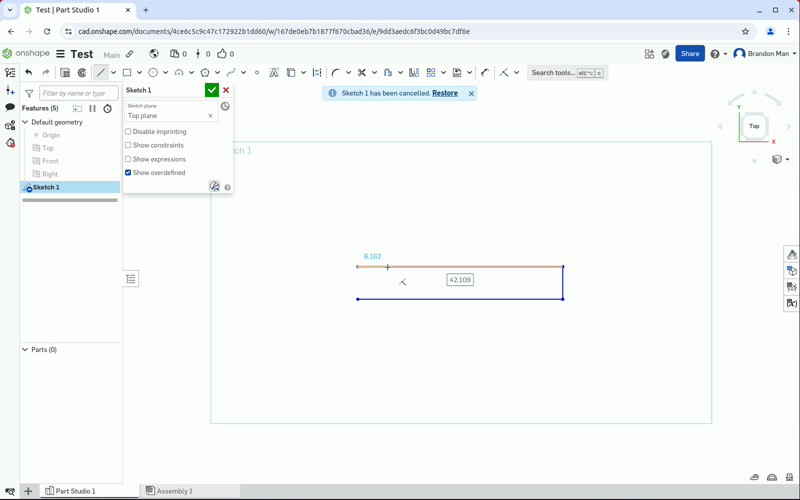
key_down(shift)
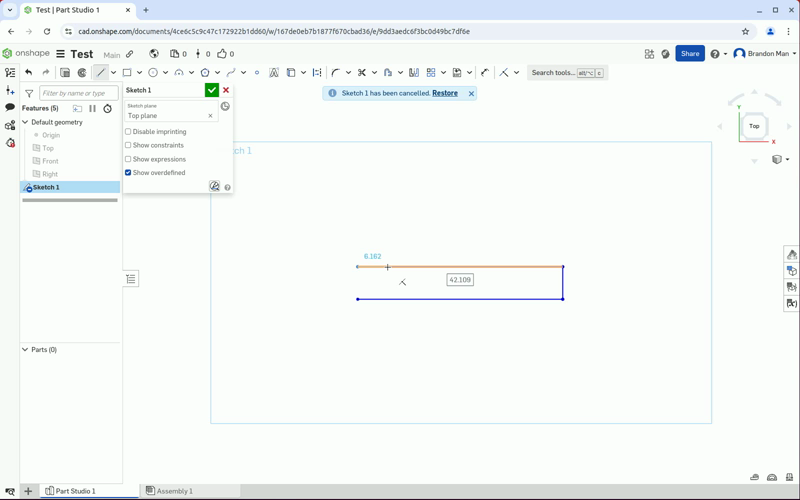
mouse_move(357, 299)
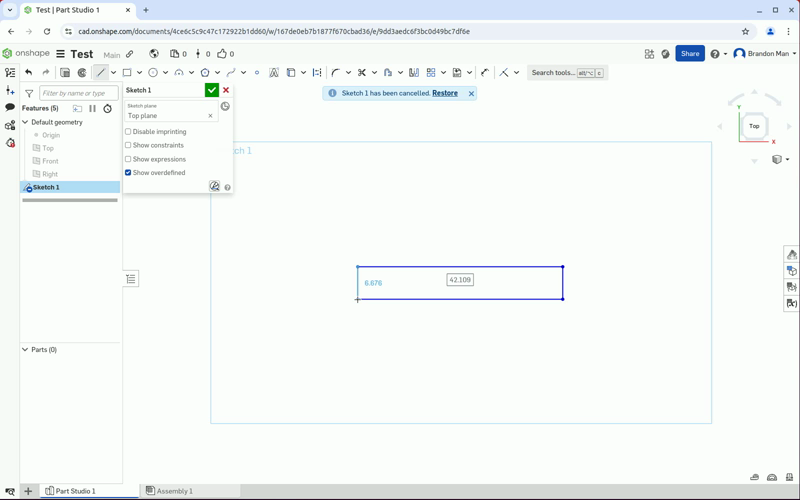
key_up(shift)
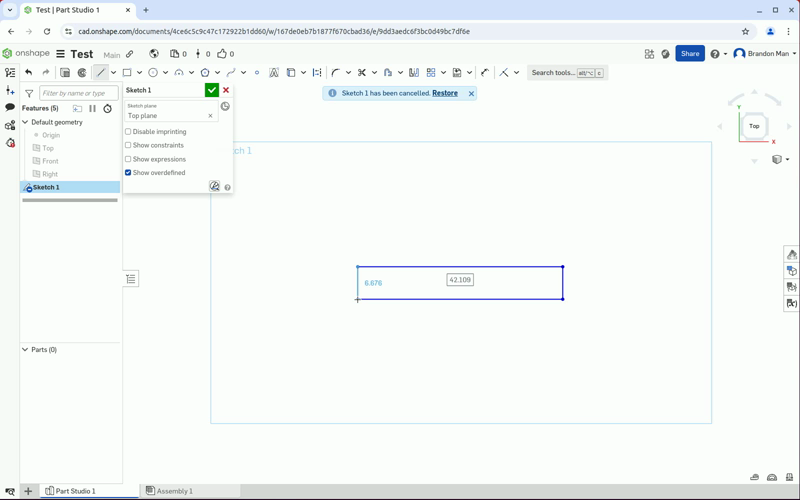
click(357, 299)
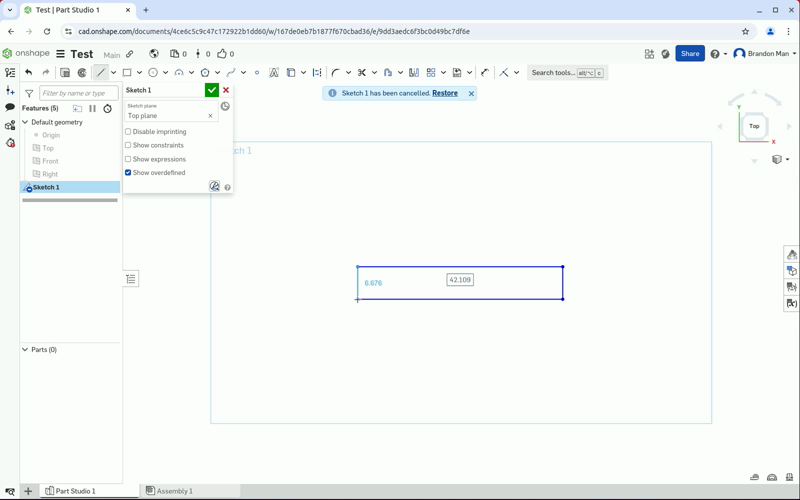
key(esc)
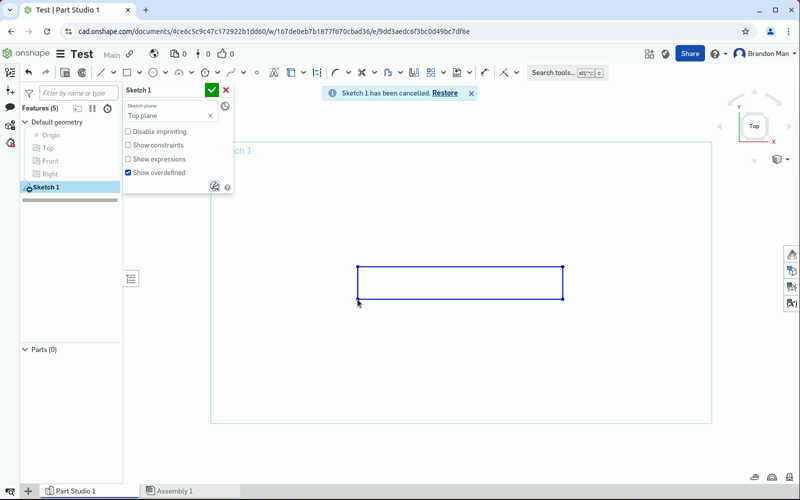
mouse_move(538, 291)
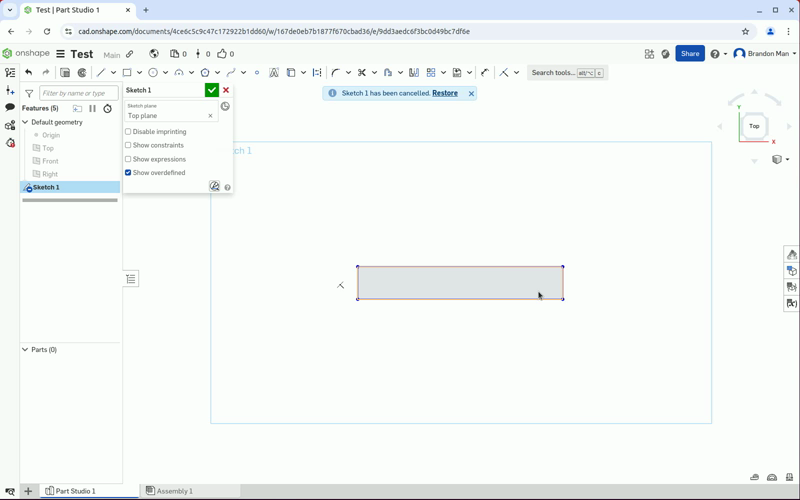
click(538, 291)
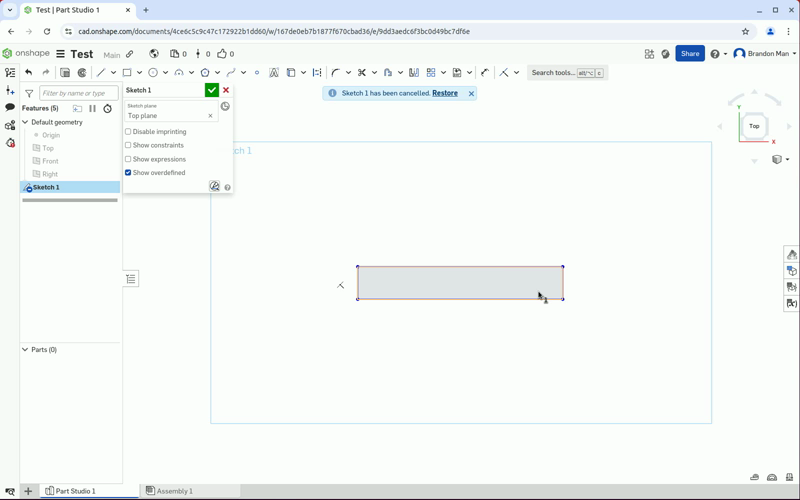
mouse_move(73, 352)
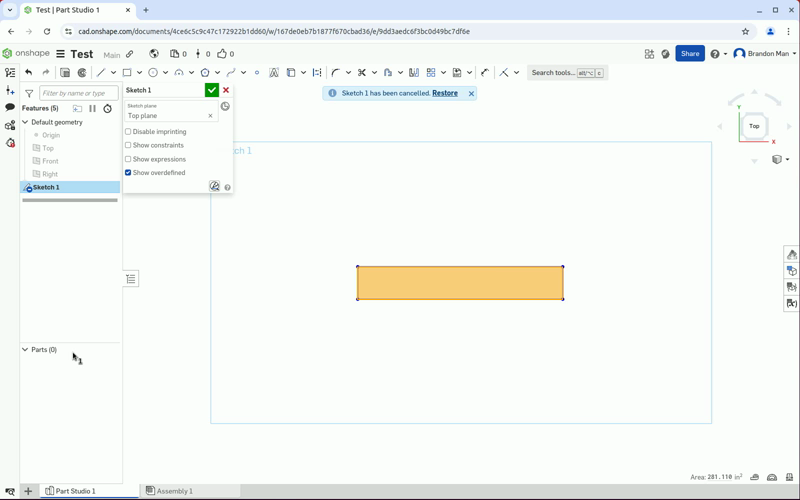
key(shift+y)
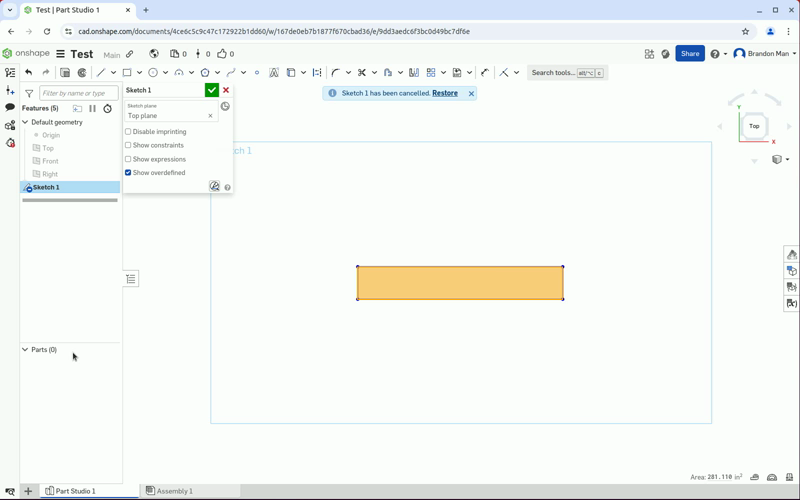
key(shift+e)
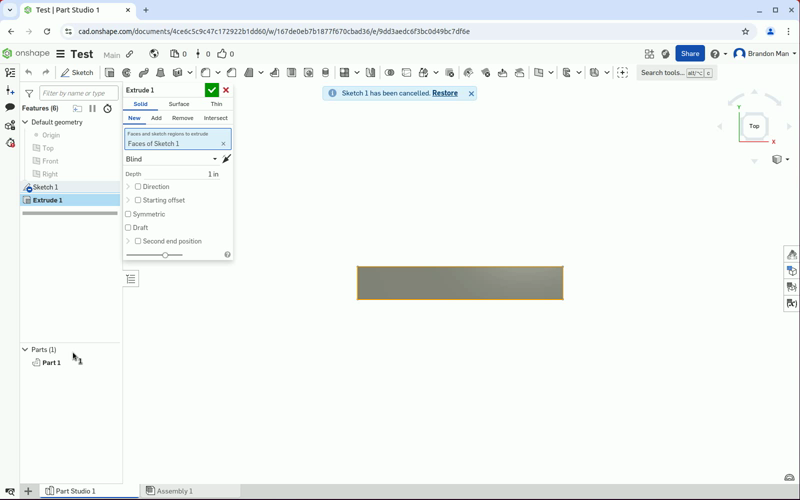
mouse_move(143, 106)
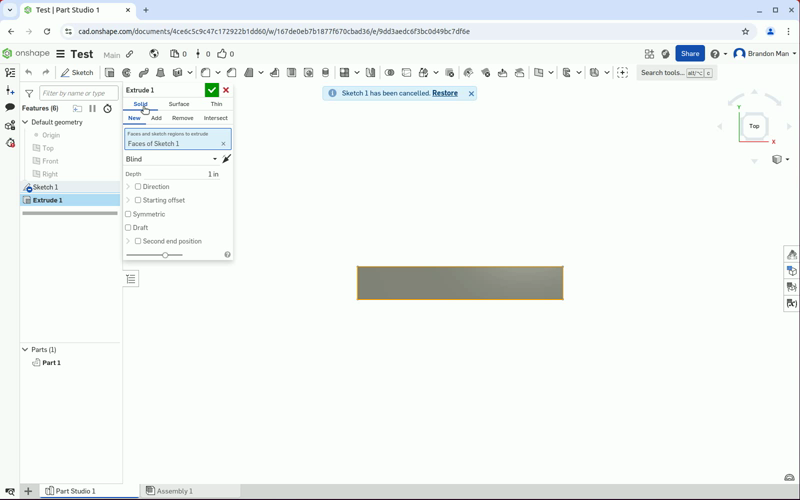
click(143, 106)
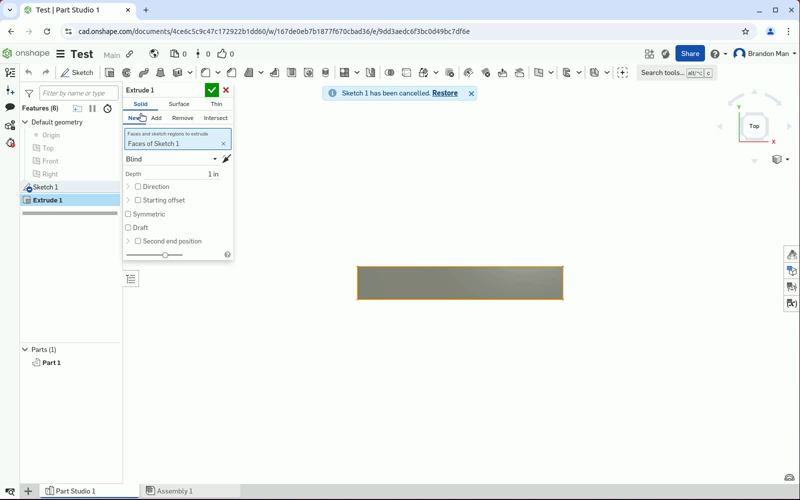
mouse_move(137, 120)
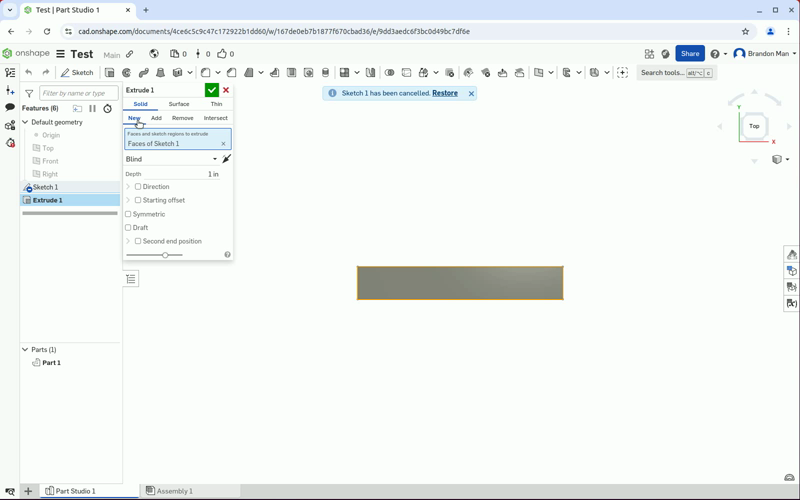
click(137, 120)
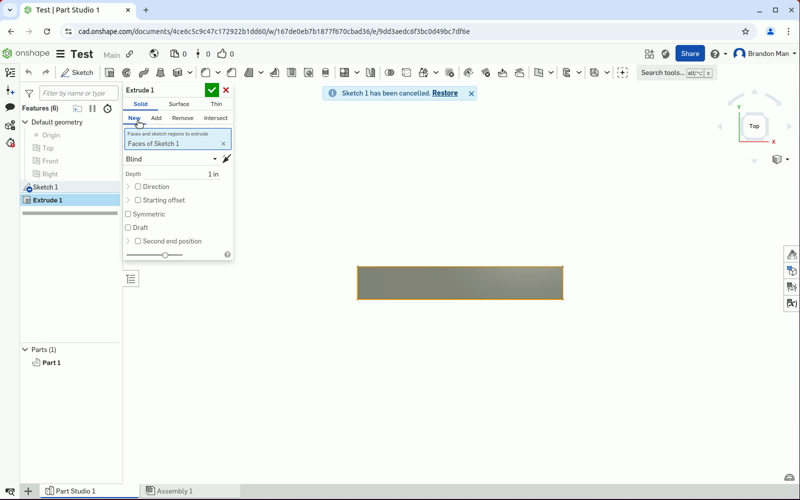
key(tab, 4)
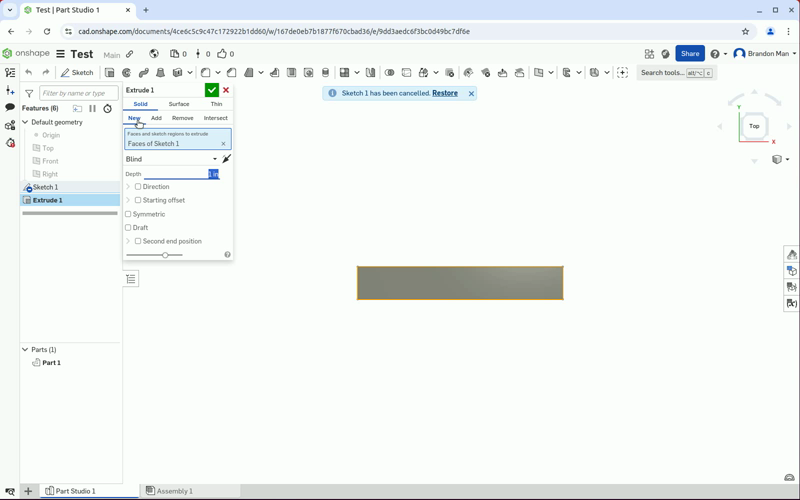
text(1.444)
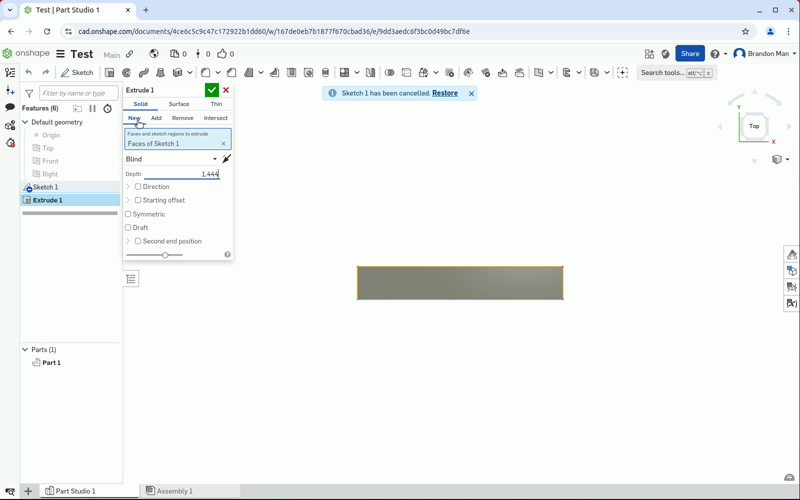
key(tab, 3)
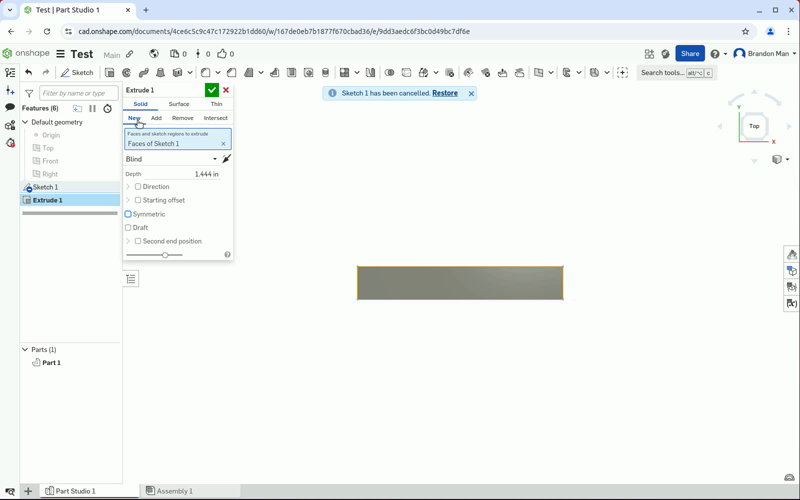
key(space)
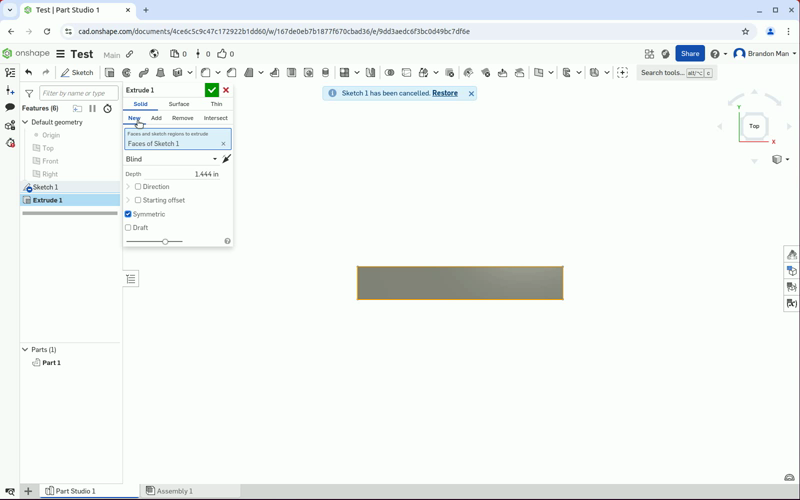
key(enter)
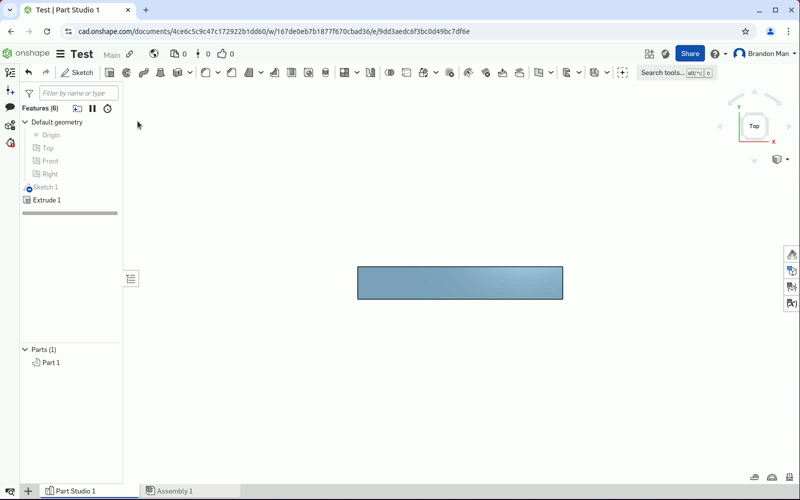
key(shift+h)
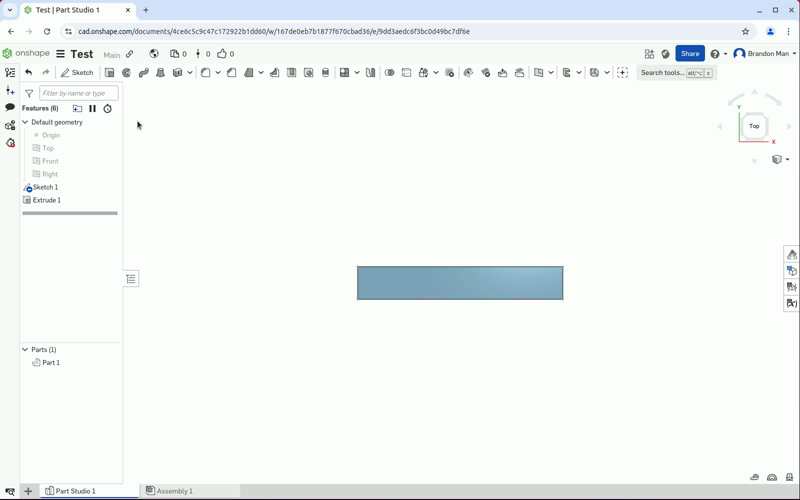
key(shift+h)
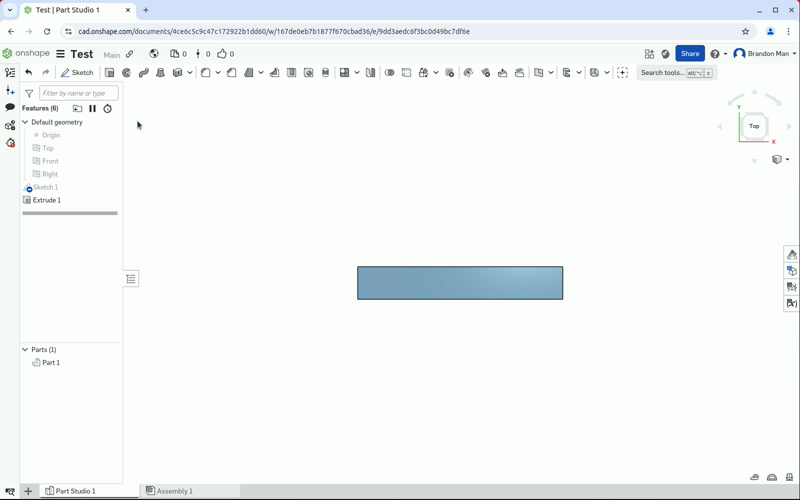
mouse_move(73, 189)
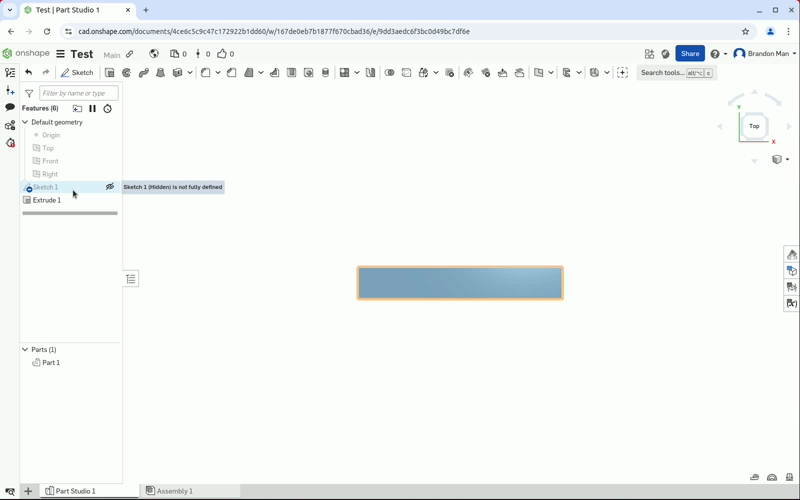
click(73, 189)
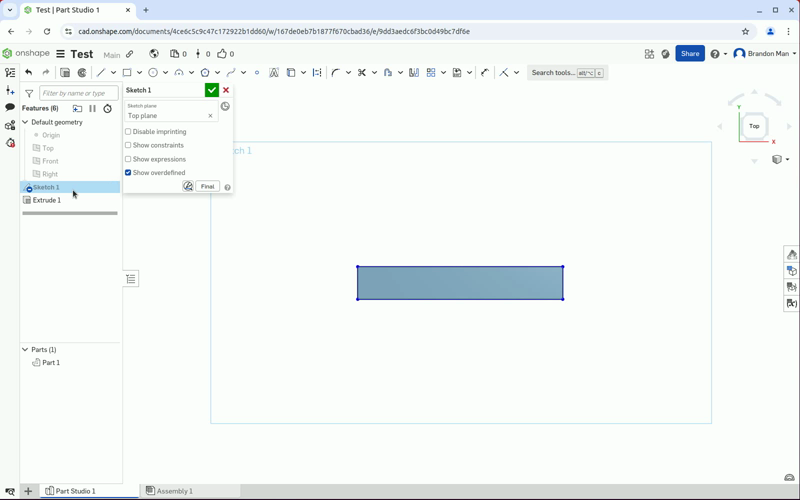
mouse_move(229, 92)
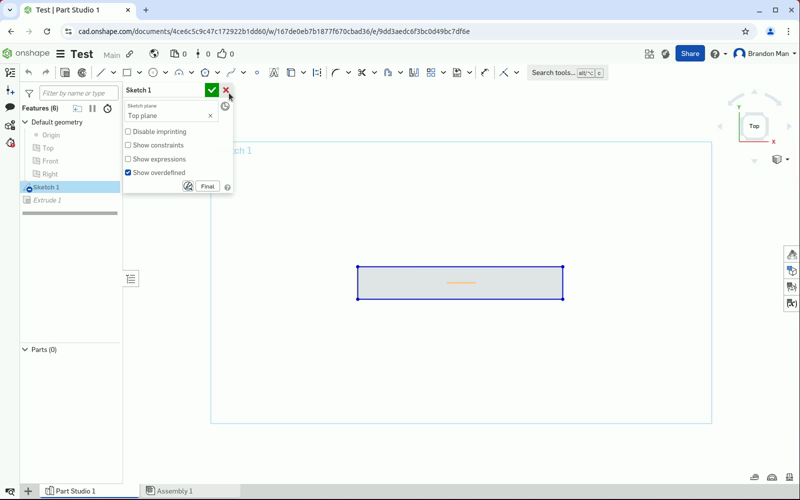
click(229, 92)
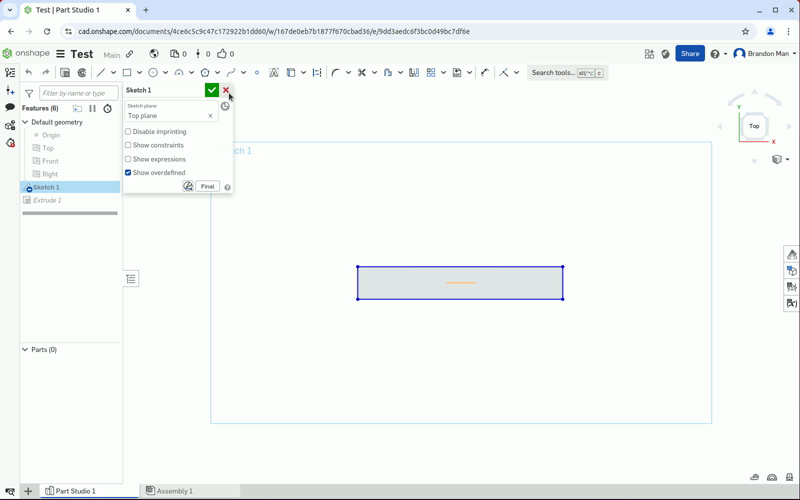
key(shift+s)
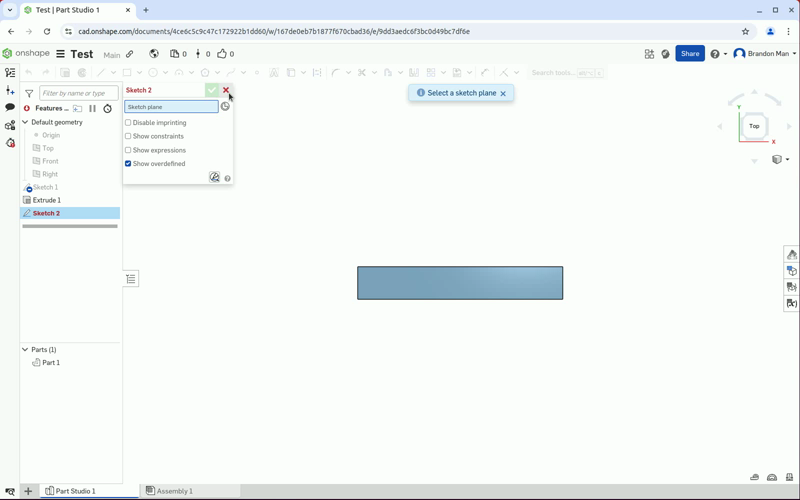
mouse_move(73, 150)
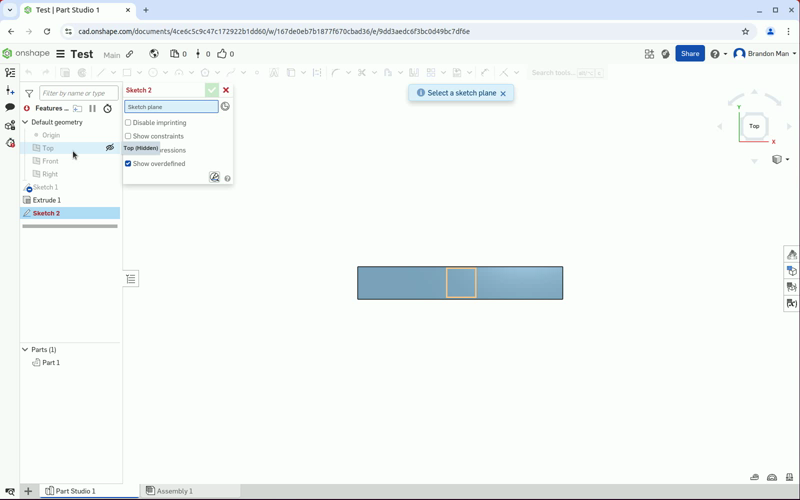
click(73, 150)
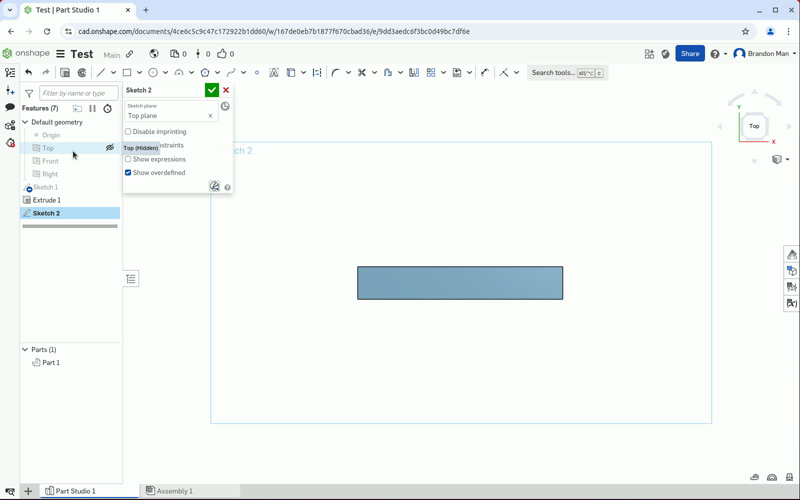
mouse_move(73, 352)
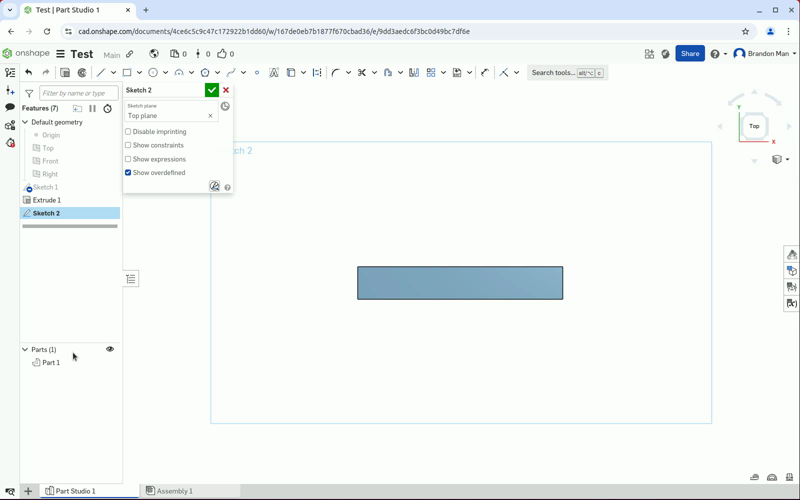
key(y)
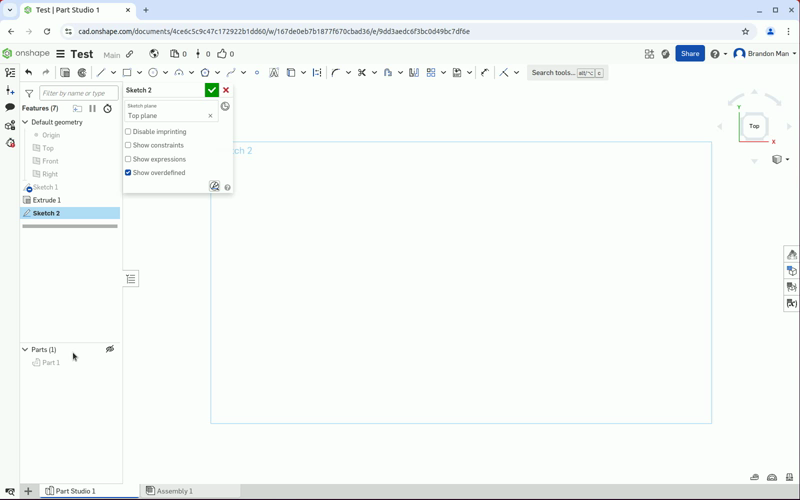
key(l)
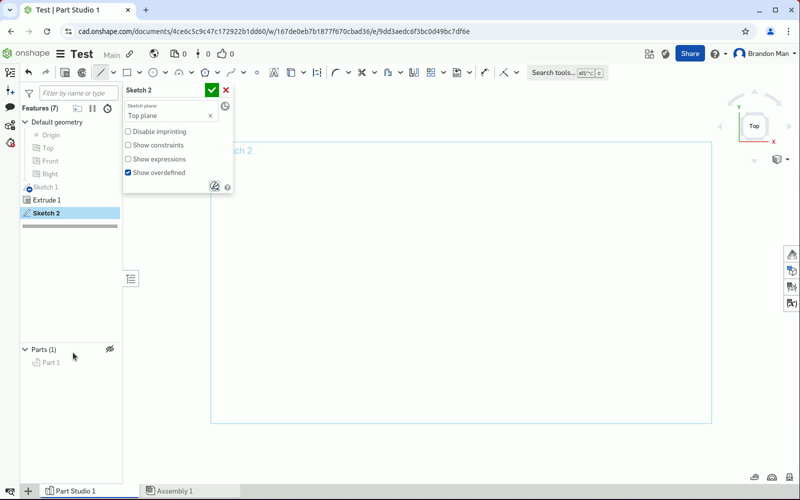
key_down(shift)
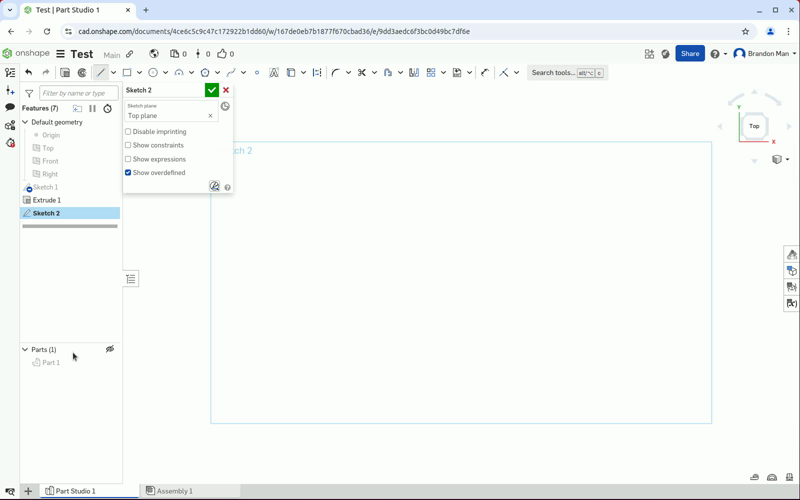
mouse_move(348, 299)
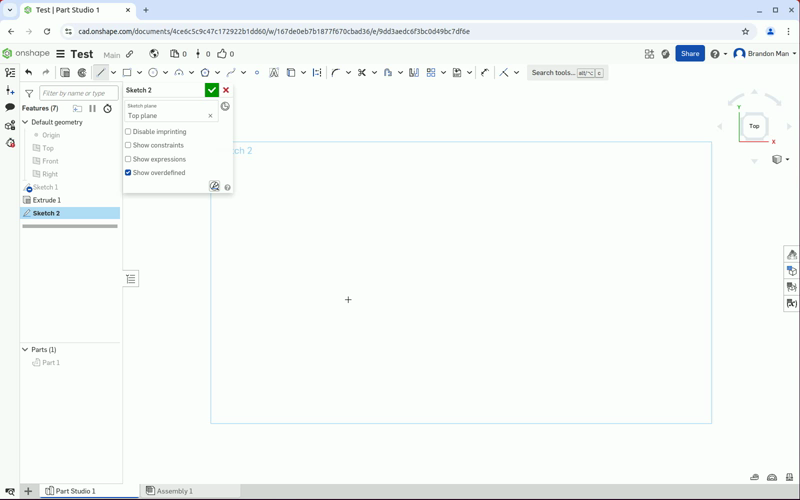
click(348, 299)
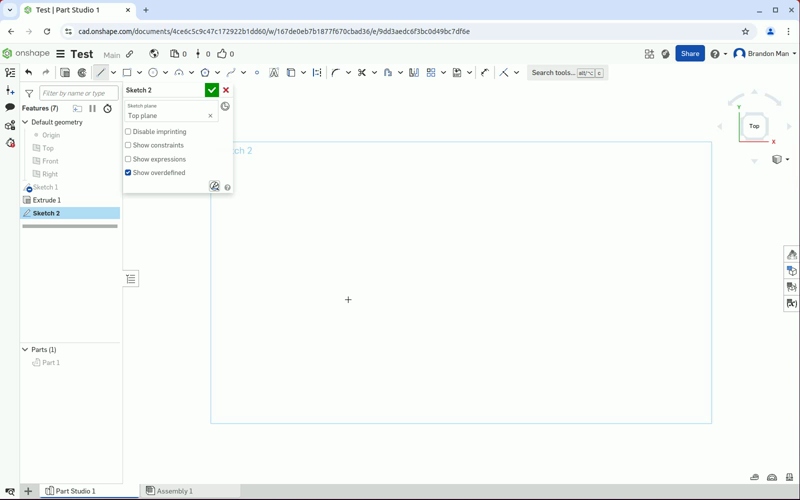
key_up(shift)
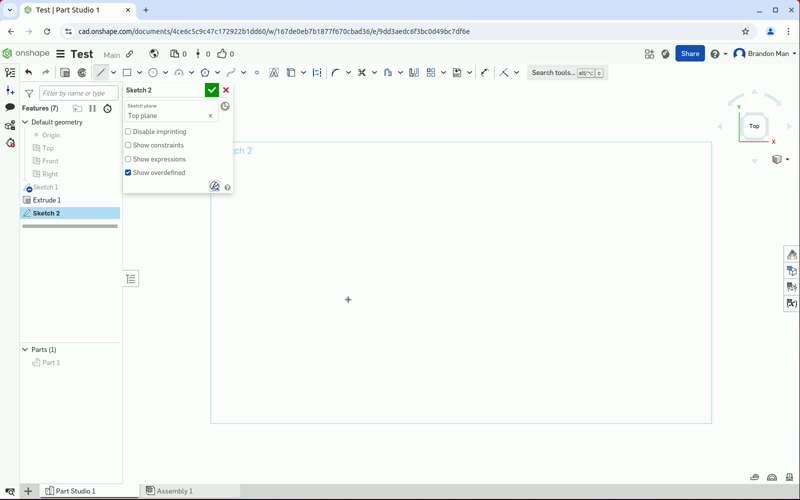
key_down(shift)
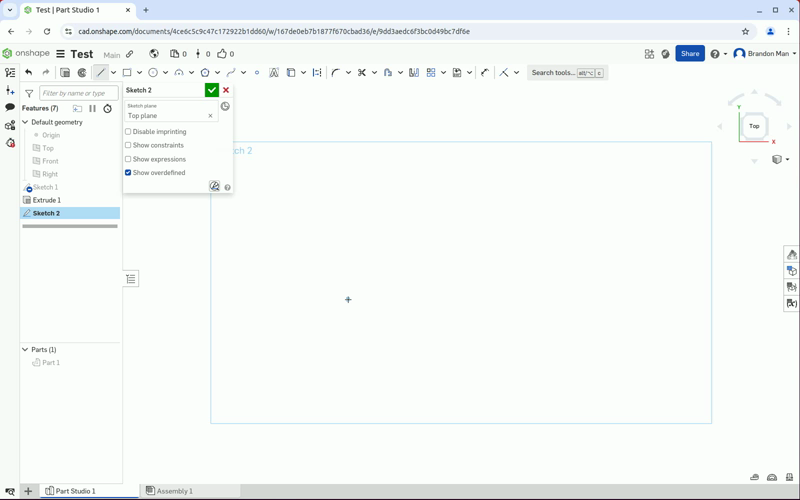
mouse_move(378, 299)
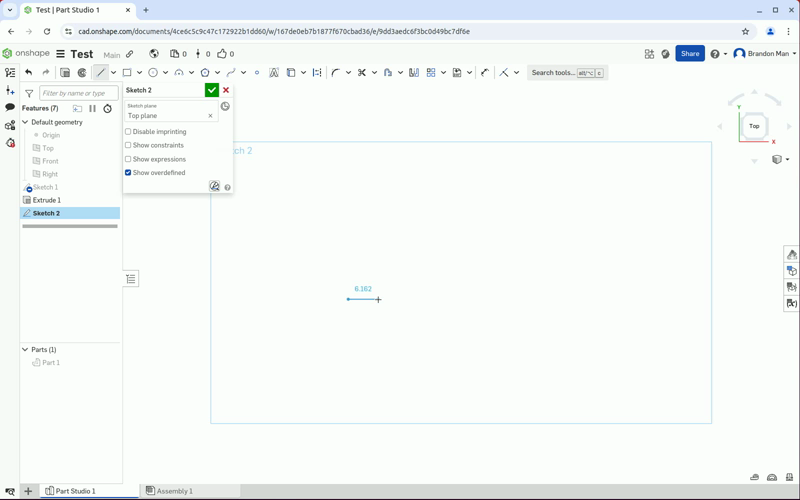
mouse_move(357, 299)
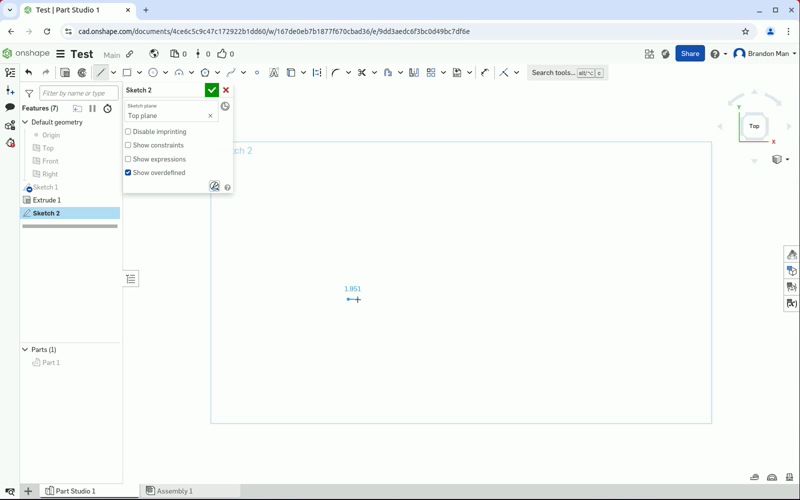
click(357, 299)
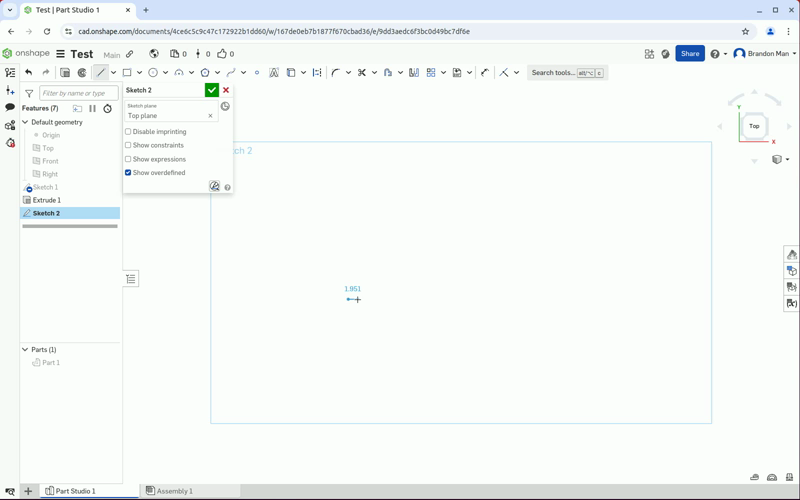
key_up(shift)
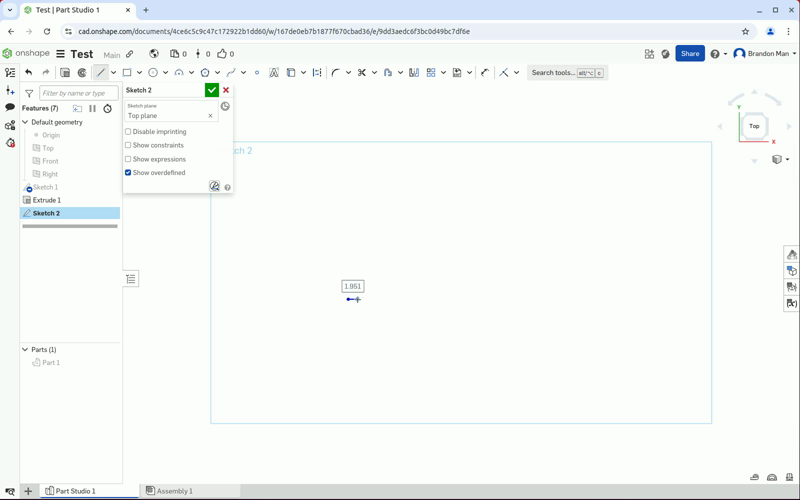
key_down(shift)
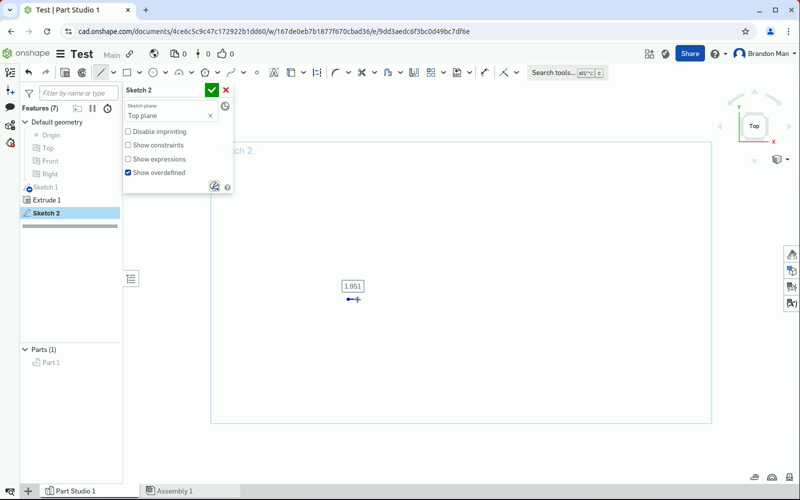
mouse_move(387, 299)
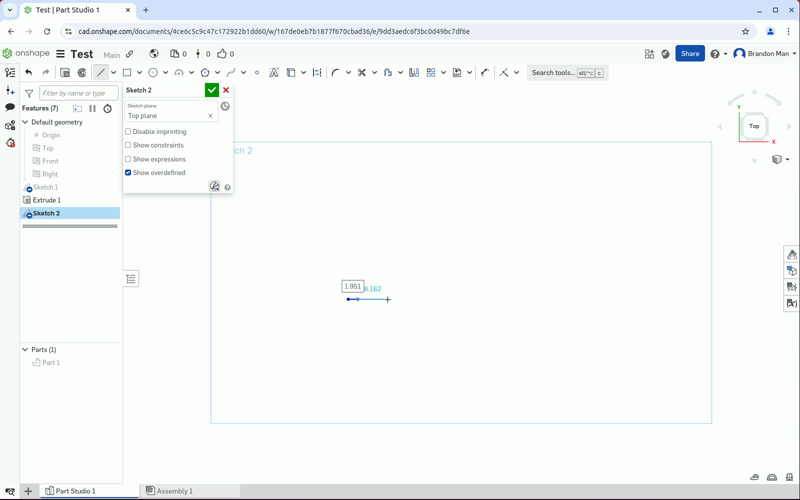
mouse_move(357, 265)
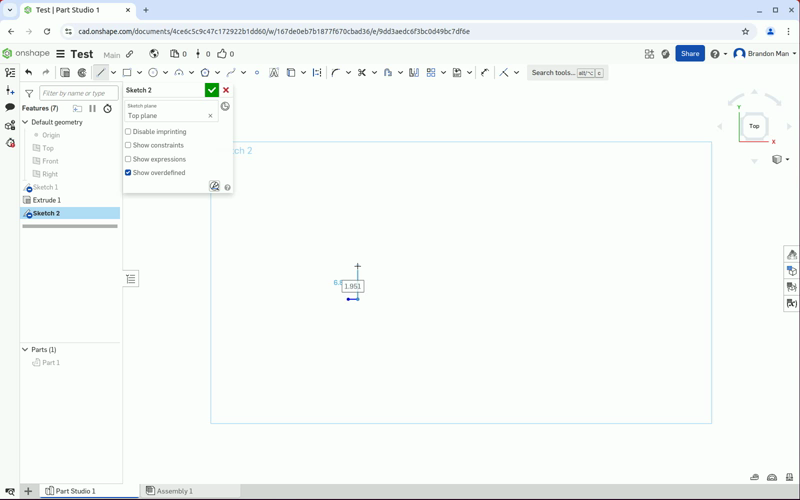
click(357, 265)
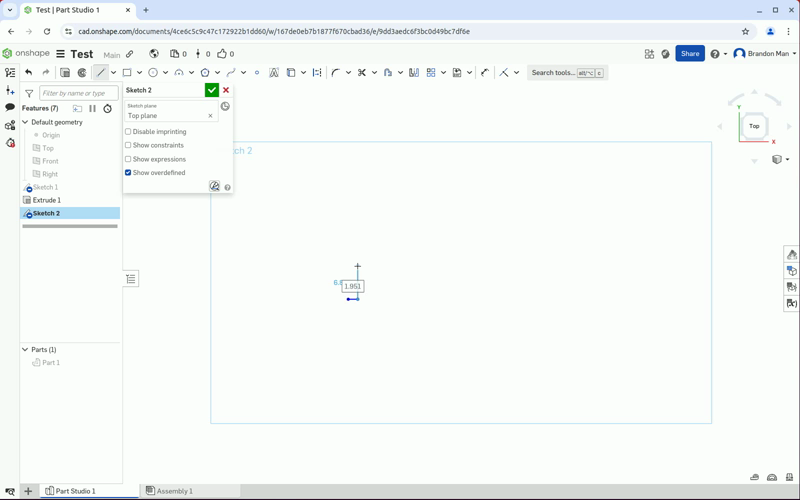
key_up(shift)
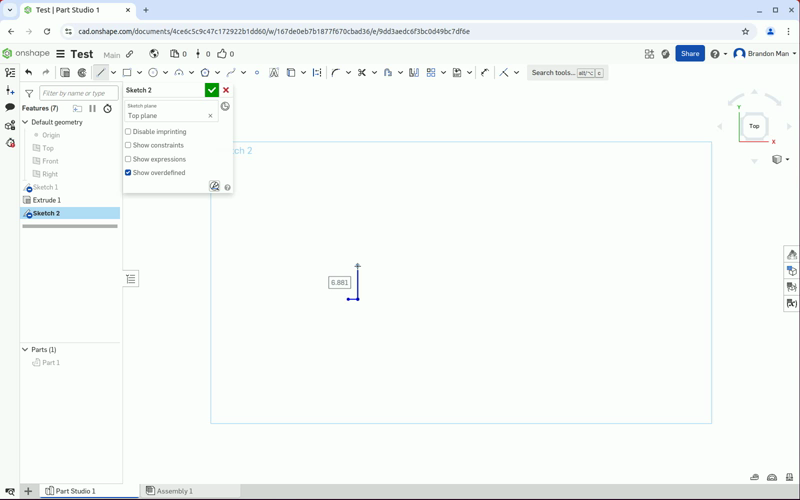
key_down(shift)
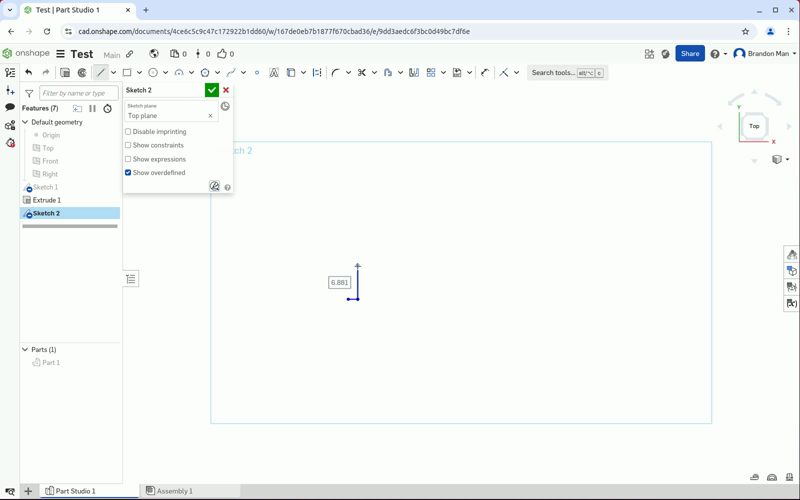
mouse_move(387, 265)
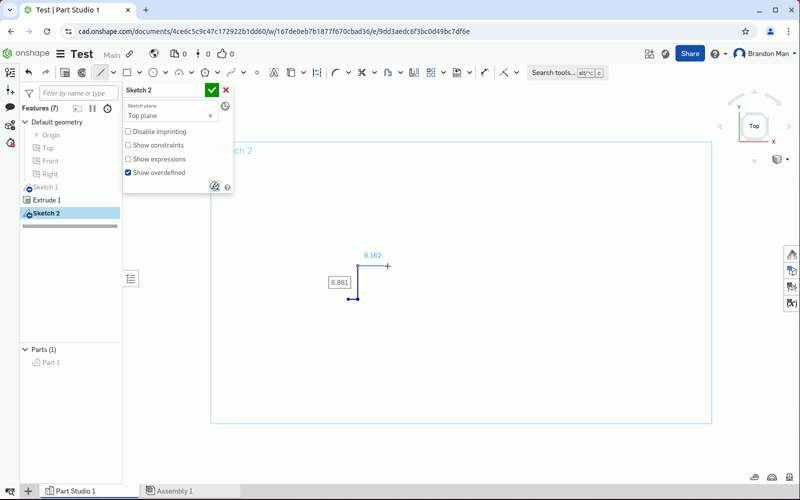
mouse_move(348, 265)
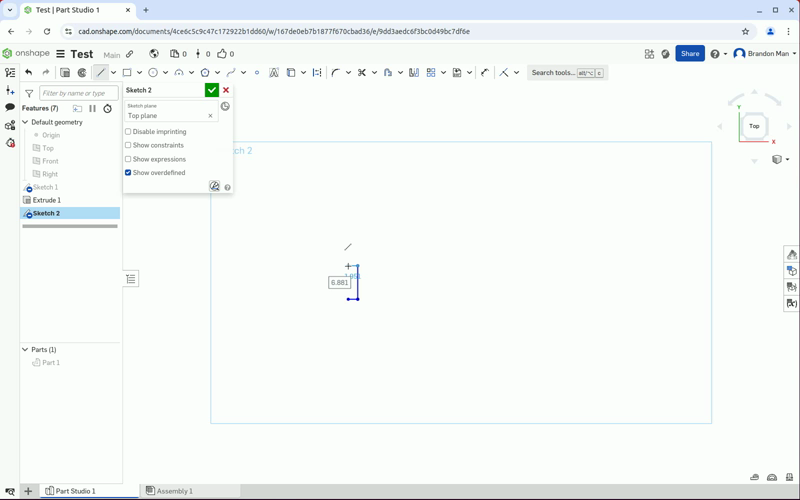
click(348, 265)
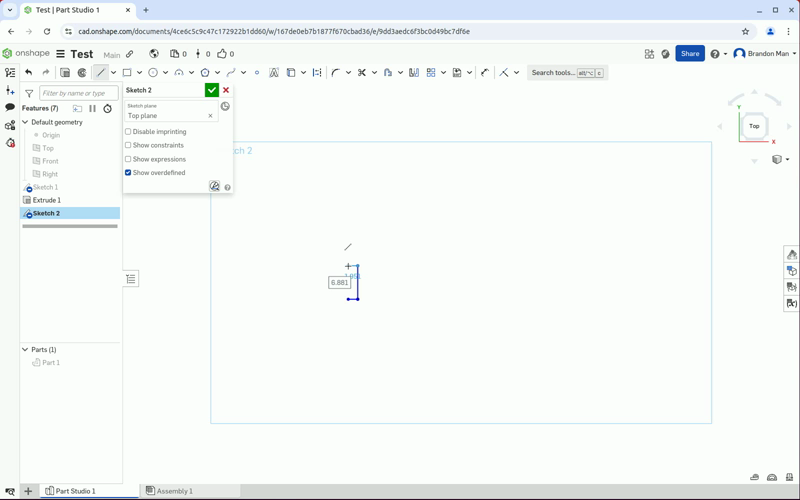
key_up(shift)
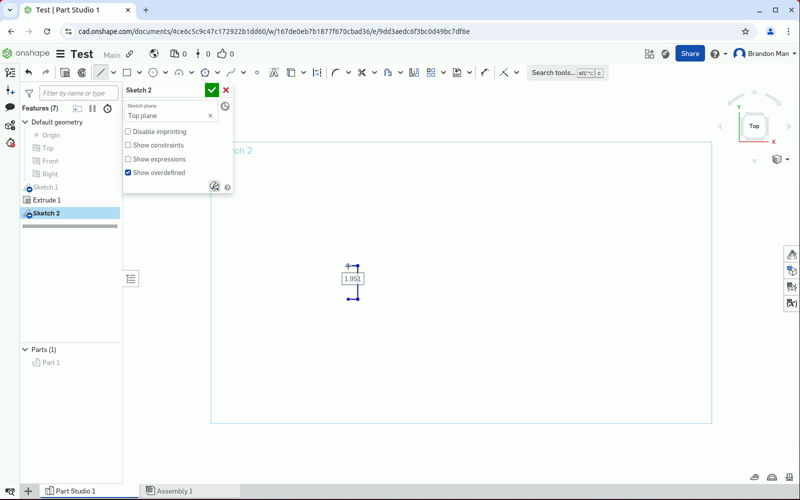
mouse_move(378, 265)
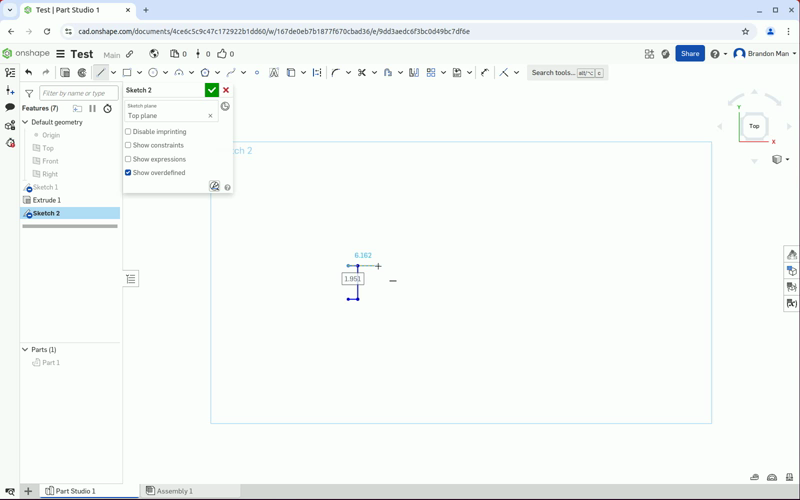
key_down(shift)
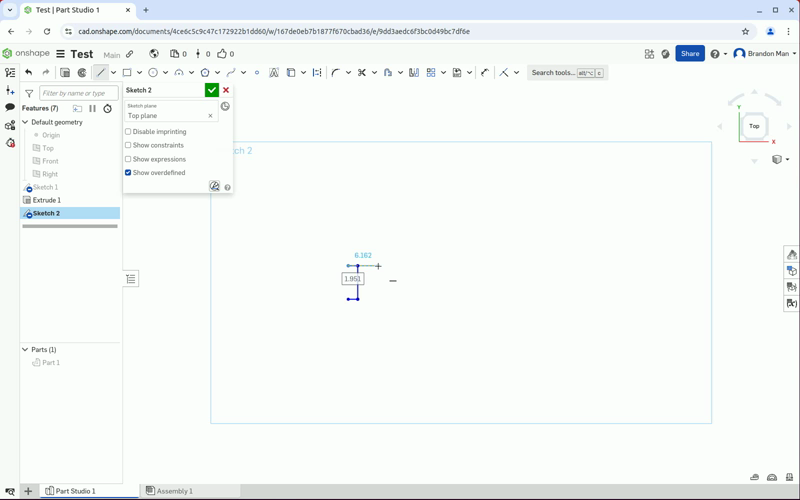
mouse_move(348, 299)
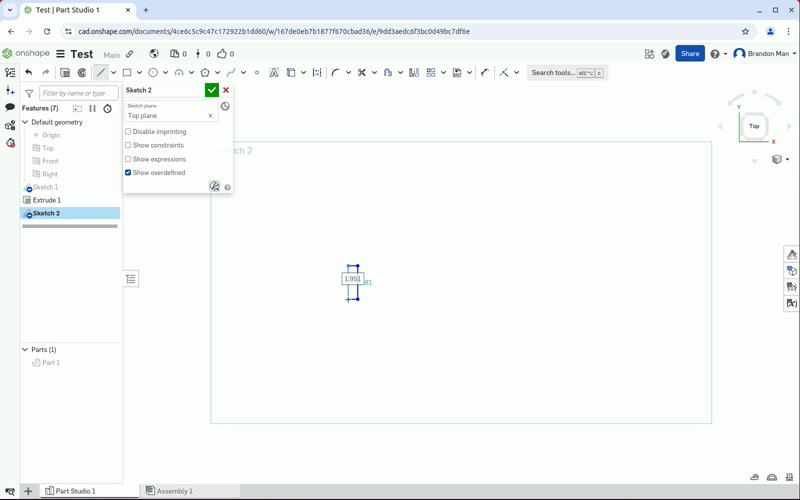
key_up(shift)
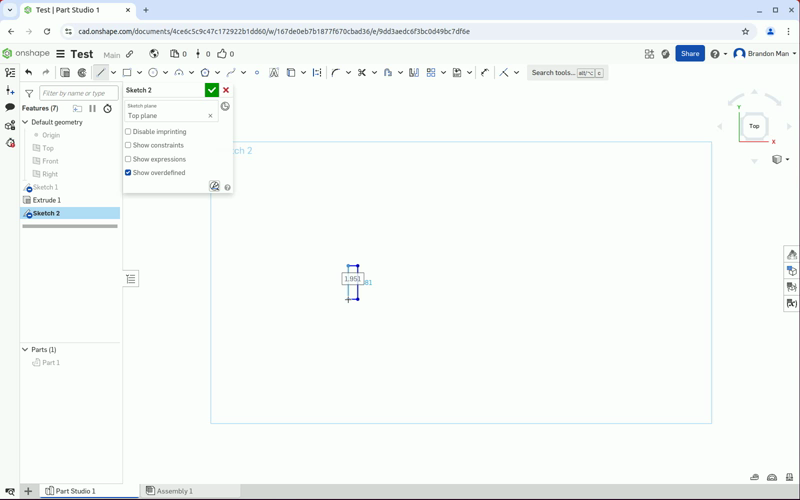
click(348, 299)
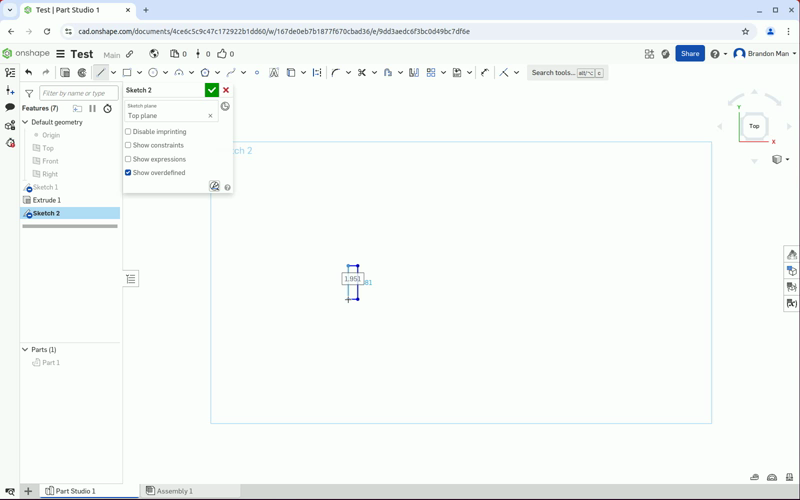
key(esc)
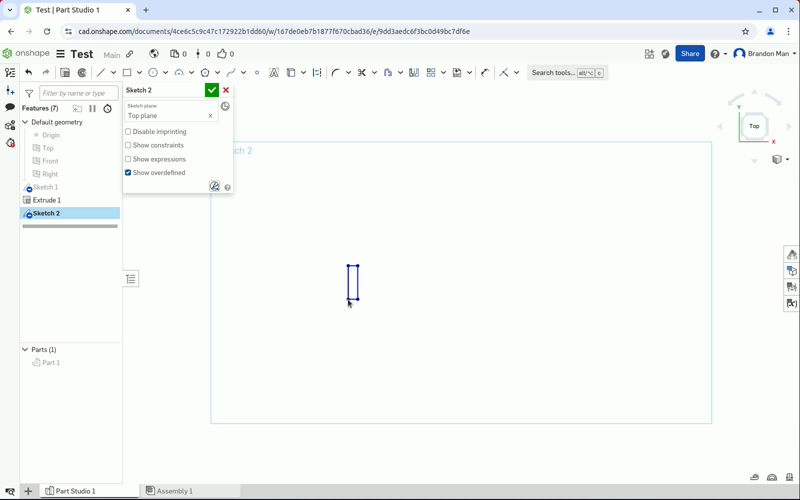
mouse_move(350, 274)
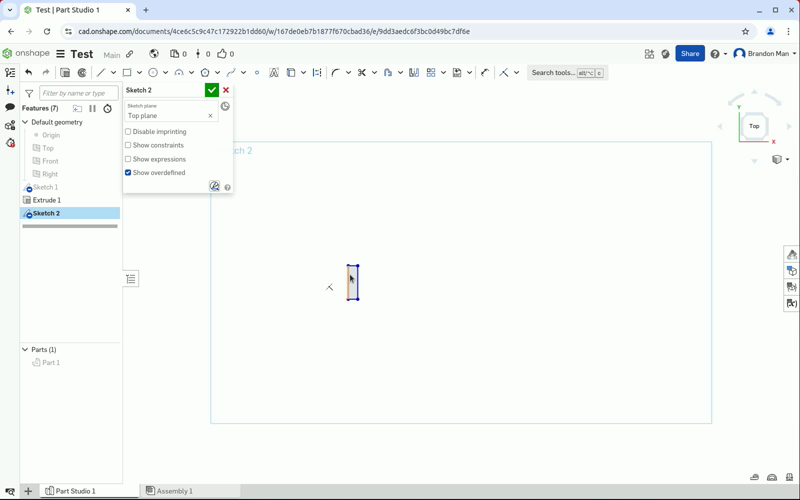
scroll(6)
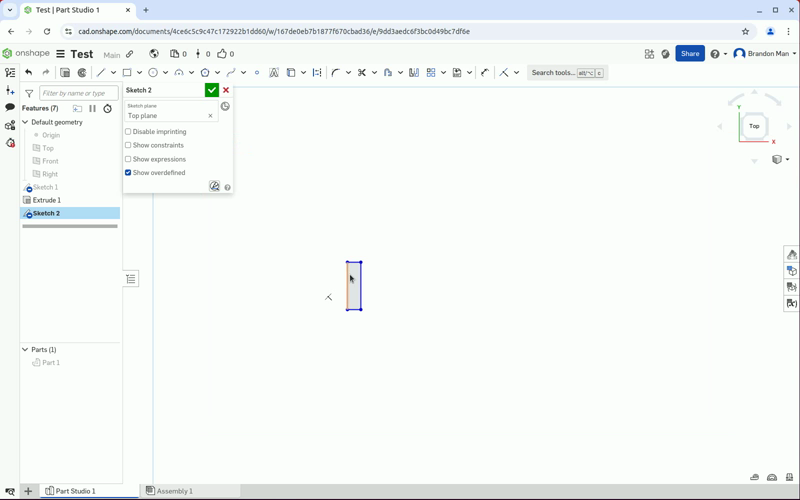
scroll(6)
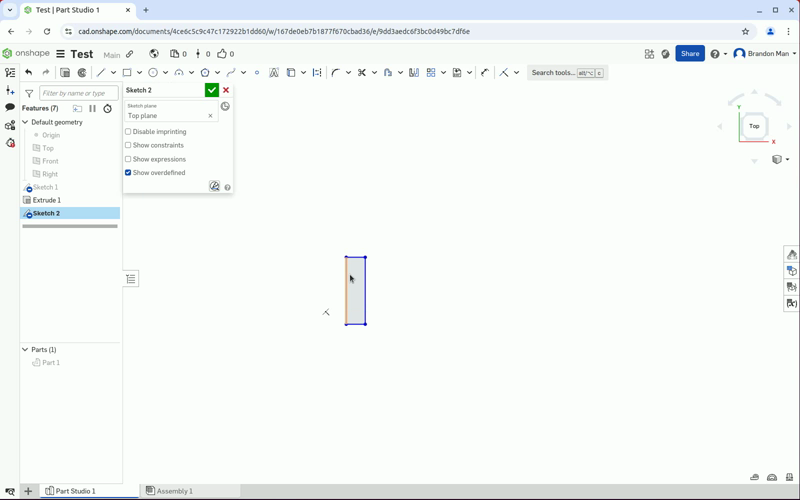
scroll(6)
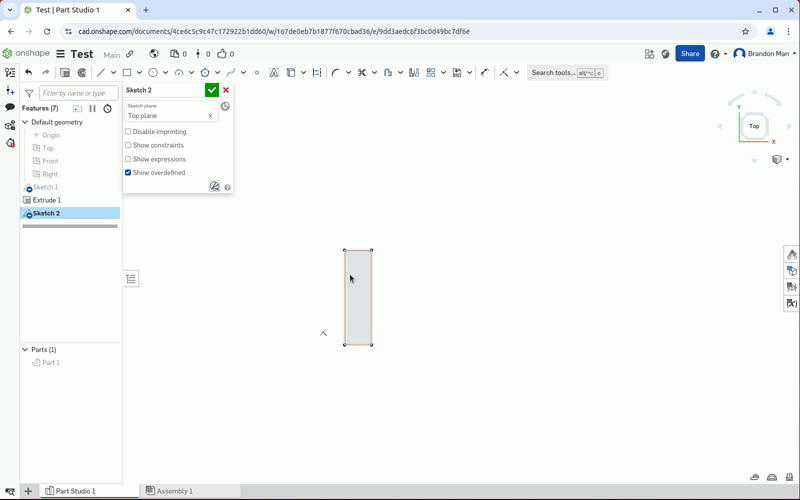
scroll(6)
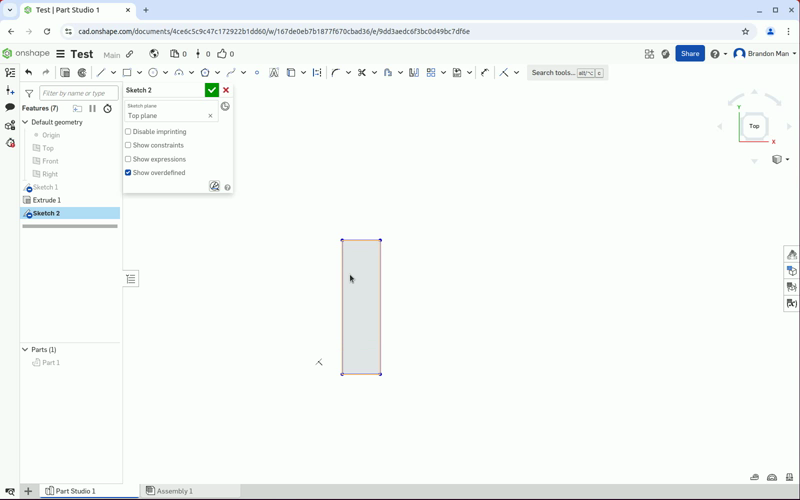
scroll(6)
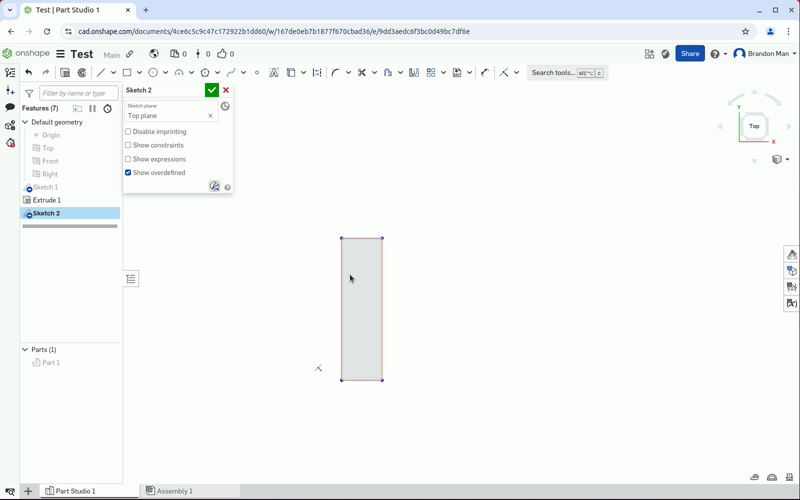
scroll(6)
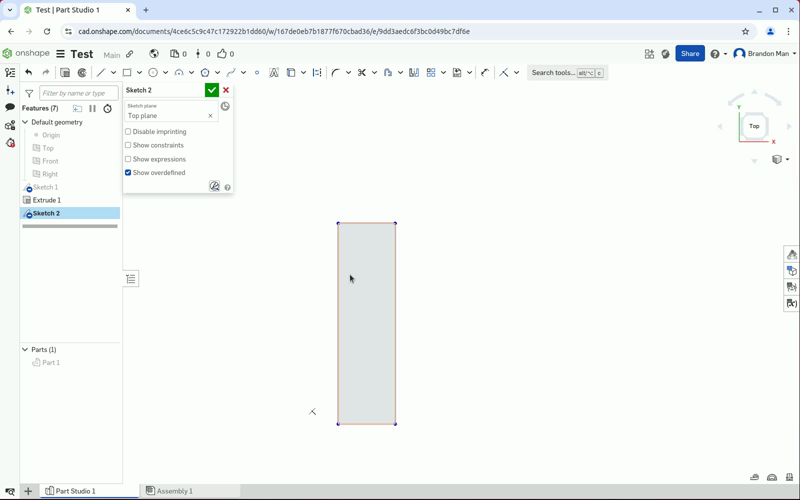
scroll(6)
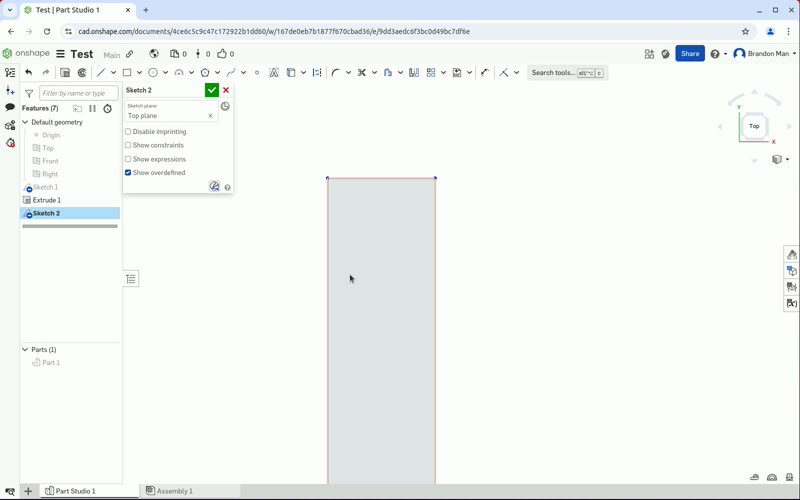
click(350, 274)
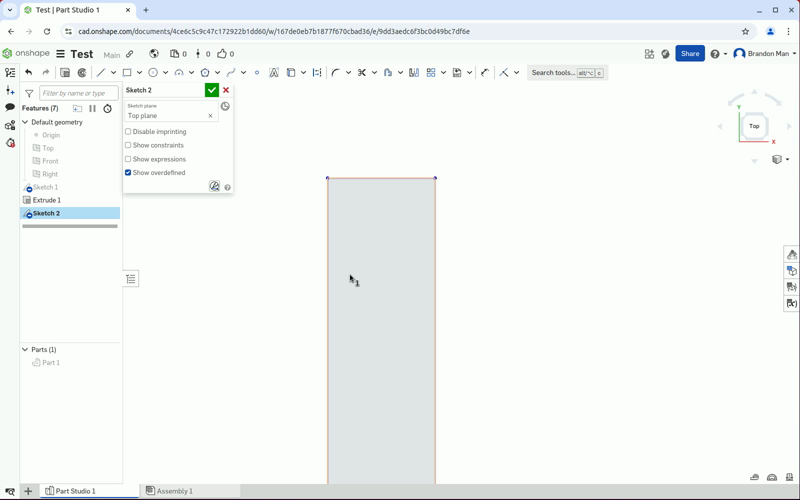
scroll(-6)
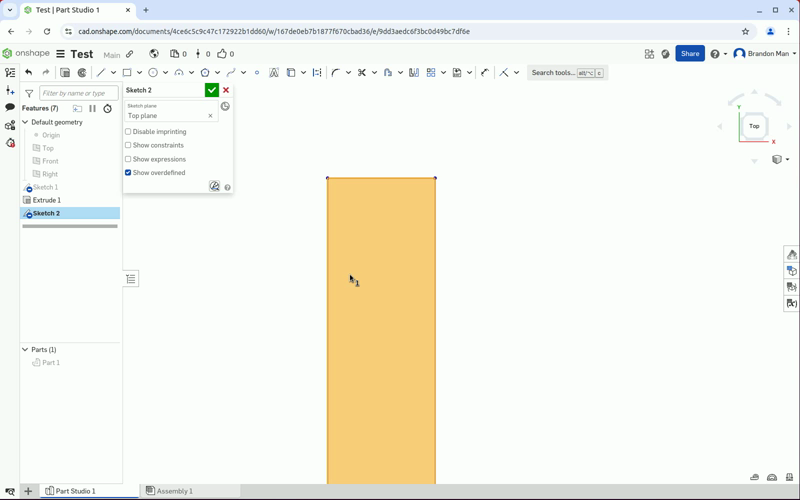
scroll(-6)
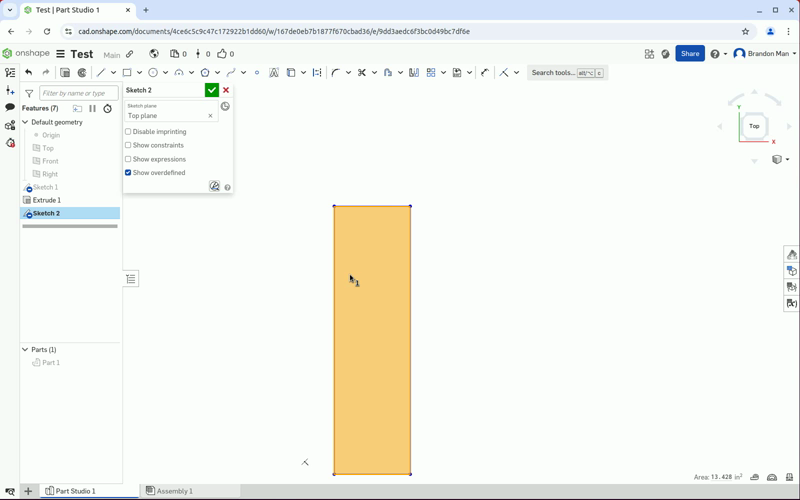
scroll(-6)
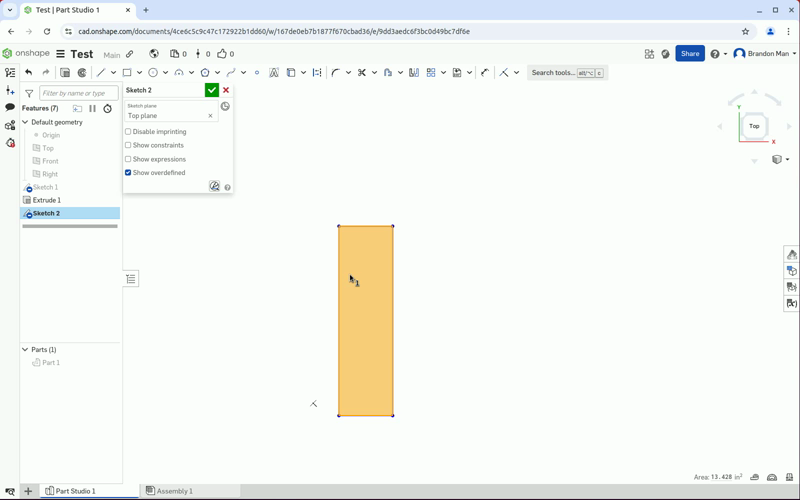
scroll(-6)
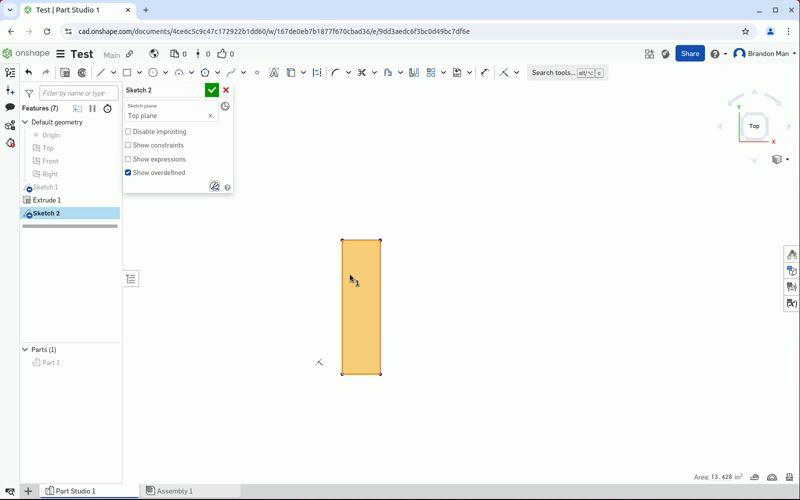
scroll(-6)
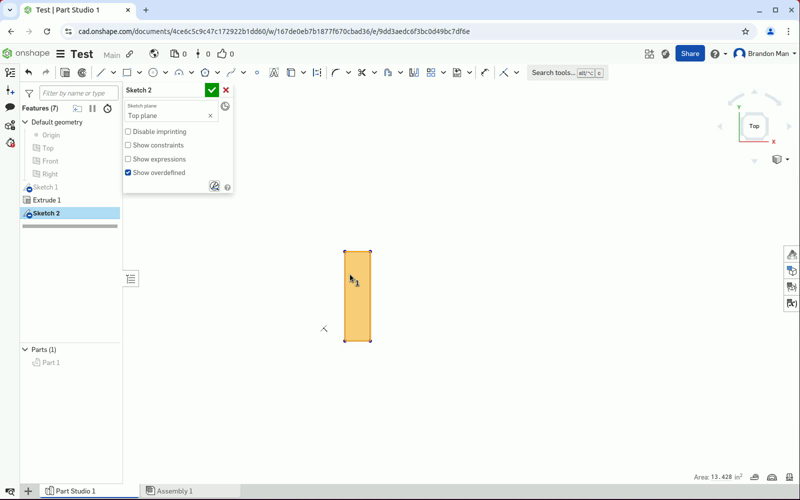
scroll(-6)
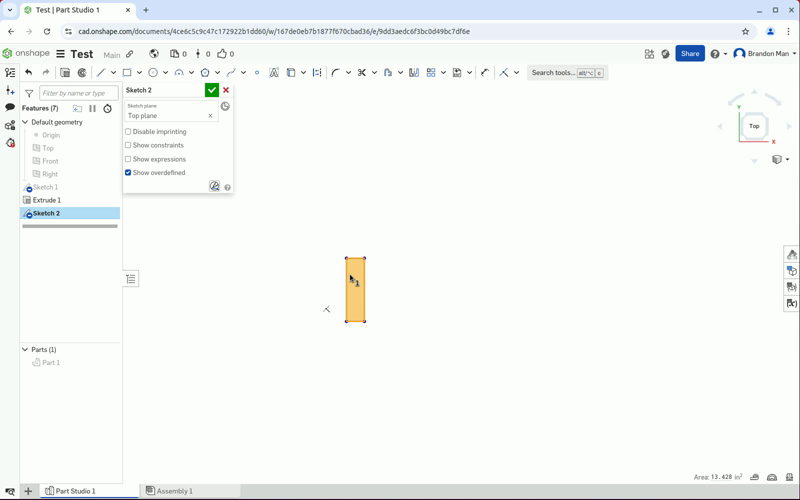
scroll(-6)
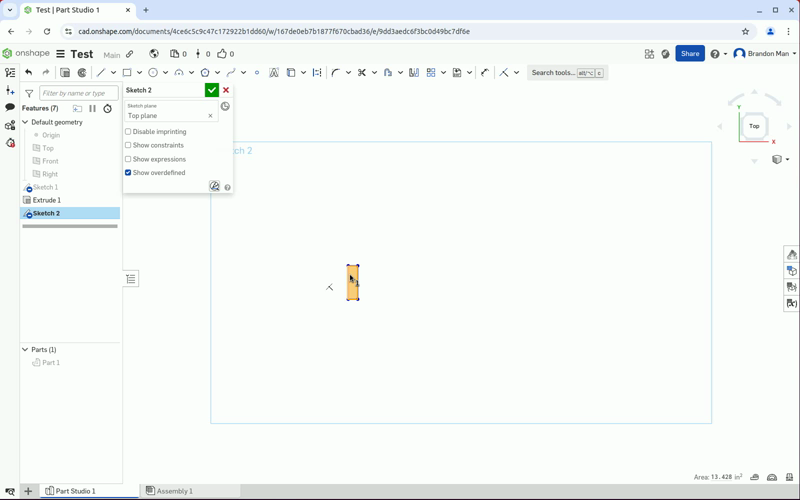
mouse_move(73, 352)
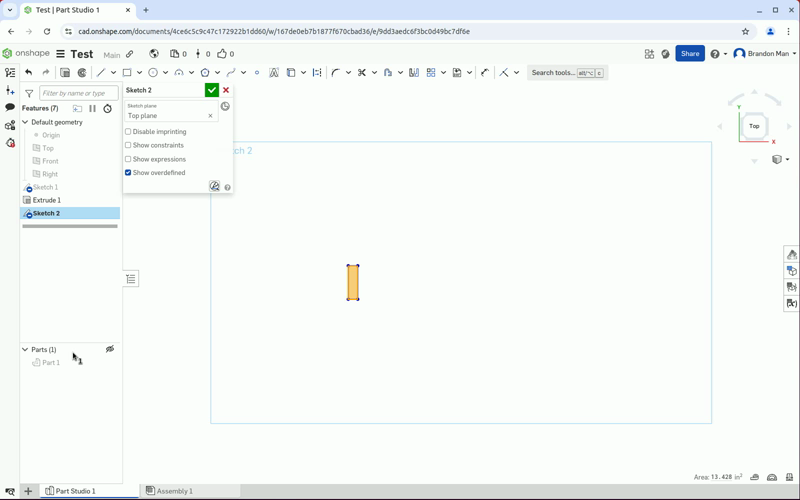
key(shift+y)
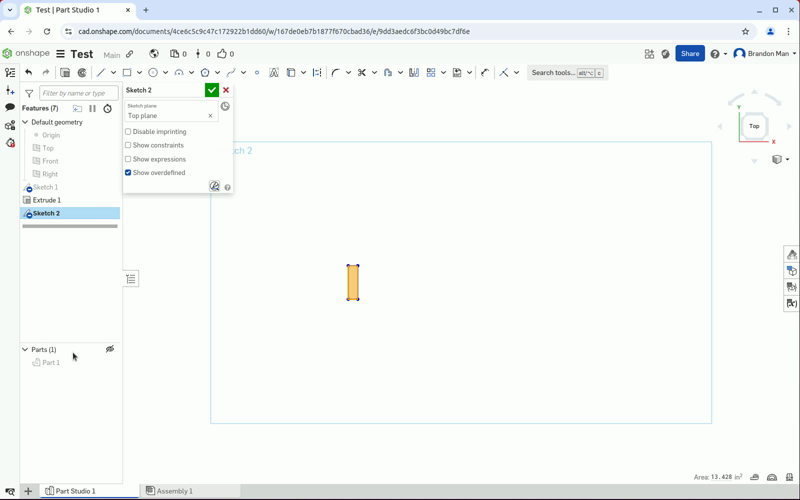
key(shift+e)
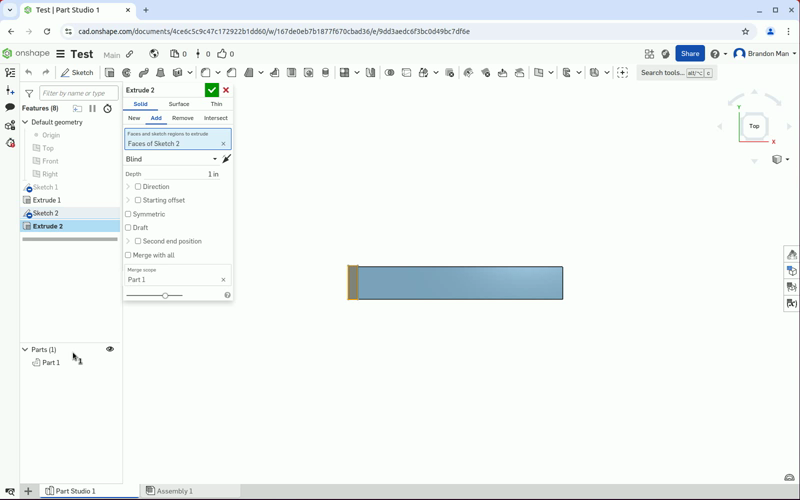
mouse_move(143, 106)
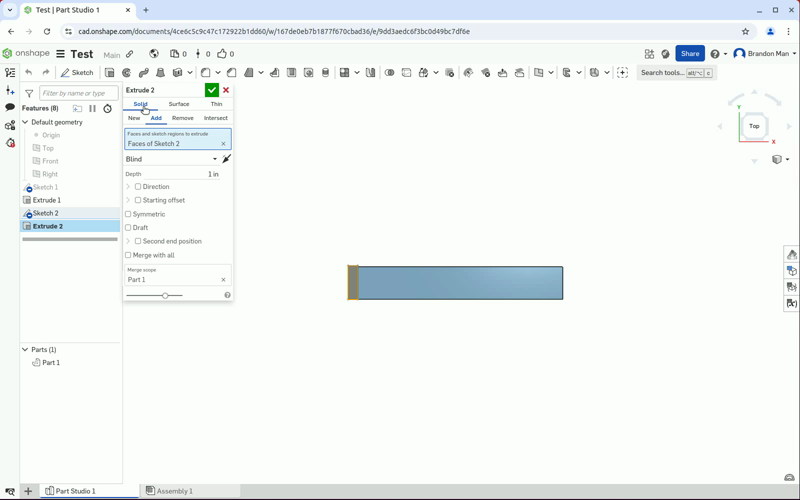
click(143, 106)
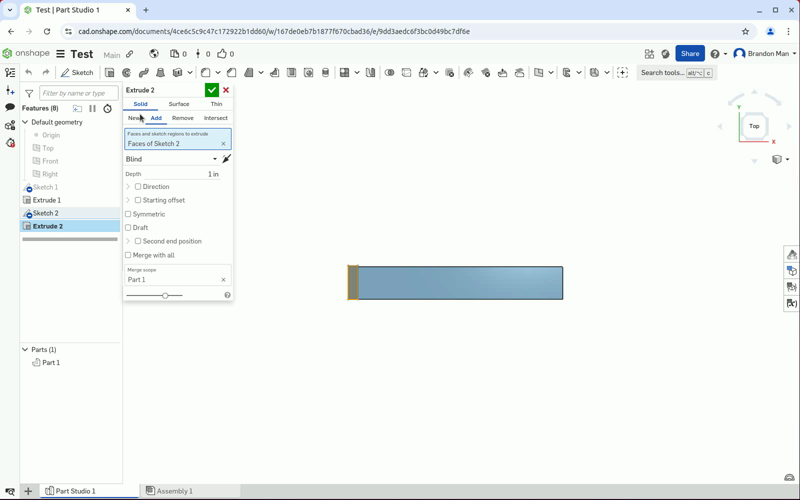
mouse_move(137, 120)
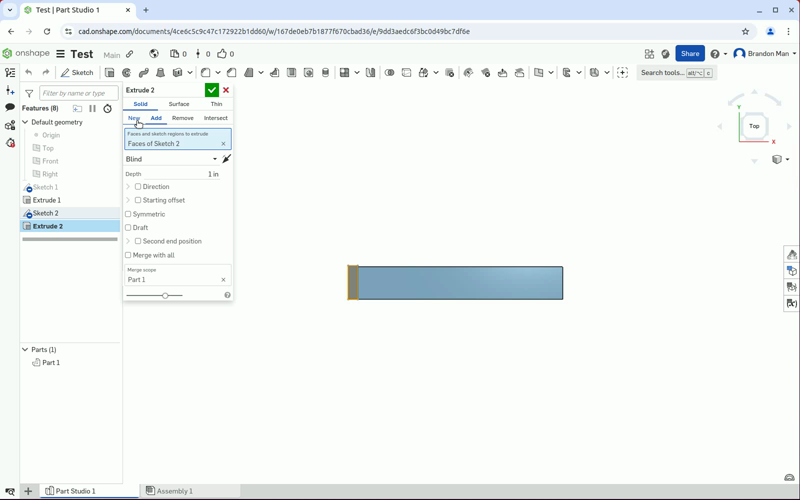
click(137, 120)
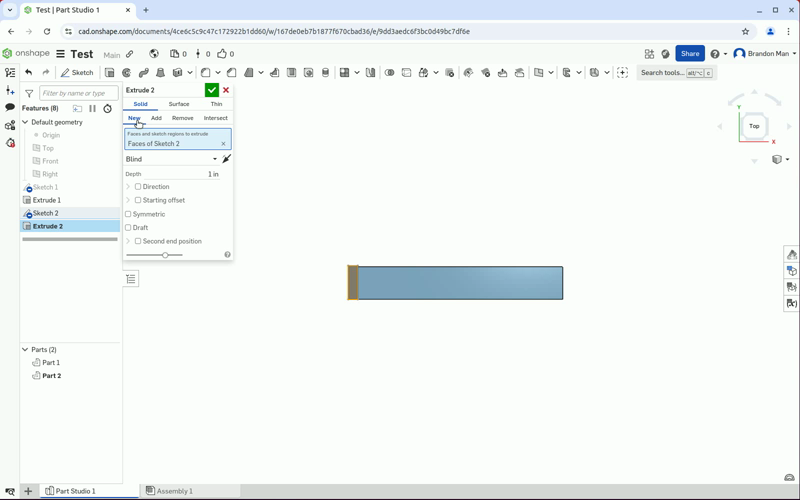
key(tab, 4)
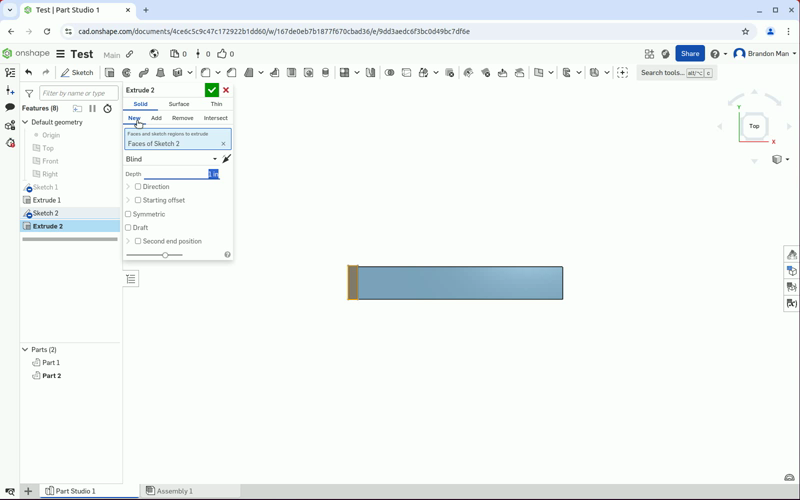
text(1.444)
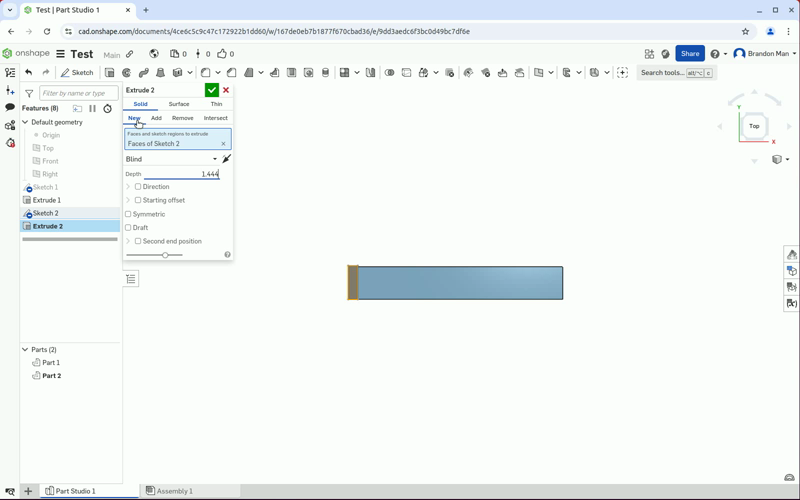
key(tab, 3)
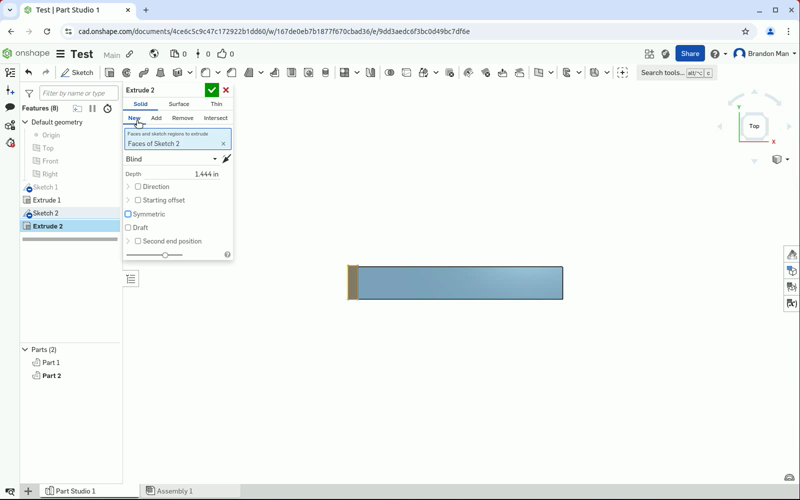
key(space)
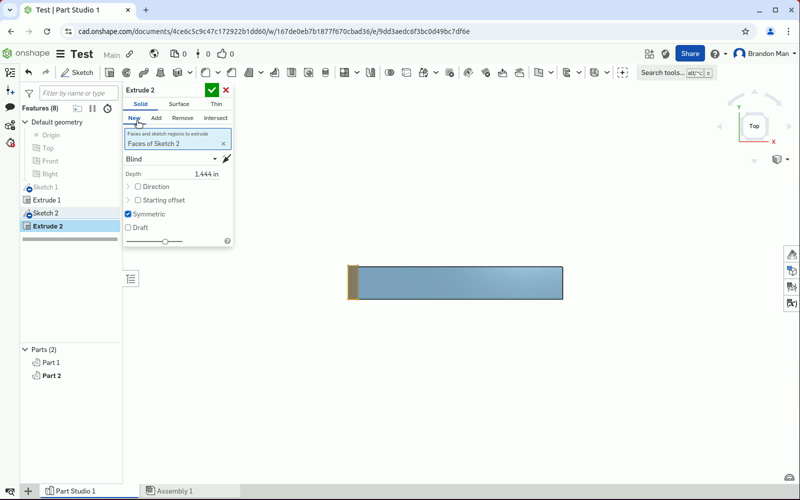
key(enter)
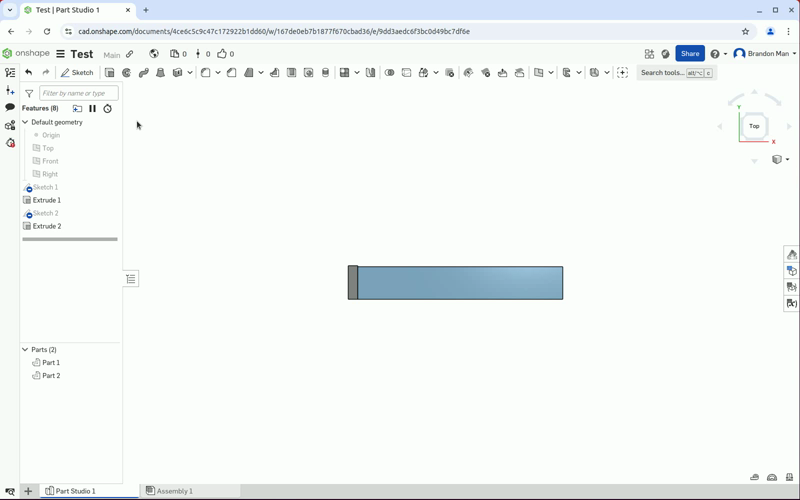
key(shift+h)
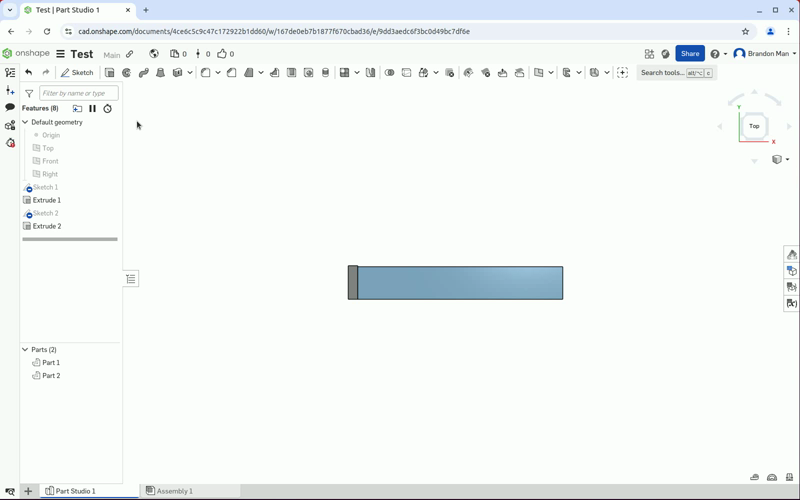
key(shift+h)
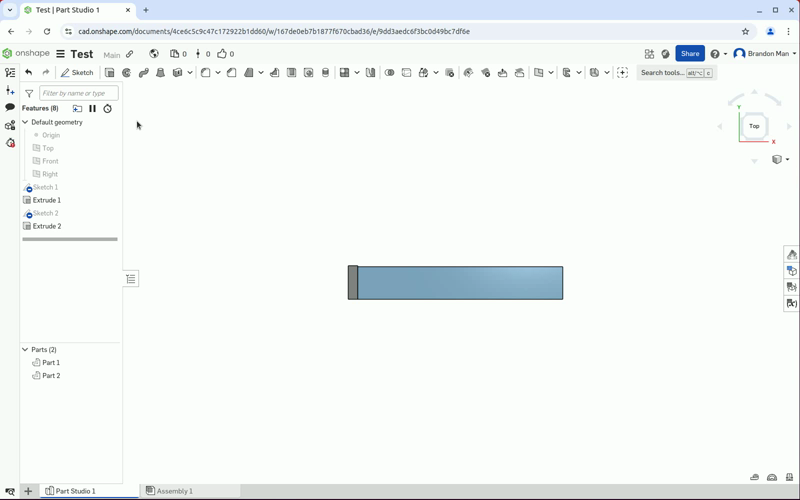
mouse_move(73, 189)
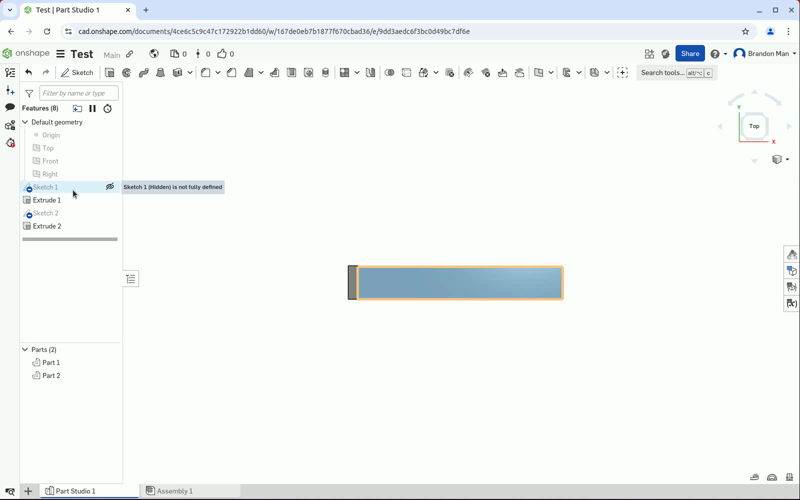
click(73, 189)
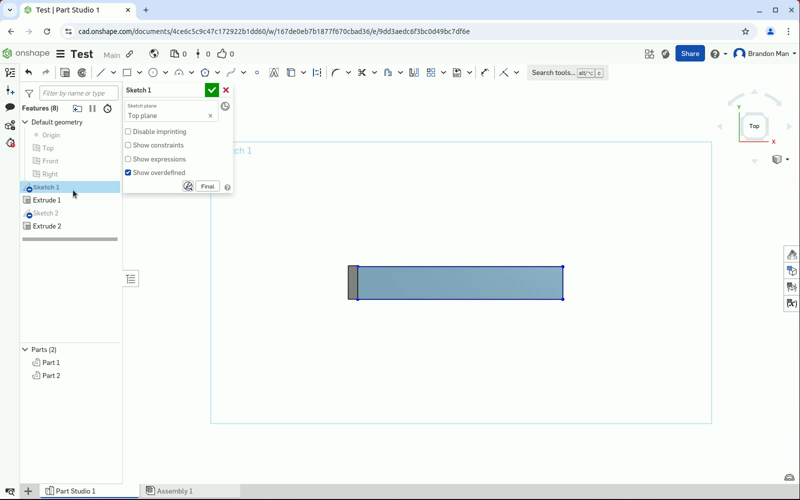
mouse_move(229, 92)
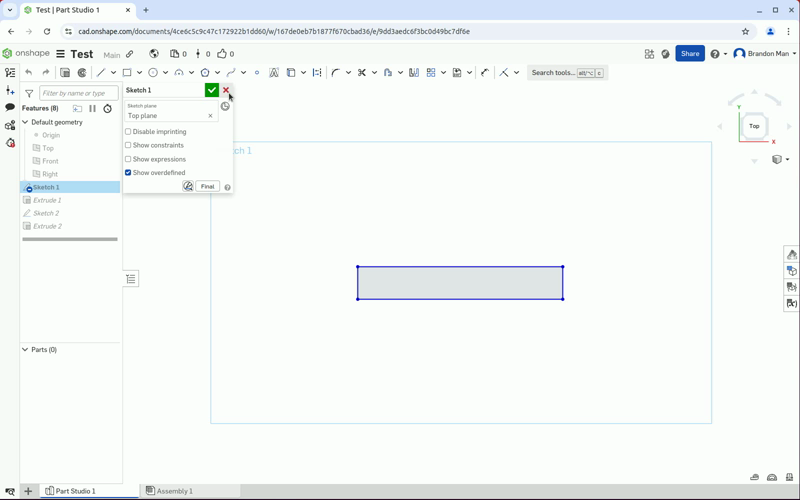
click(229, 92)
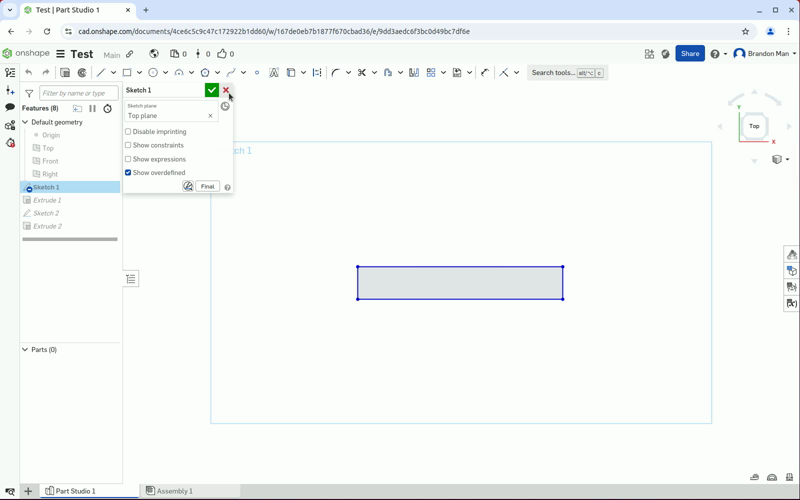
key(shift+s)
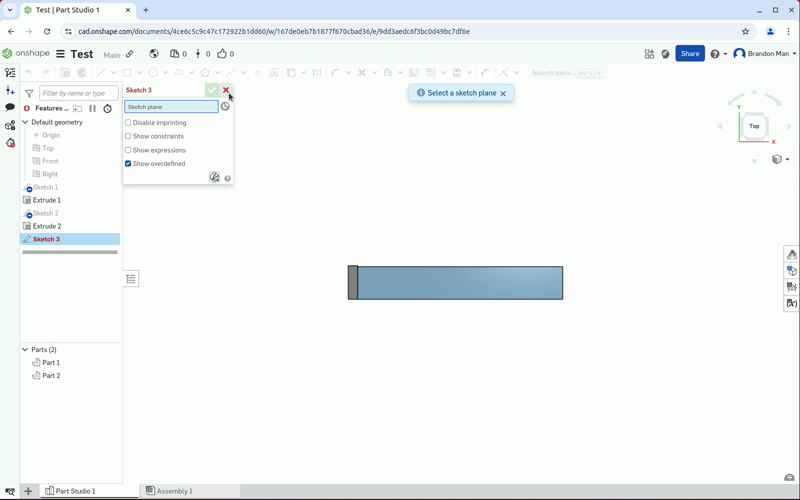
mouse_move(73, 150)
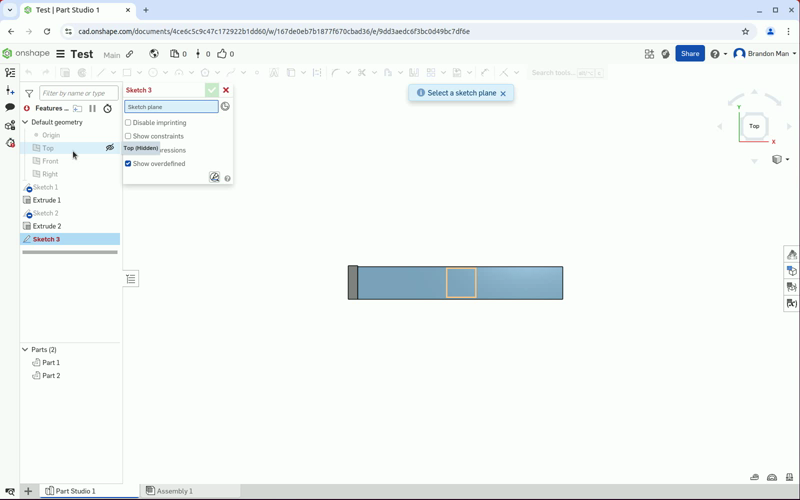
click(73, 150)
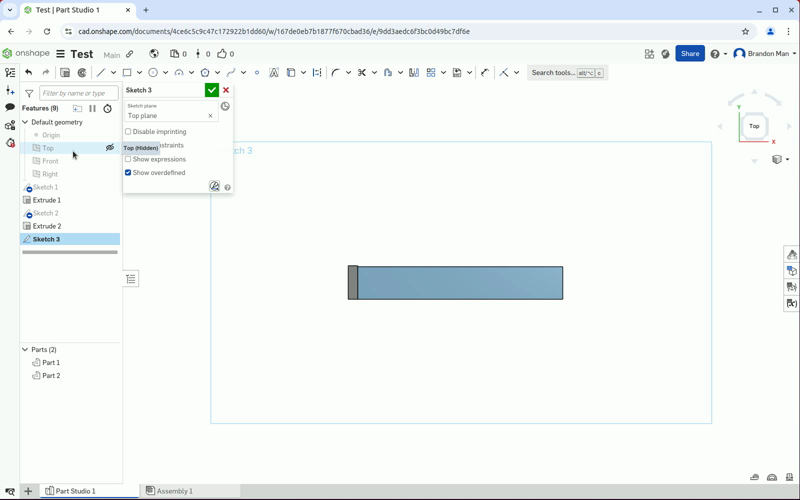
mouse_move(73, 352)
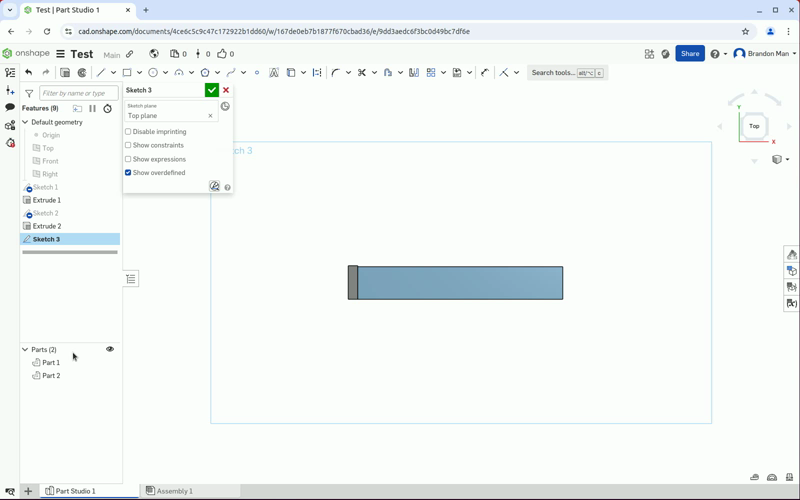
key(y)
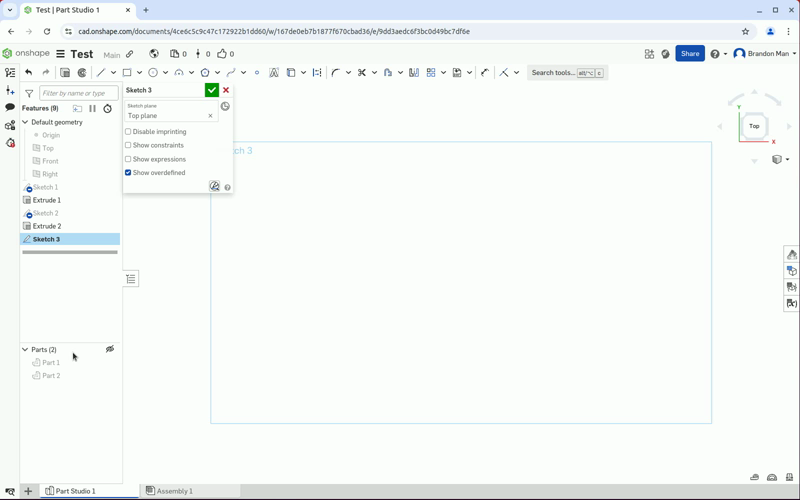
key(l)
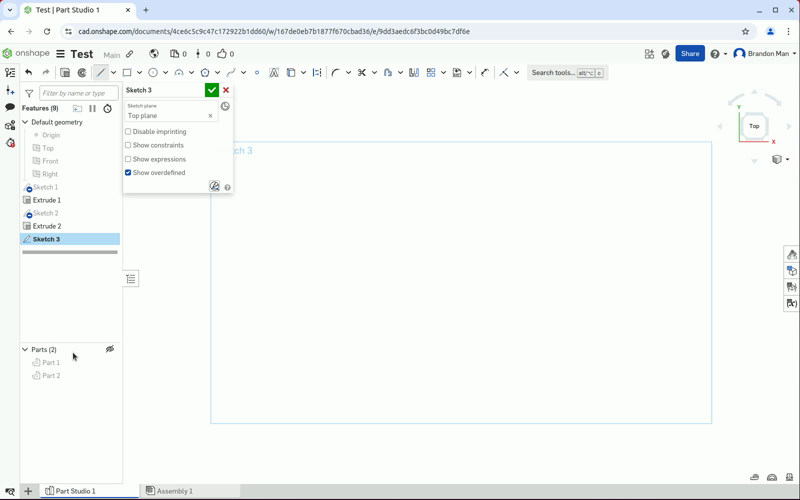
key_down(shift)
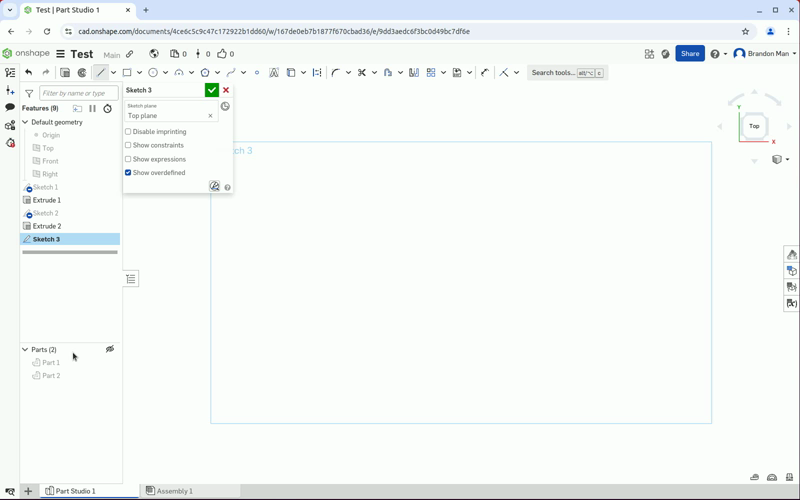
mouse_move(357, 266)
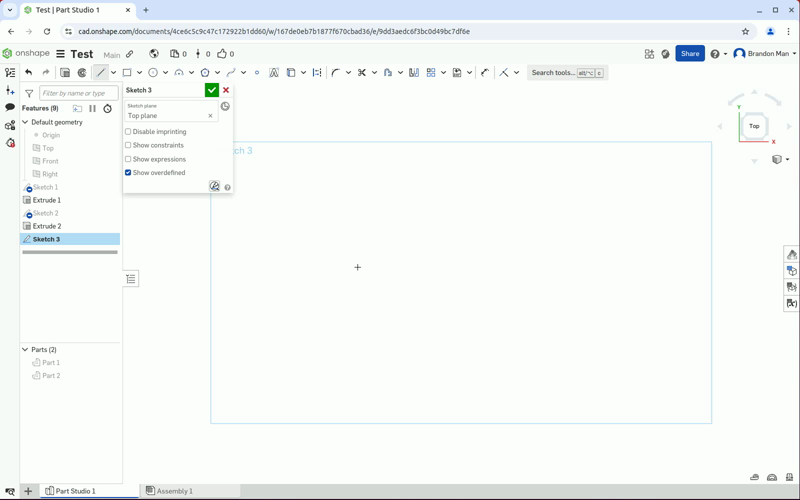
click(357, 266)
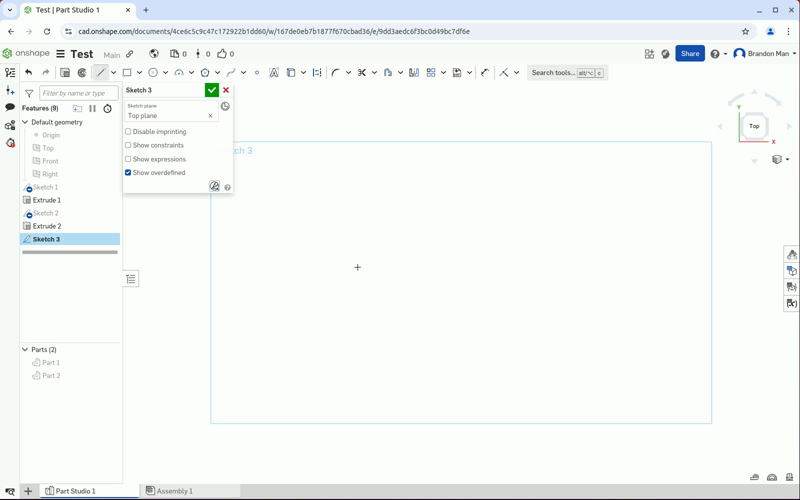
key_up(shift)
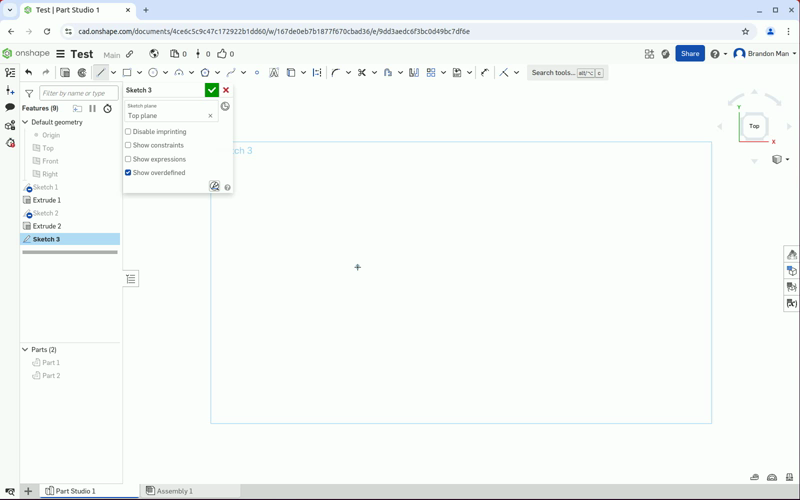
key_down(shift)
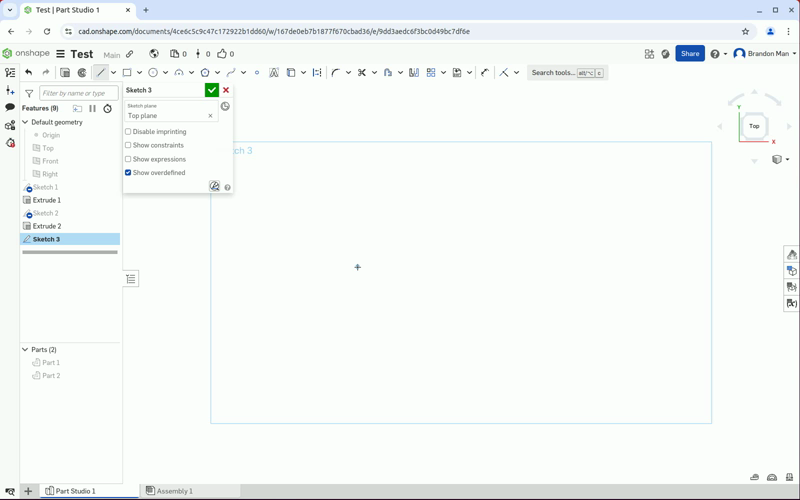
mouse_move(562, 266)
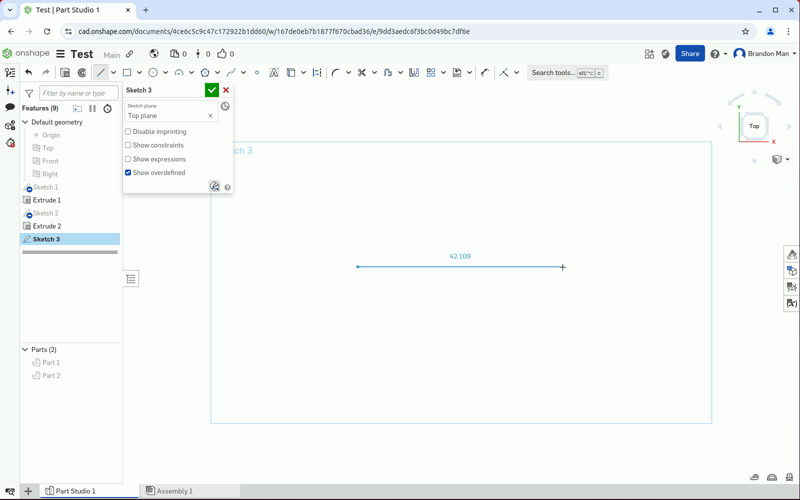
click(562, 266)
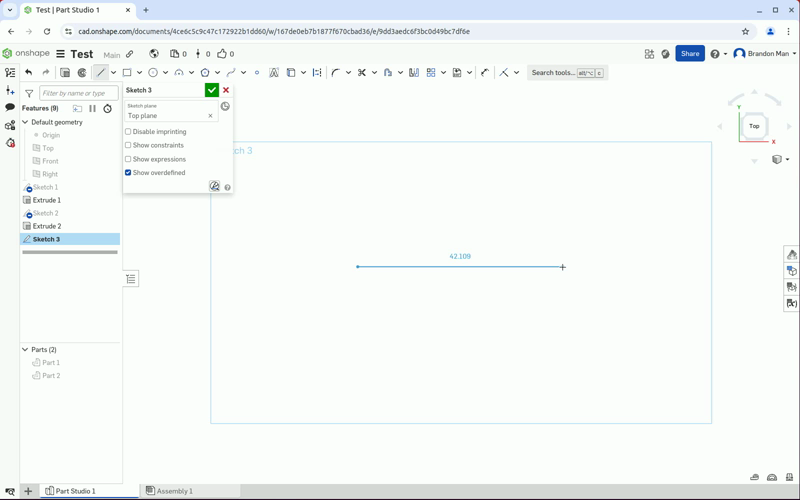
key_up(shift)
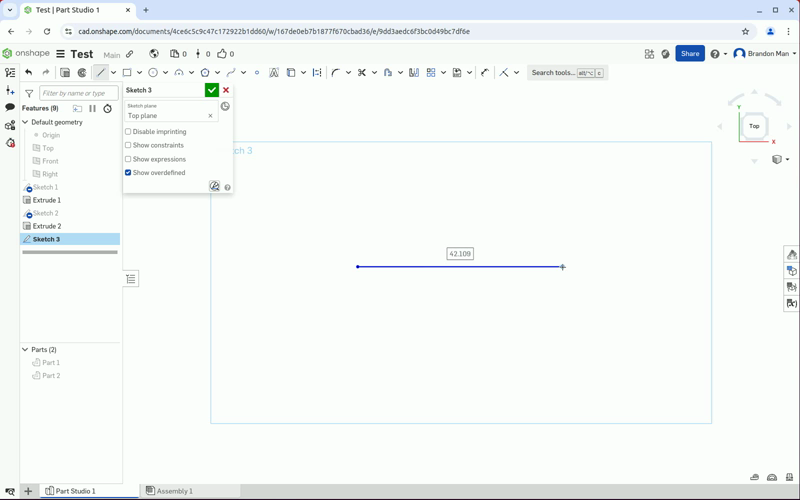
key_down(shift)
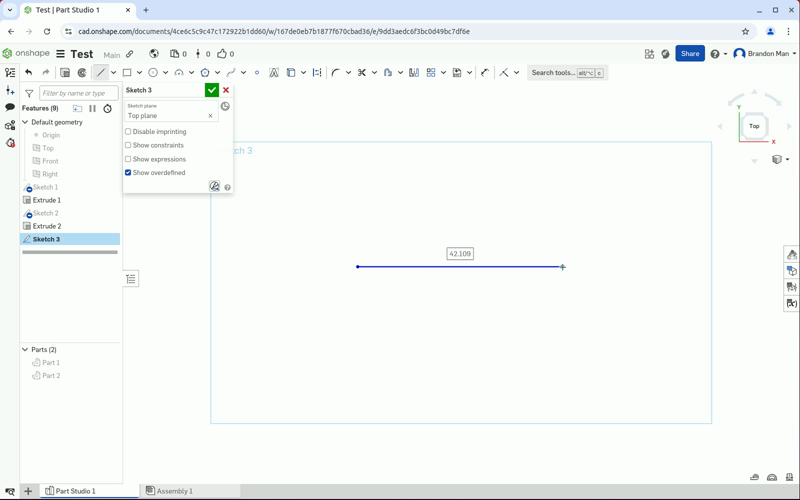
mouse_move(589, 266)
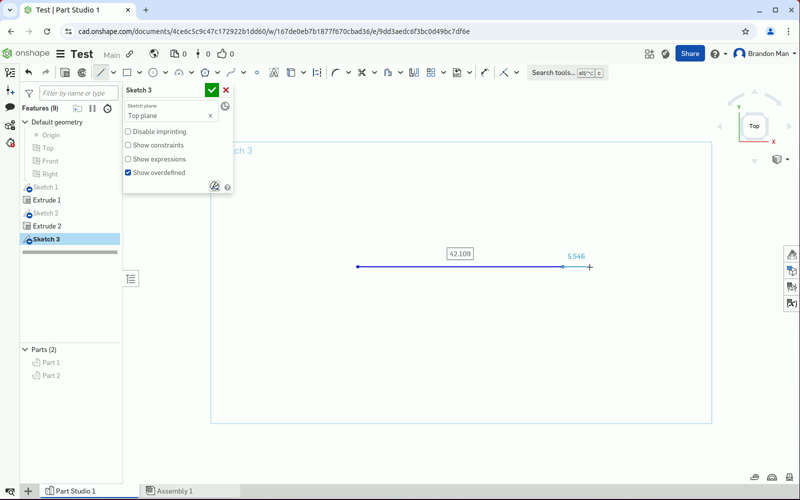
mouse_move(562, 238)
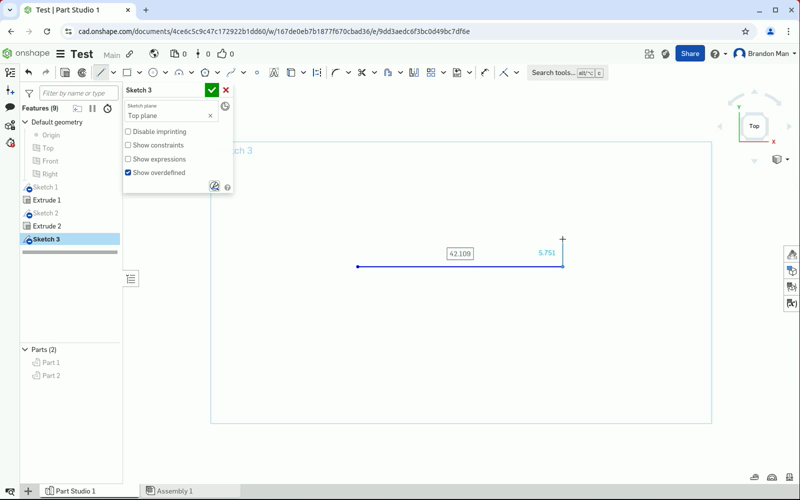
click(562, 238)
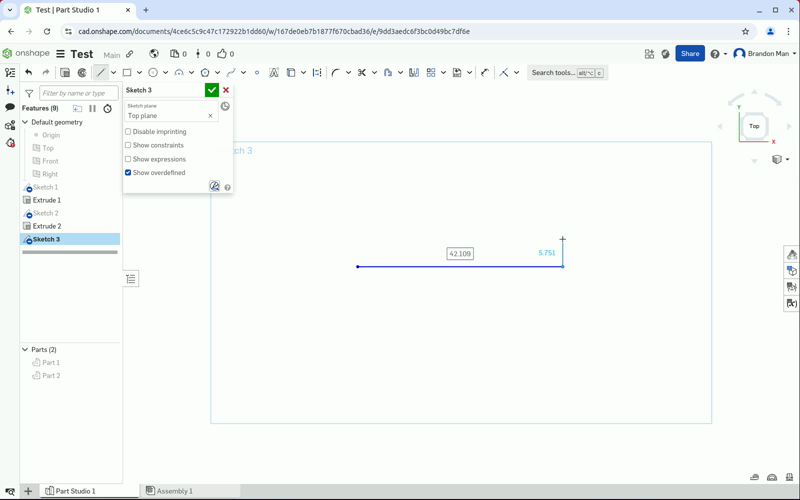
key_up(shift)
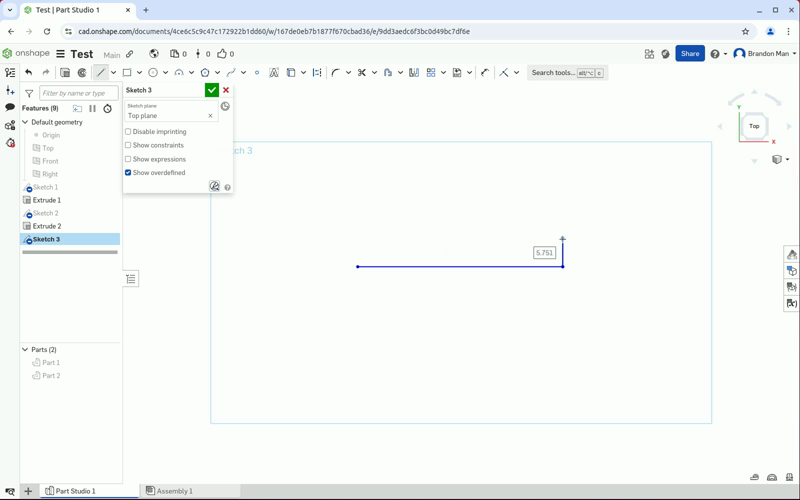
key_down(shift)
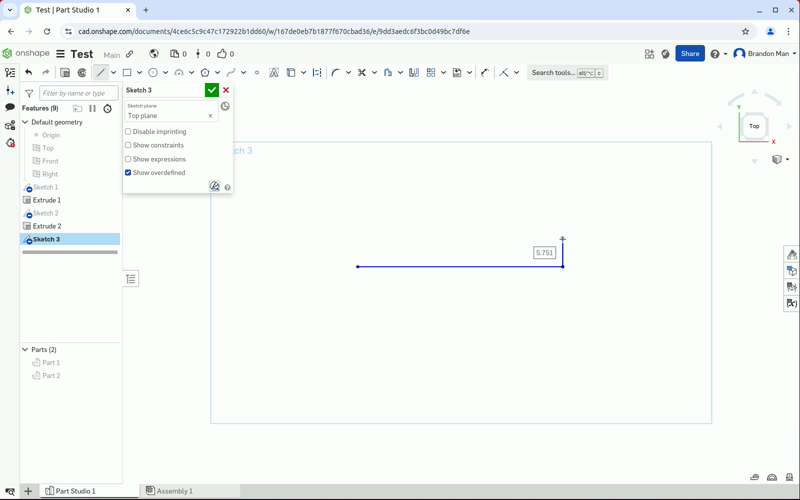
mouse_move(357, 238)
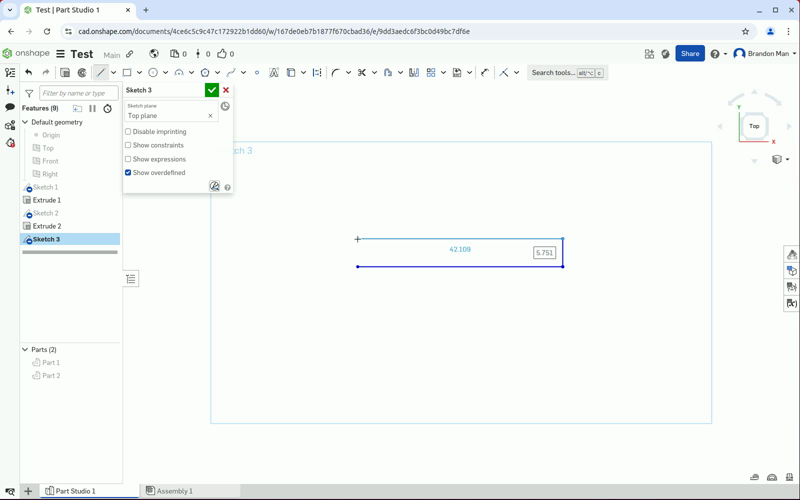
click(357, 238)
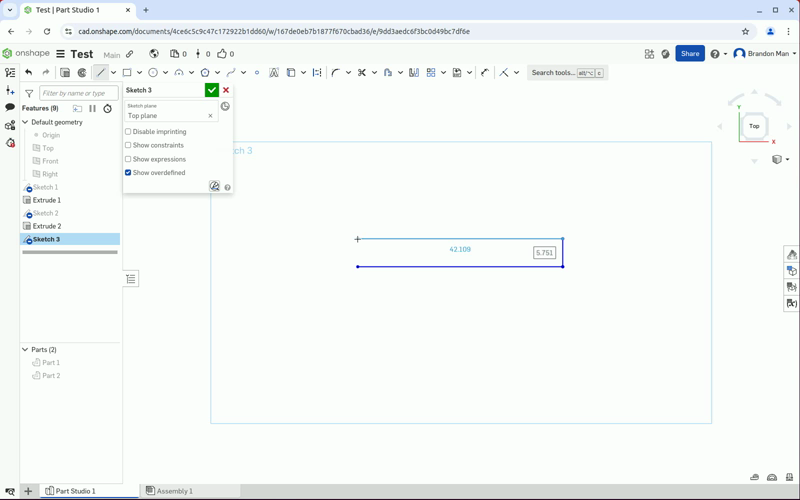
key_up(shift)
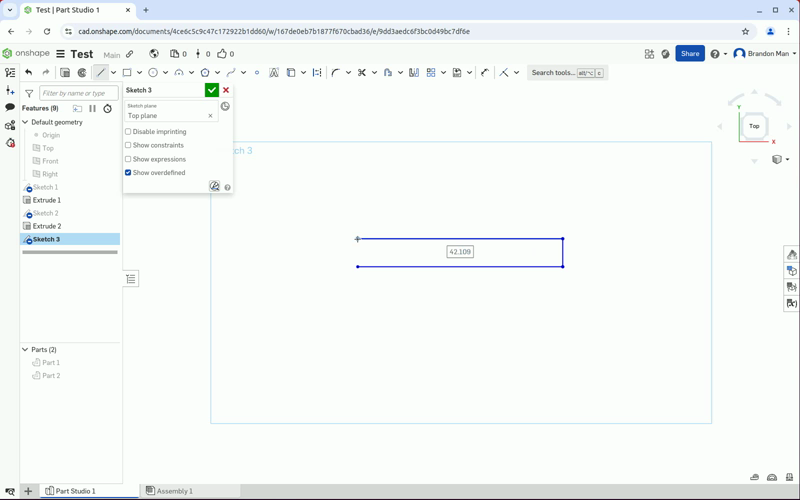
mouse_move(387, 238)
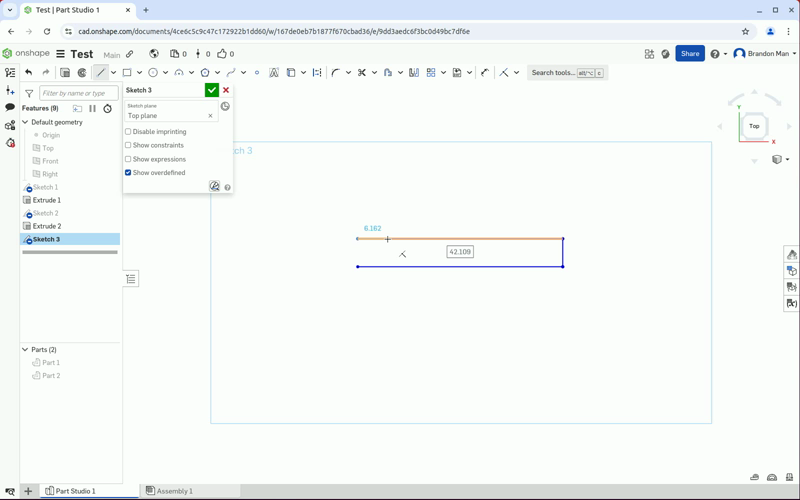
key_down(shift)
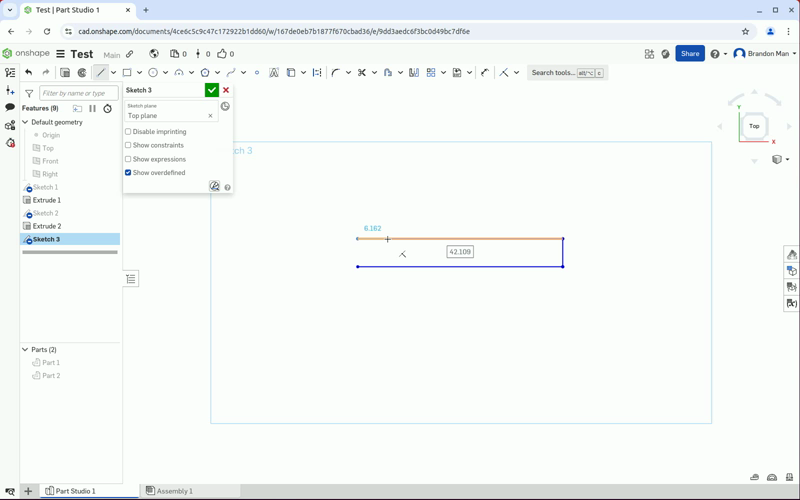
mouse_move(357, 266)
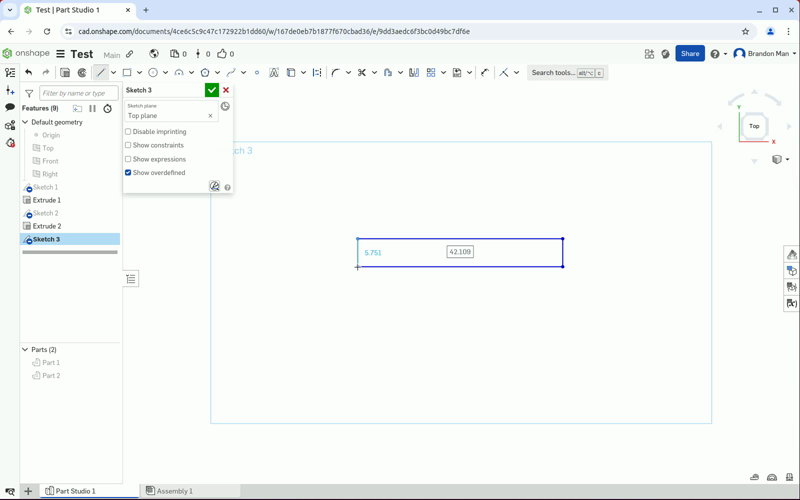
key_up(shift)
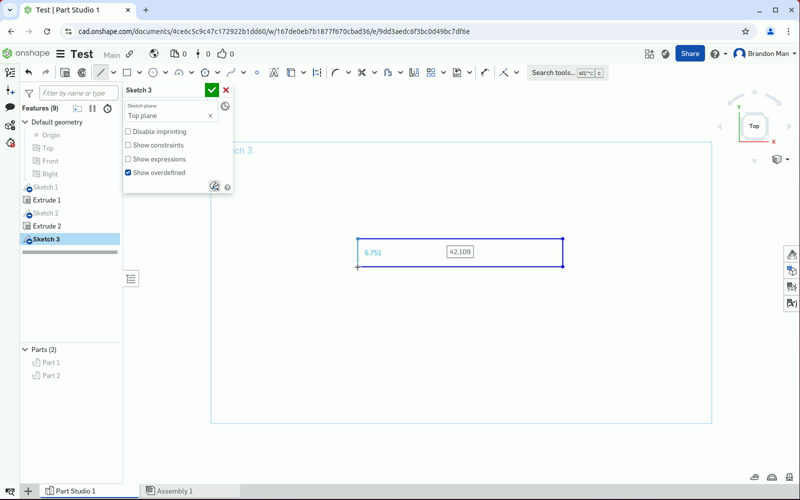
click(357, 266)
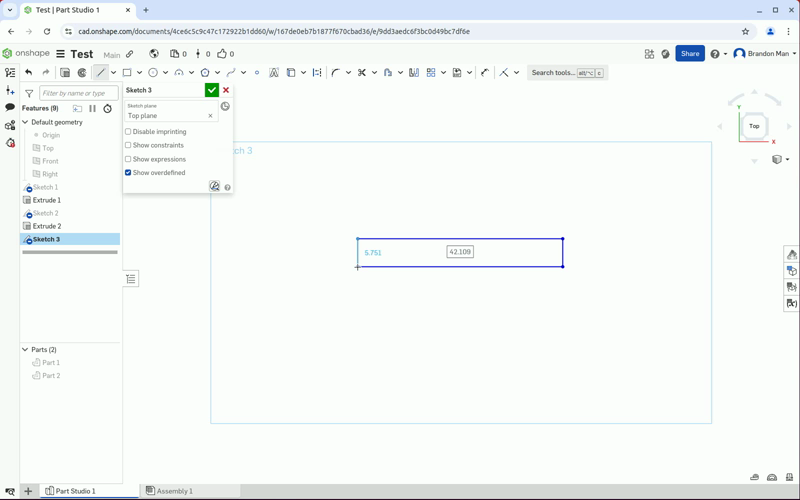
key(esc)
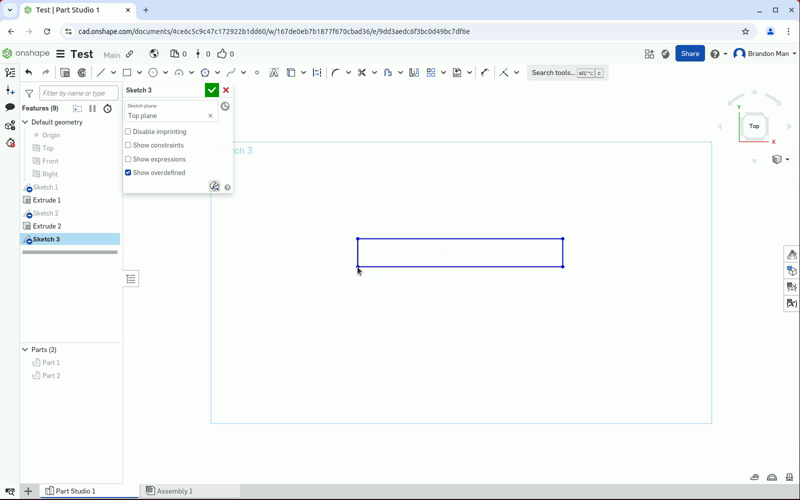
mouse_move(382, 251)
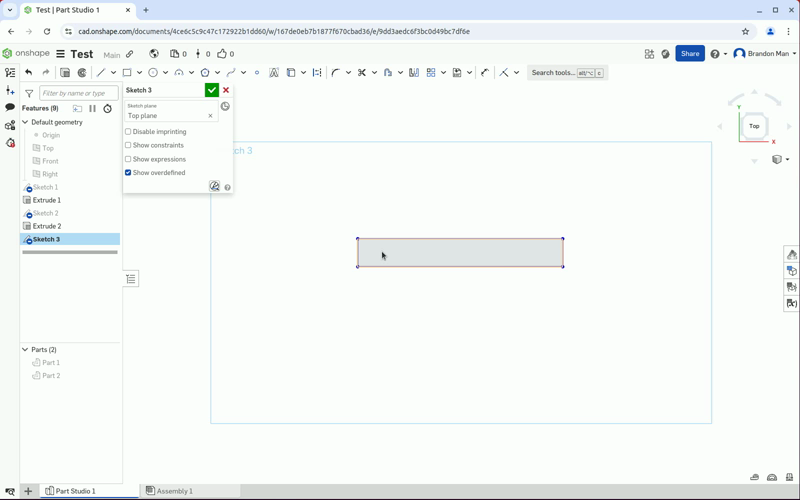
click(382, 251)
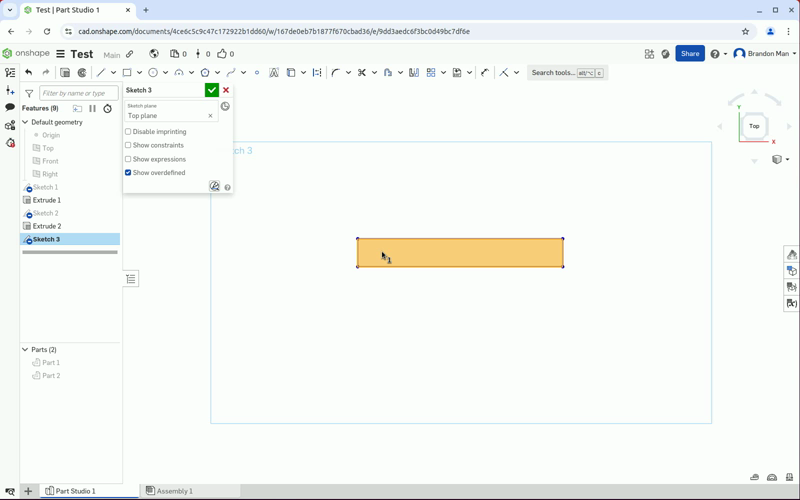
mouse_move(73, 352)
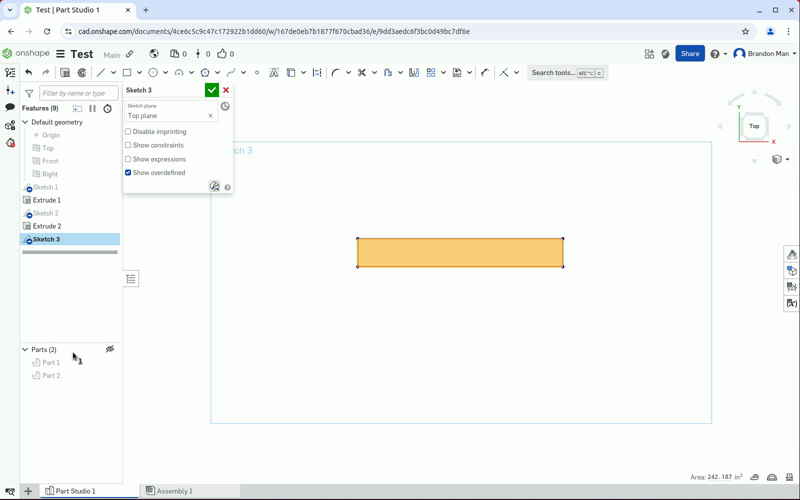
key(shift+y)
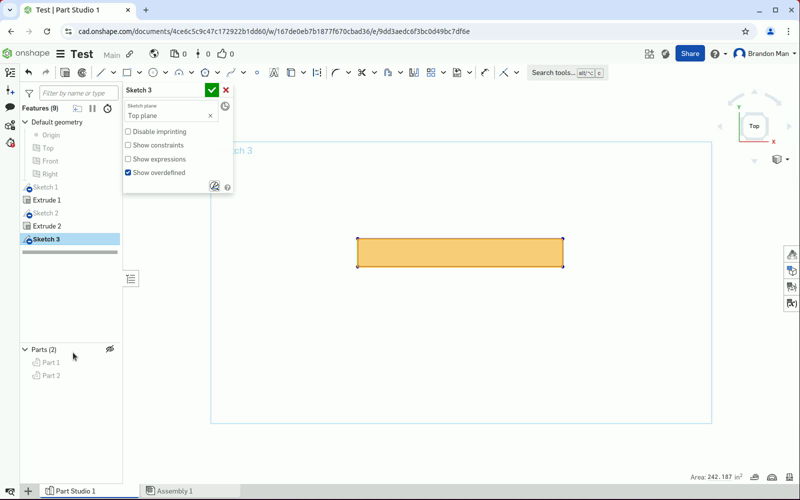
key(shift+e)
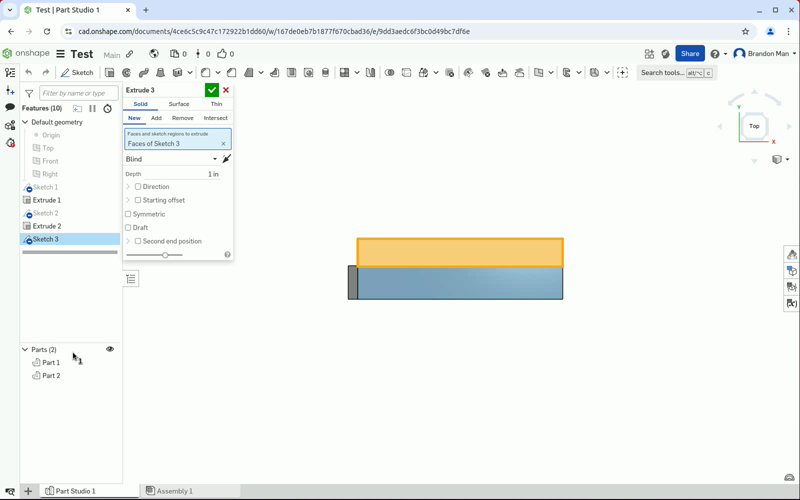
mouse_move(143, 106)
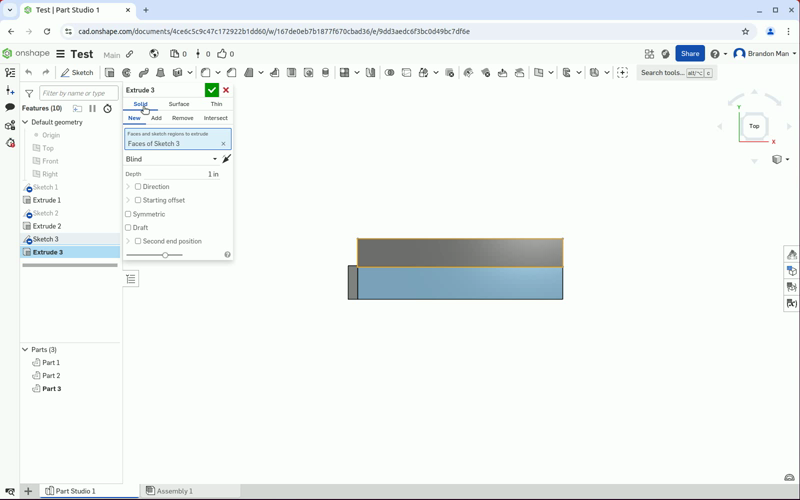
click(143, 106)
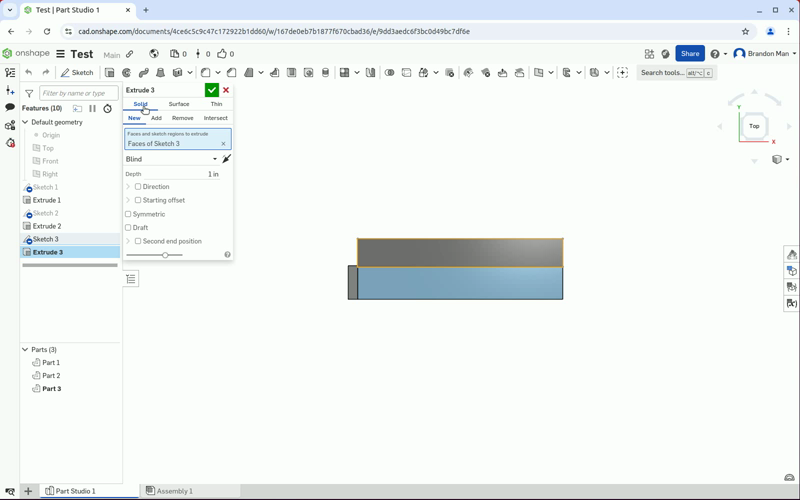
mouse_move(137, 120)
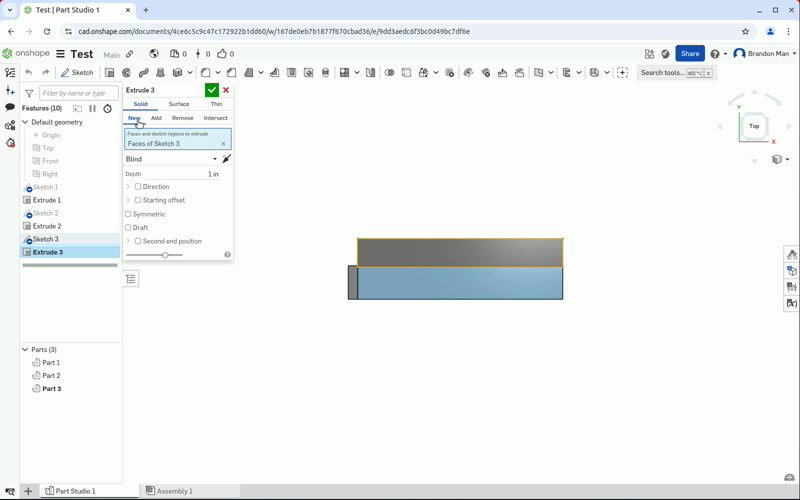
click(137, 120)
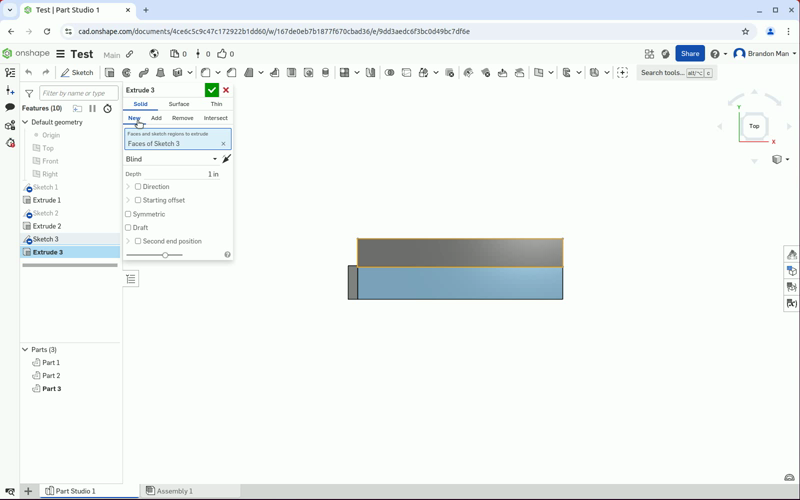
key(tab, 4)
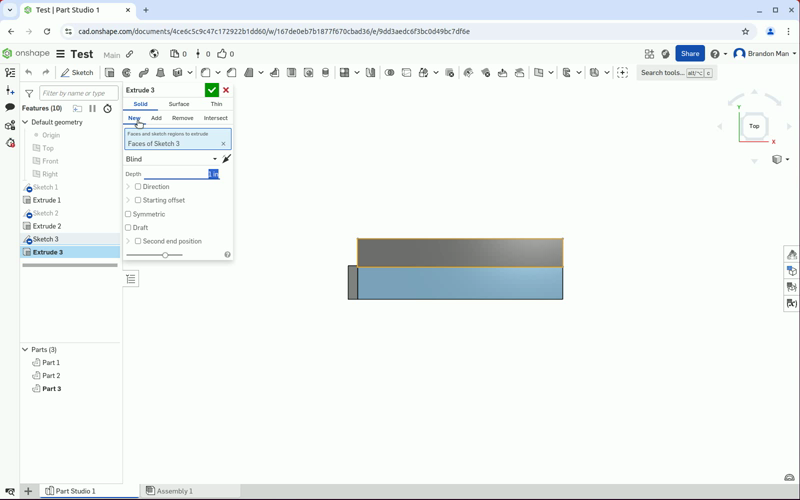
text(1.444)
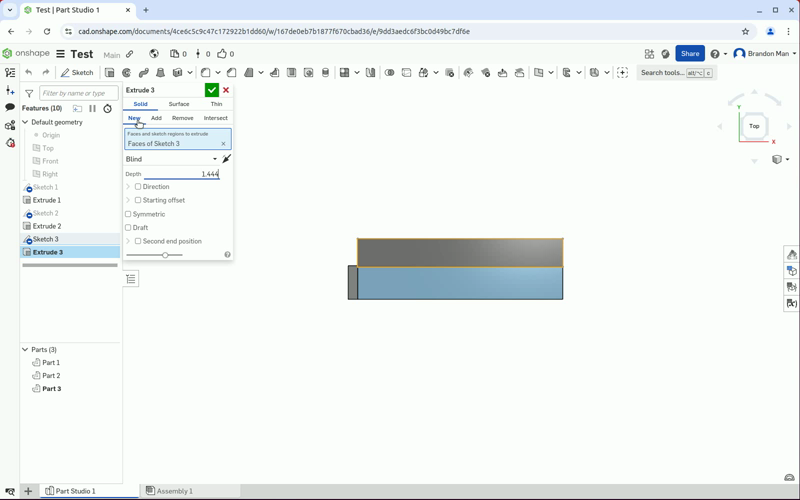
key(tab, 3)
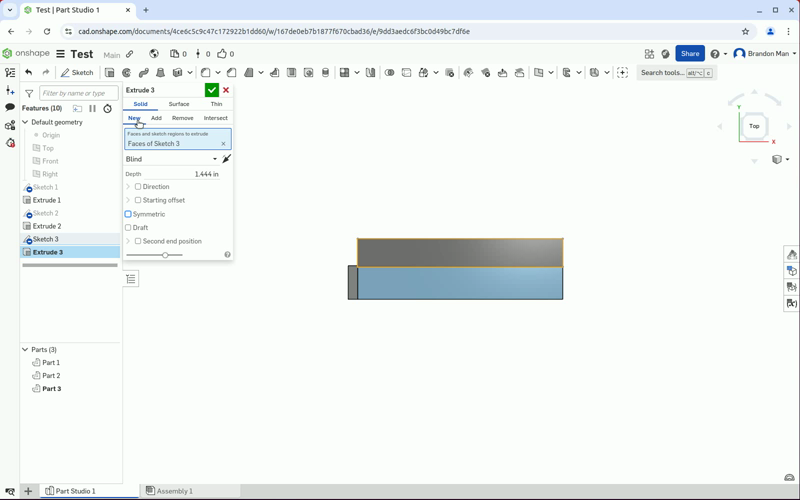
key(space)
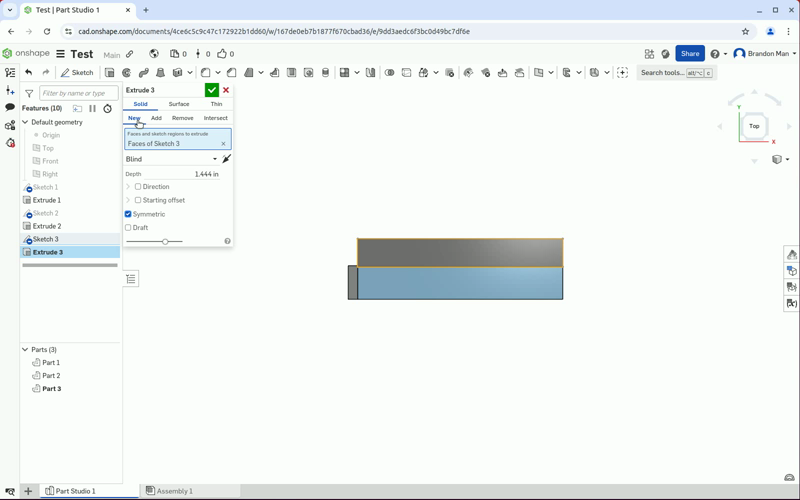
key(enter)
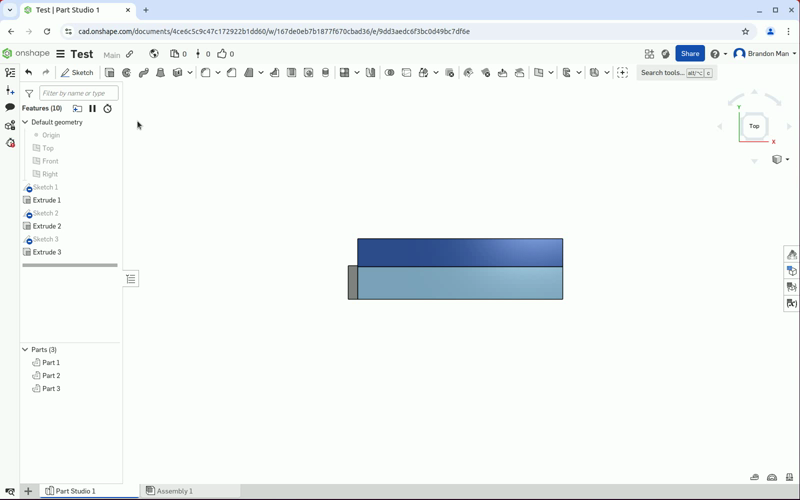
key(shift+h)
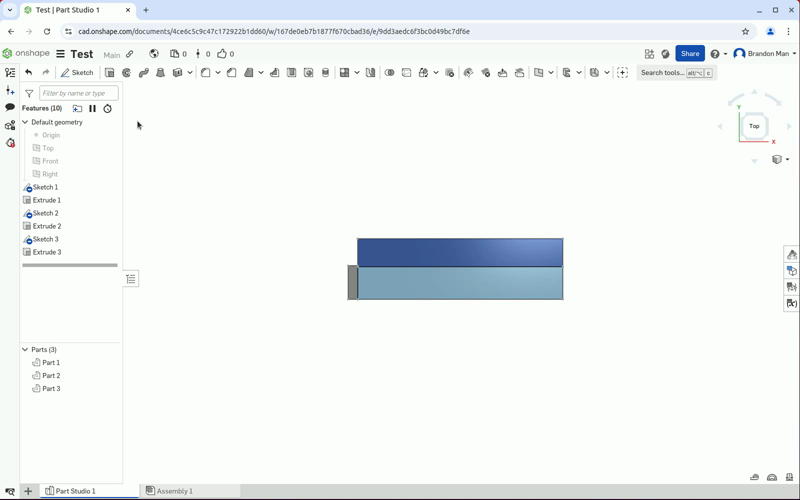
key(shift+h)
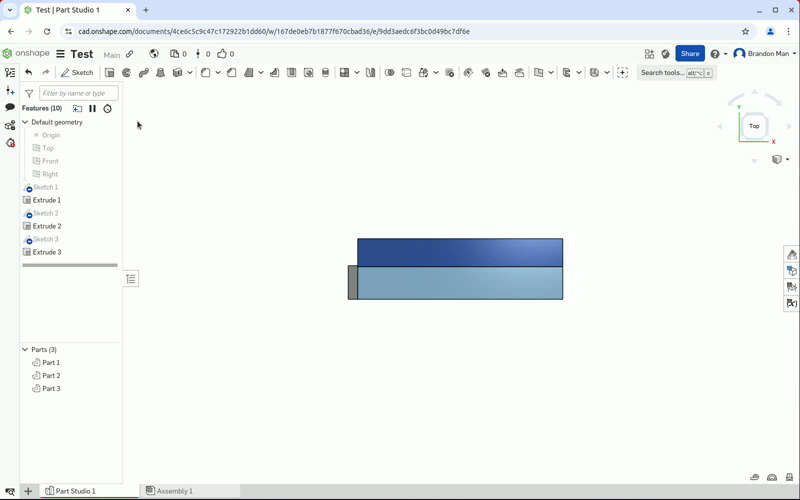
mouse_move(73, 189)
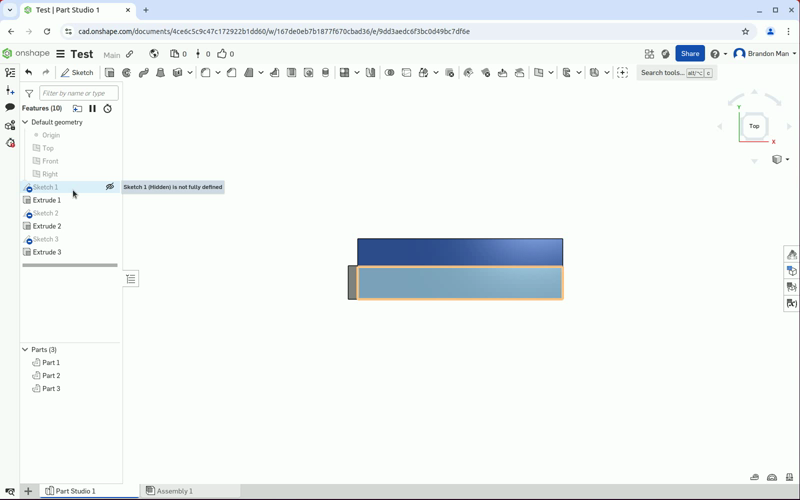
click(73, 189)
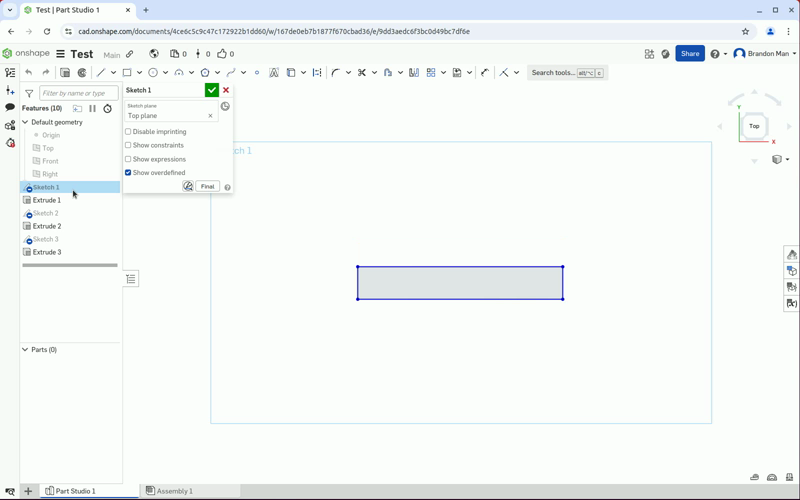
mouse_move(229, 92)
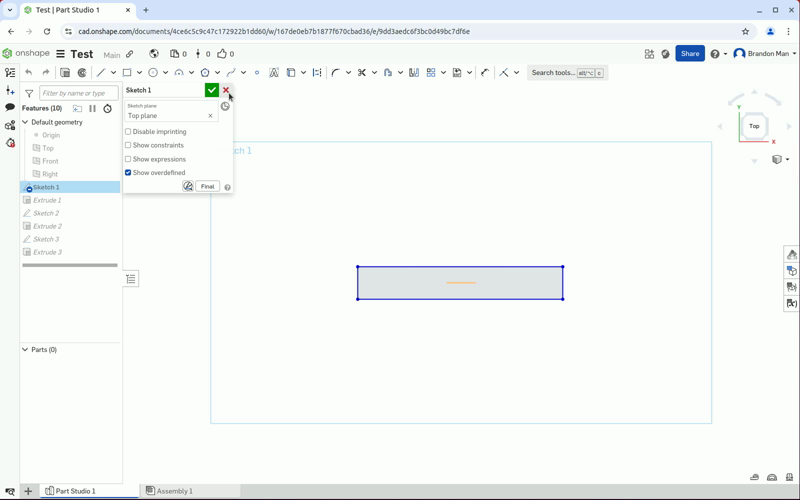
click(229, 92)
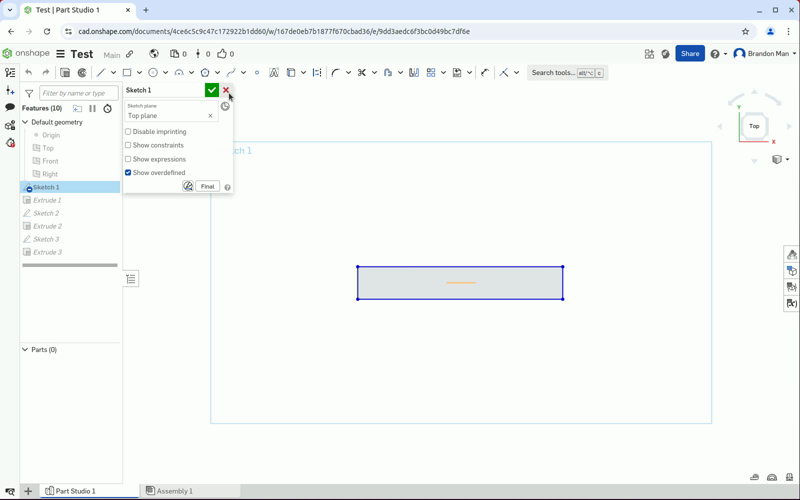
key(shift+s)
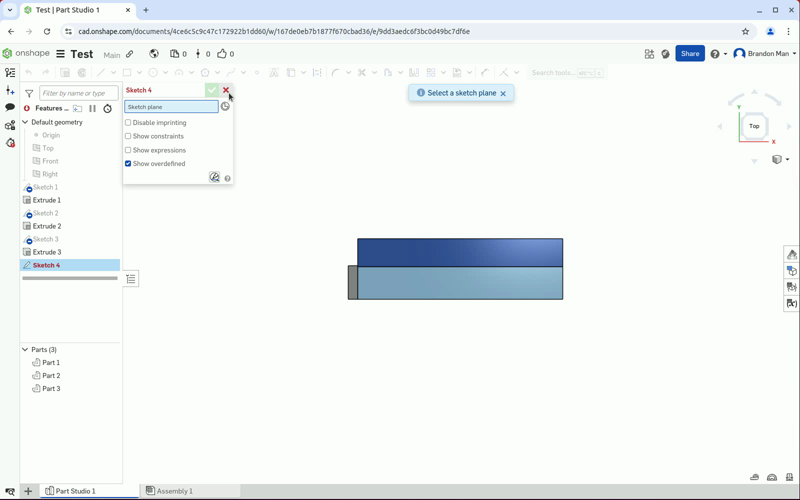
mouse_move(73, 150)
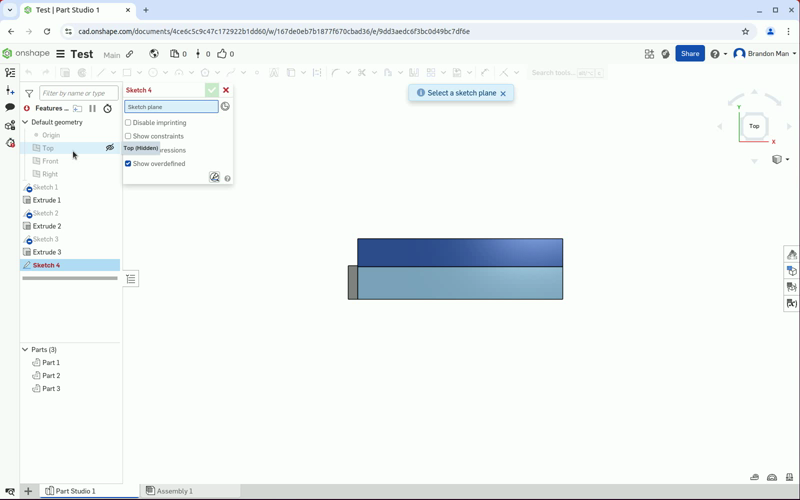
click(73, 150)
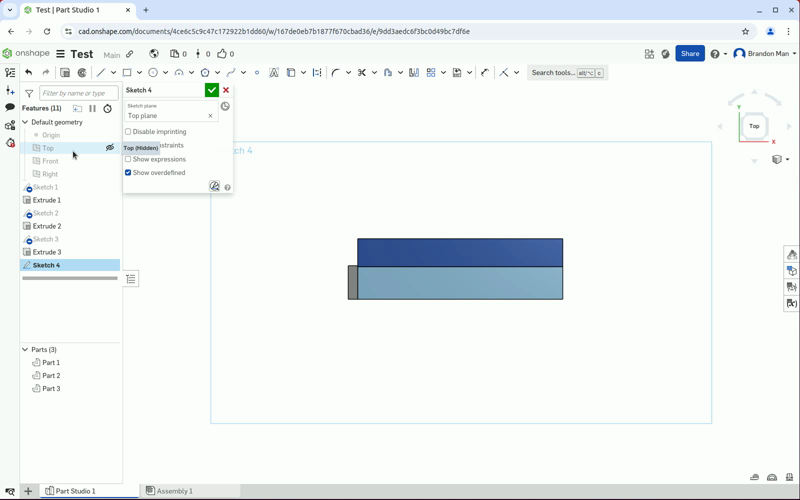
mouse_move(73, 352)
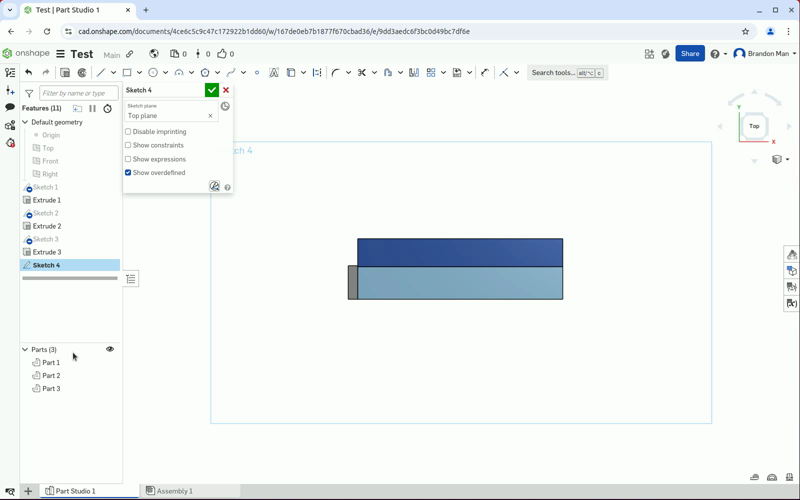
key(y)
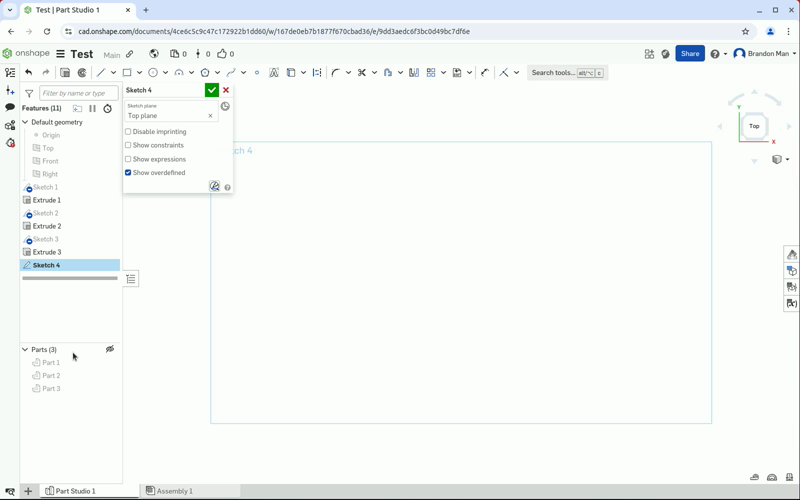
key(l)
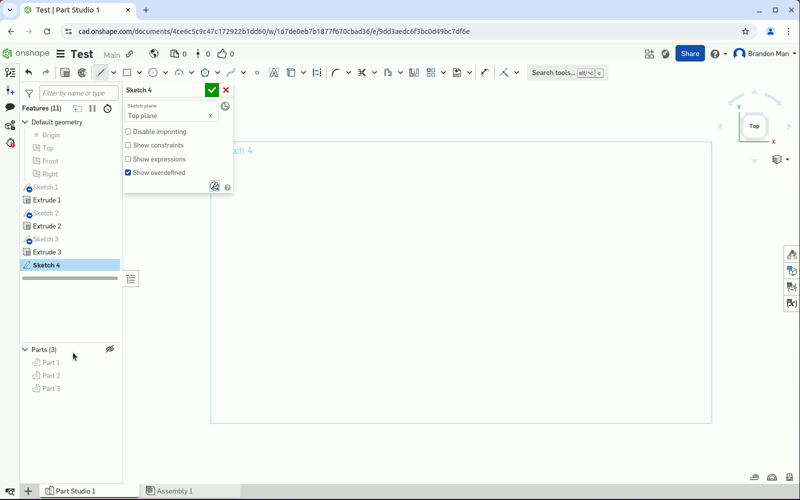
key_down(shift)
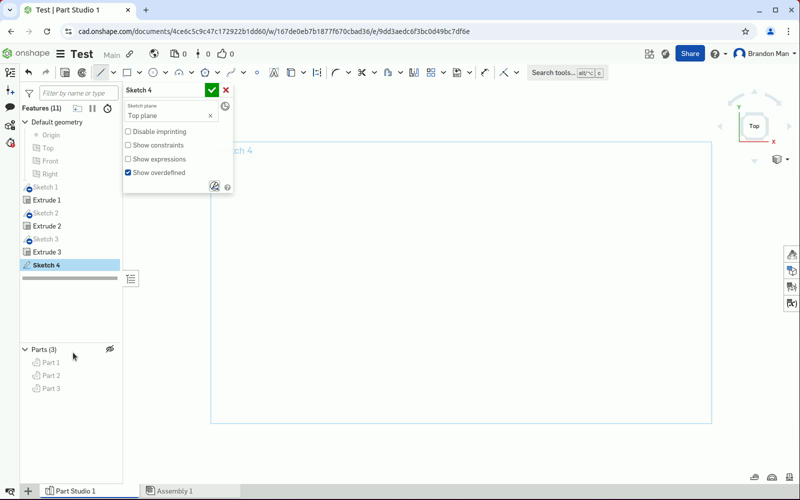
mouse_move(357, 326)
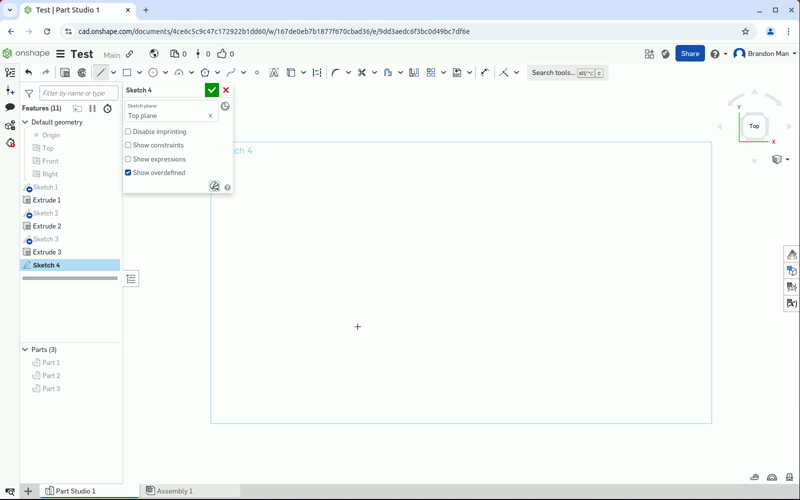
click(357, 326)
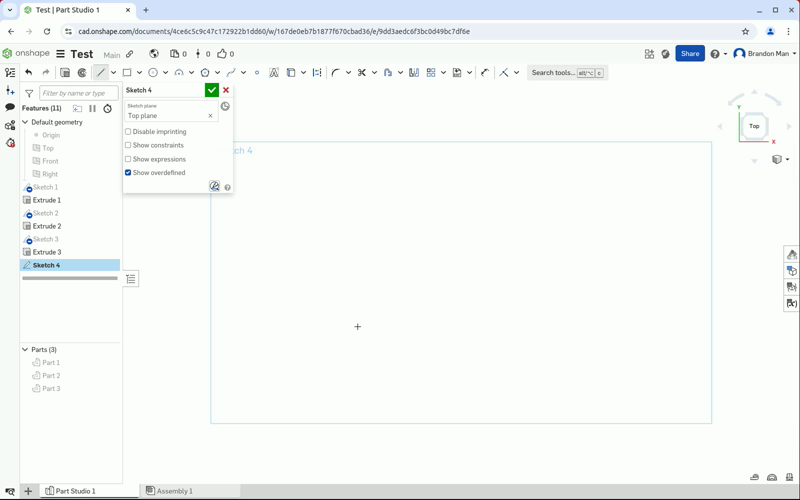
key_up(shift)
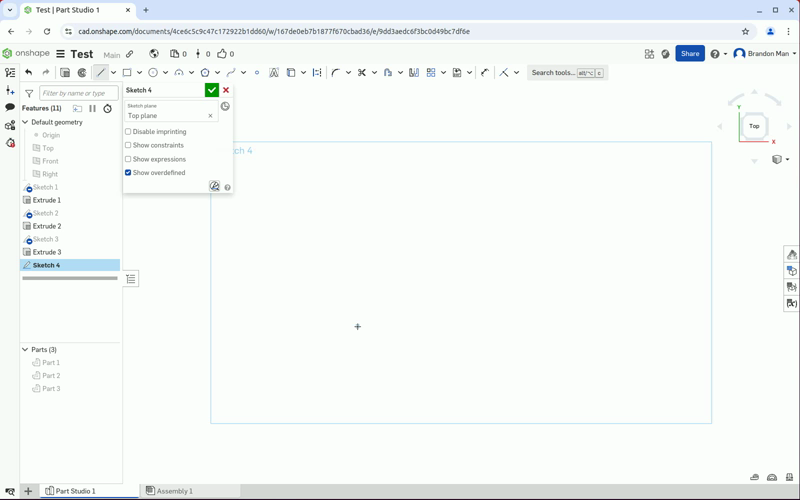
key_down(shift)
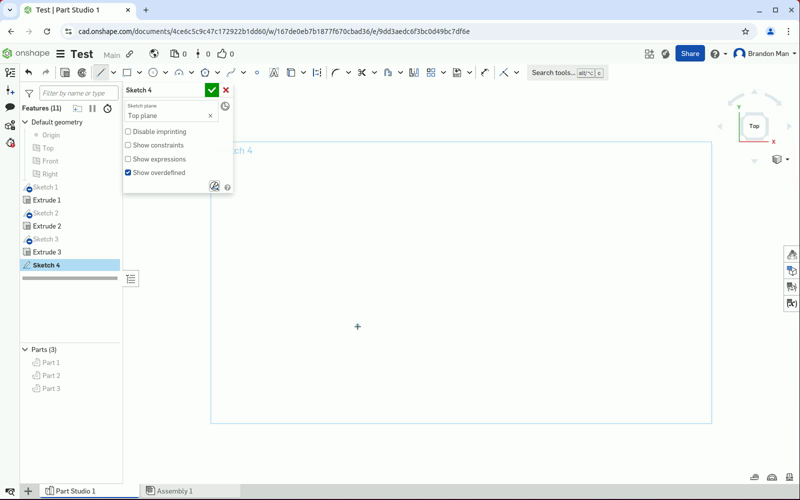
mouse_move(562, 326)
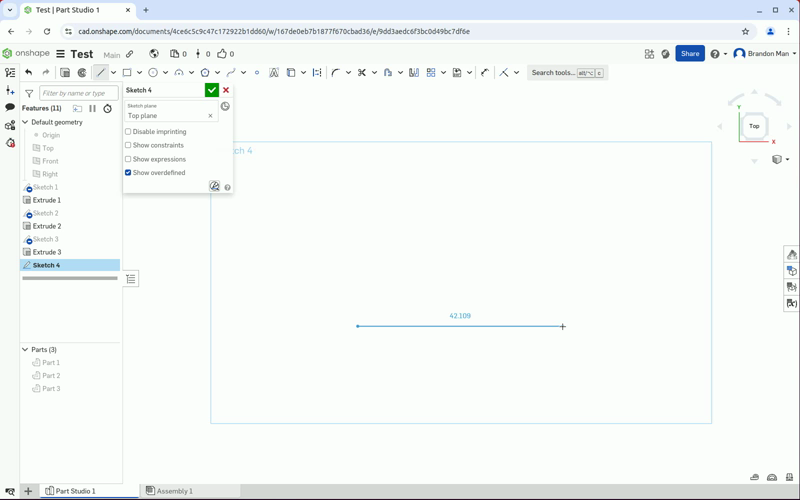
click(562, 326)
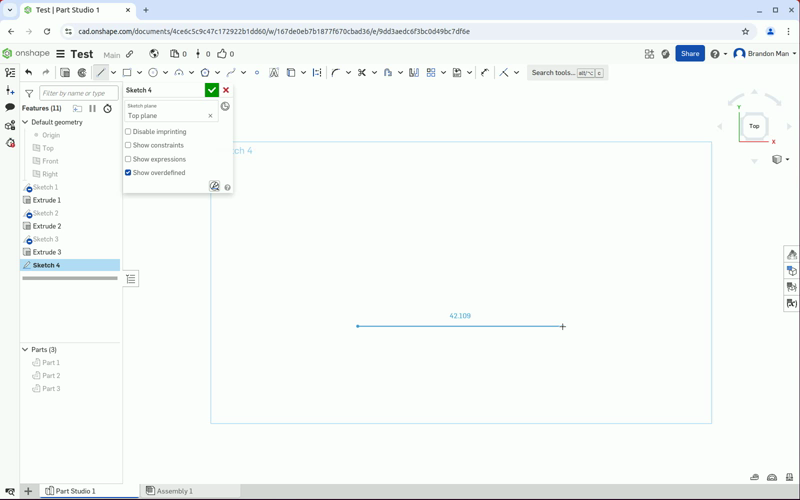
key_up(shift)
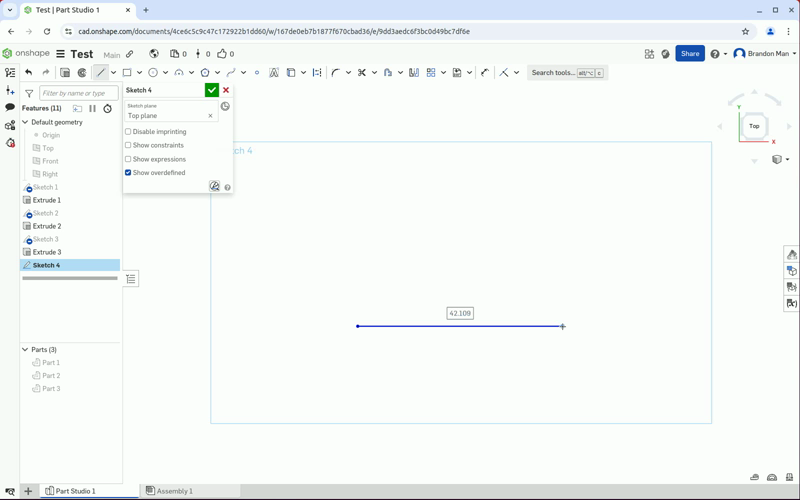
key_down(shift)
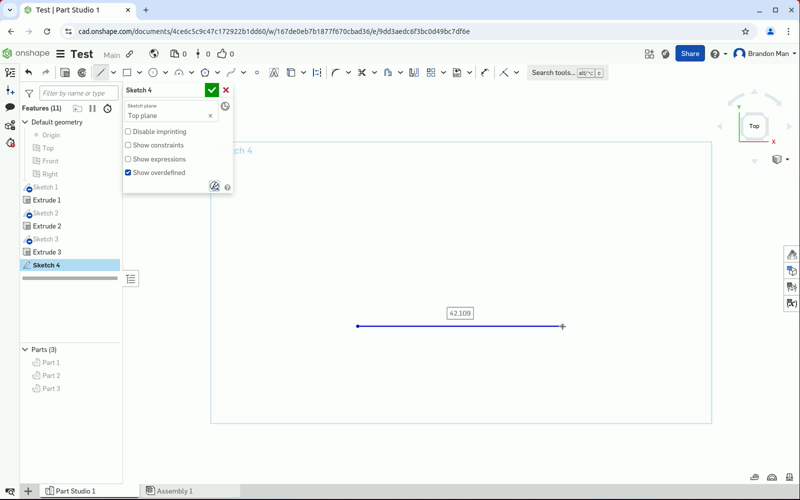
mouse_move(589, 326)
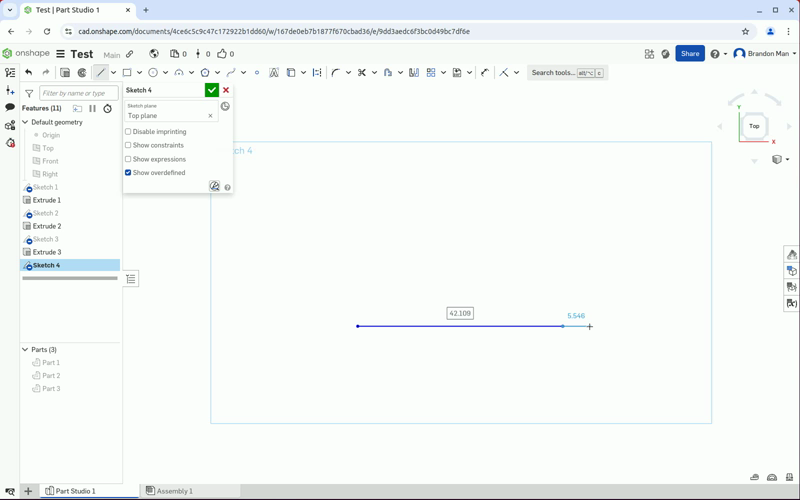
mouse_move(562, 298)
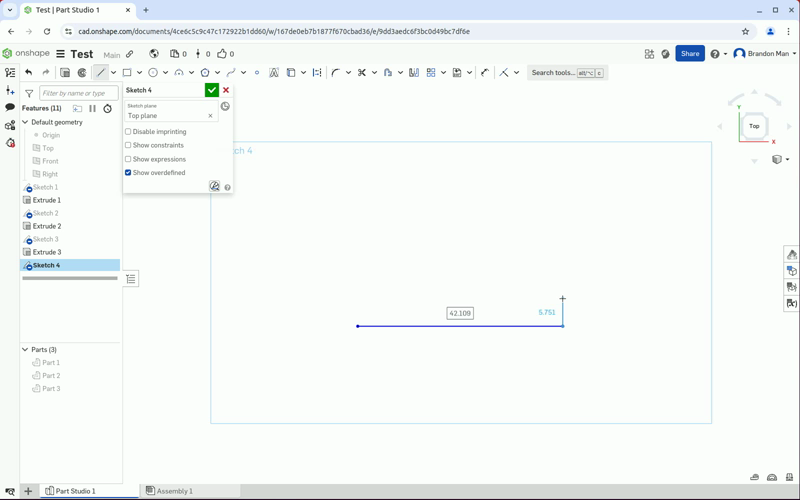
click(562, 298)
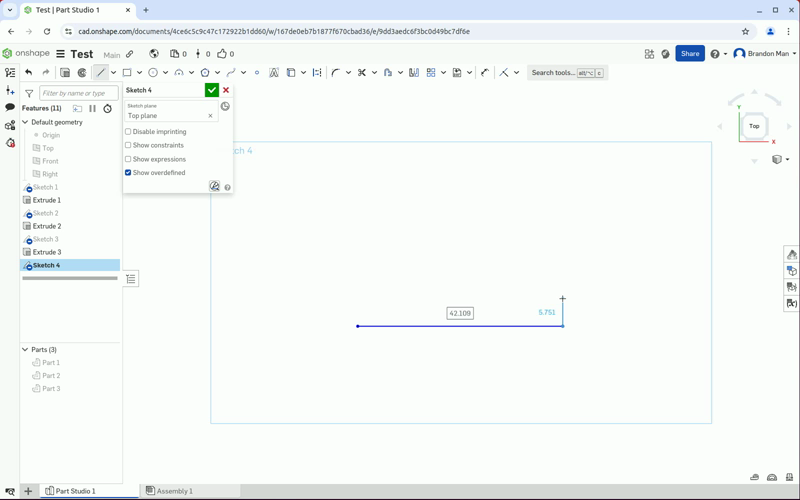
key_up(shift)
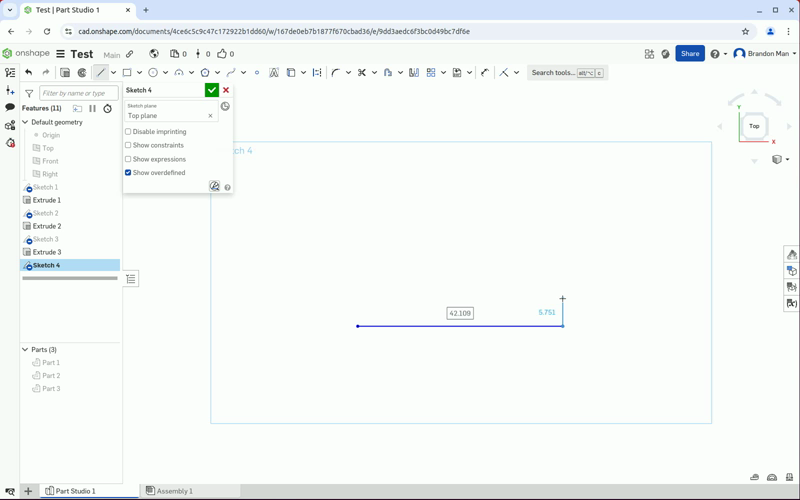
key_down(shift)
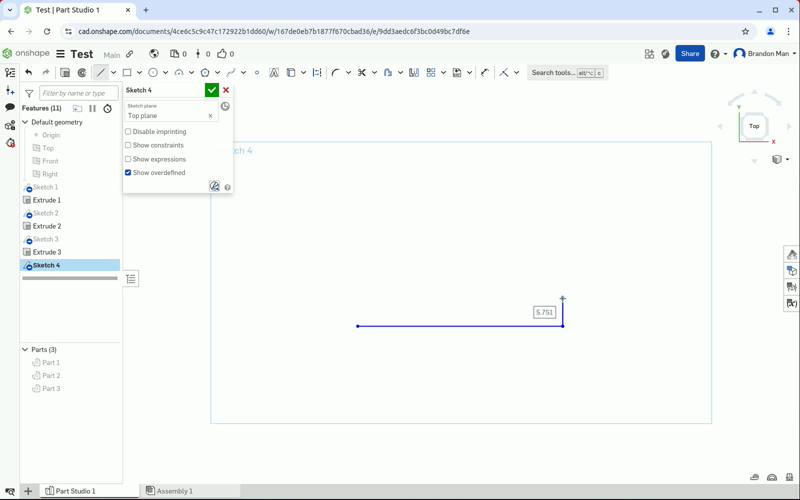
mouse_move(357, 298)
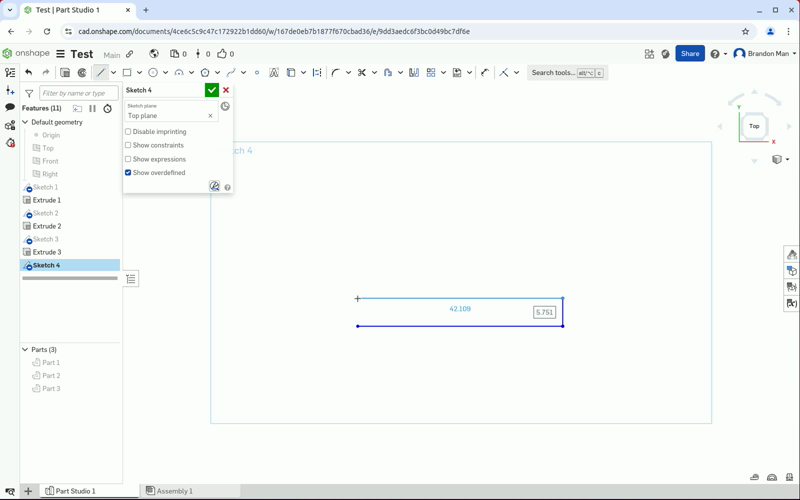
click(357, 298)
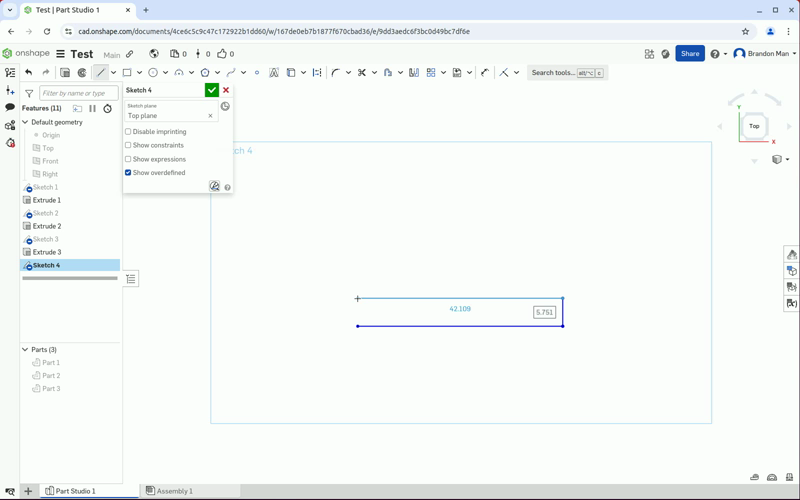
key_up(shift)
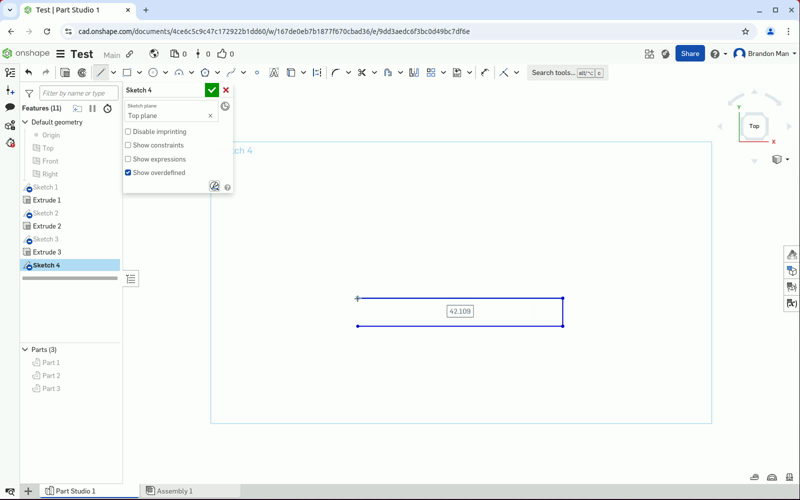
mouse_move(387, 298)
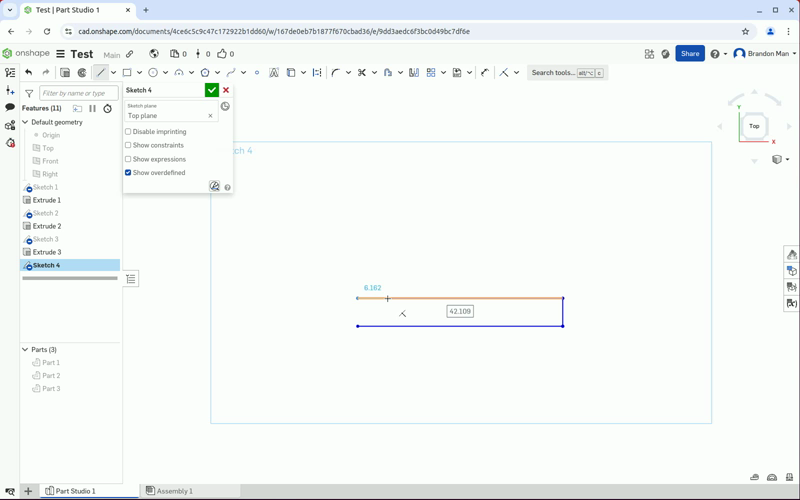
key_down(shift)
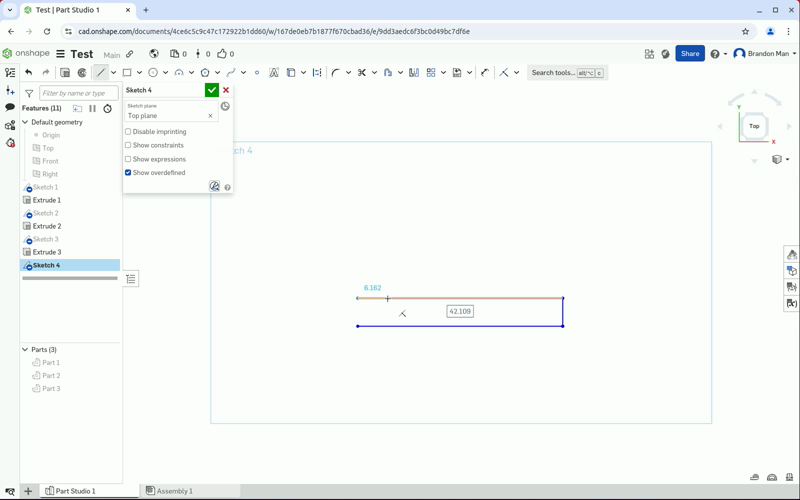
mouse_move(357, 326)
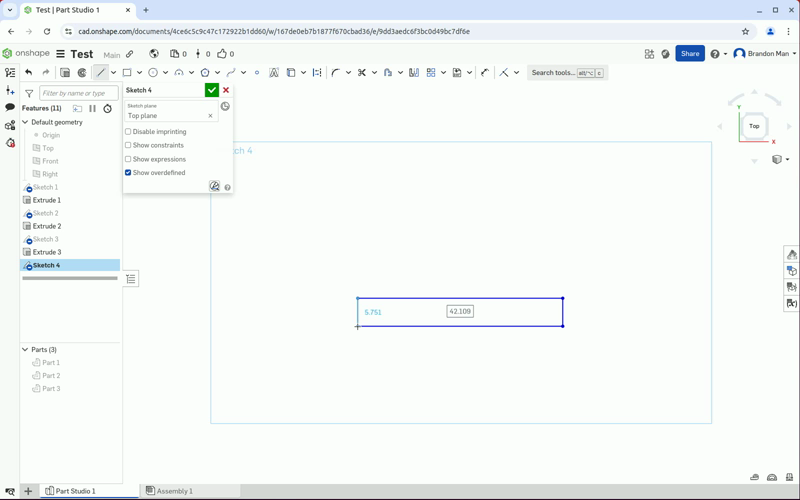
key_up(shift)
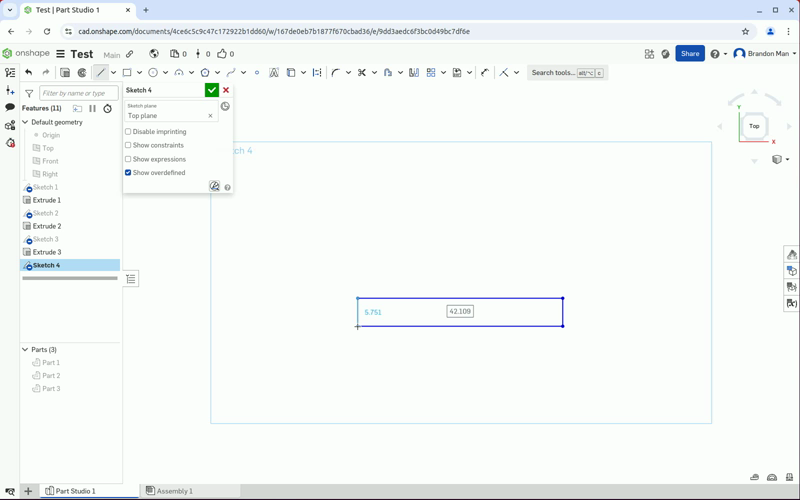
click(357, 326)
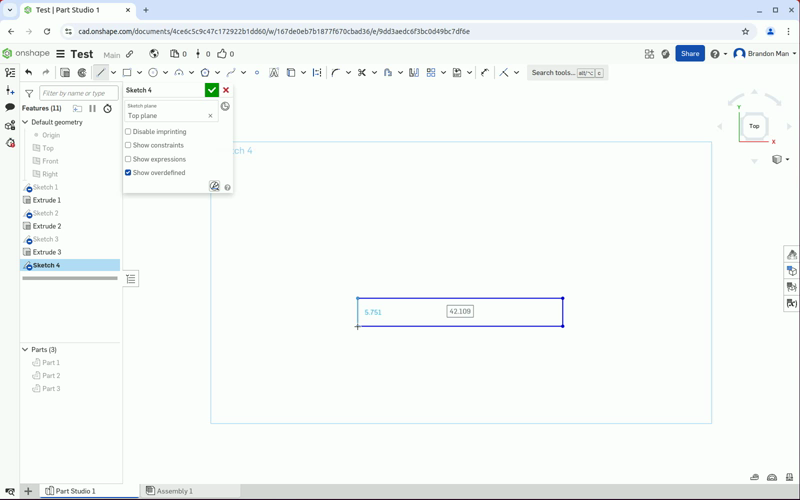
key(esc)
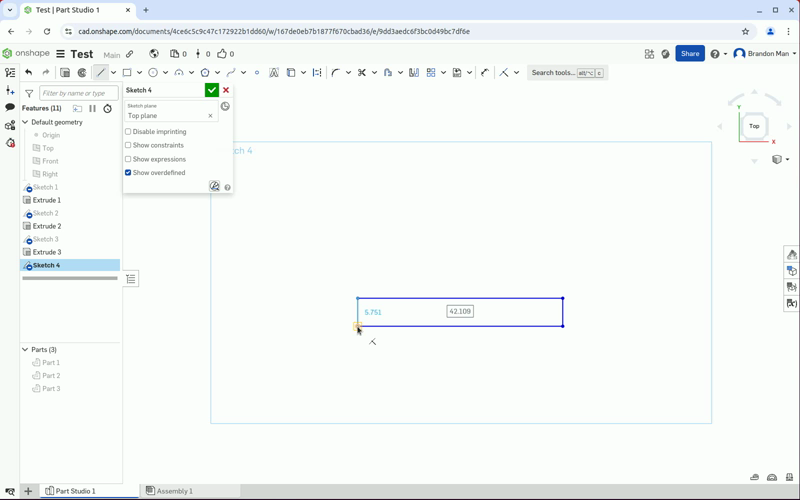
mouse_move(369, 310)
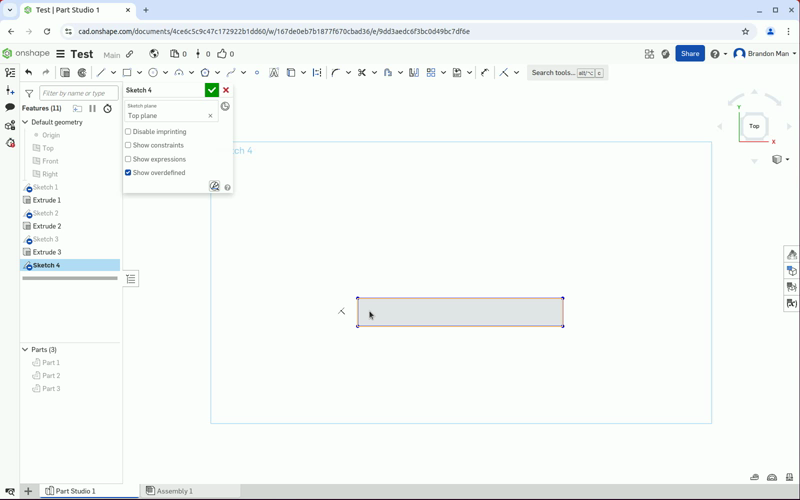
click(369, 310)
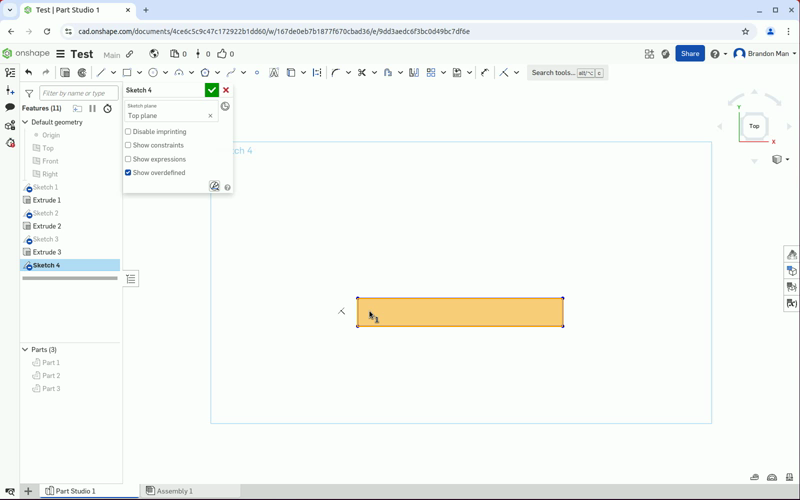
mouse_move(73, 352)
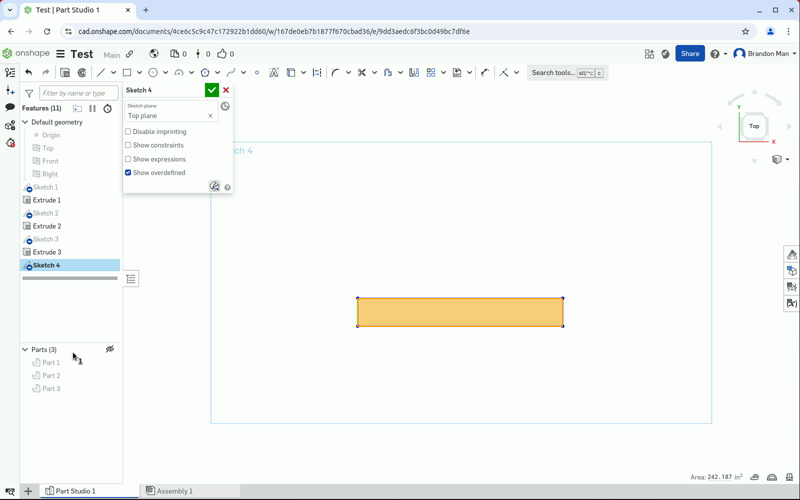
key(shift+y)
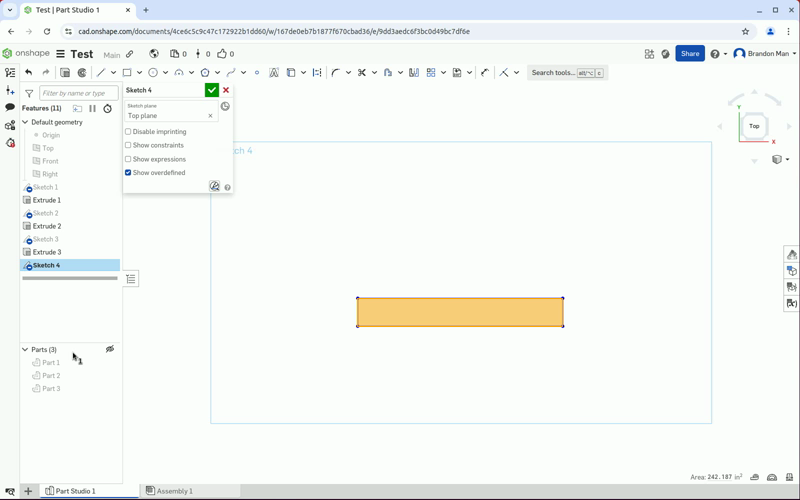
key(shift+e)
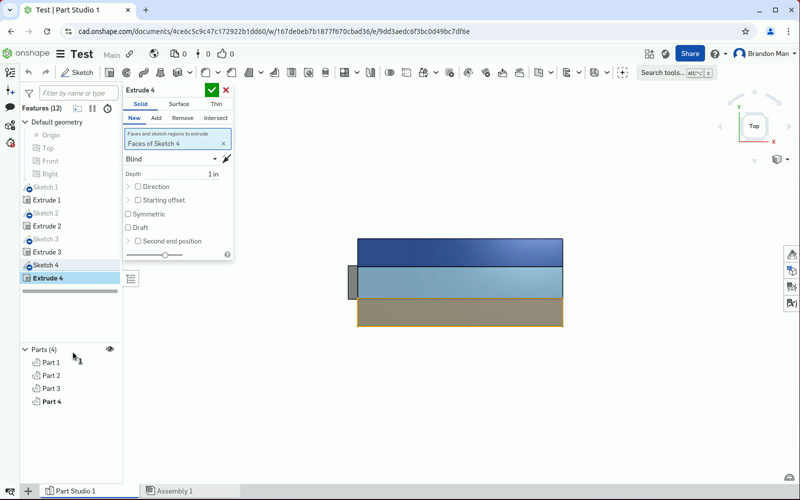
mouse_move(143, 106)
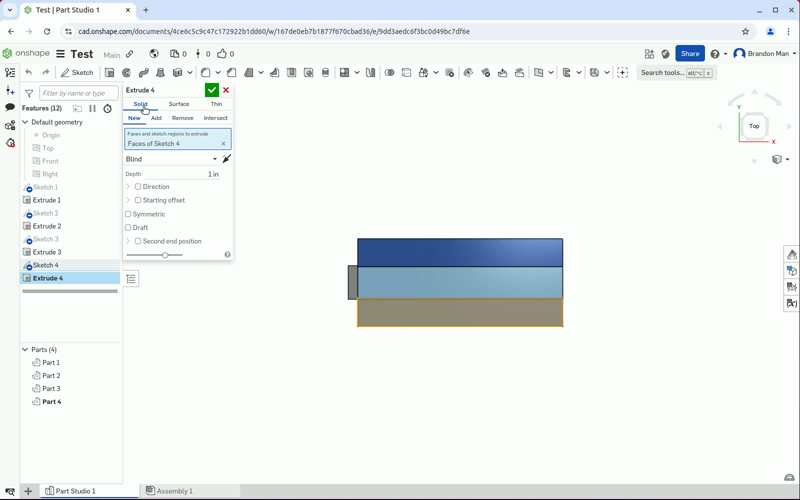
click(143, 106)
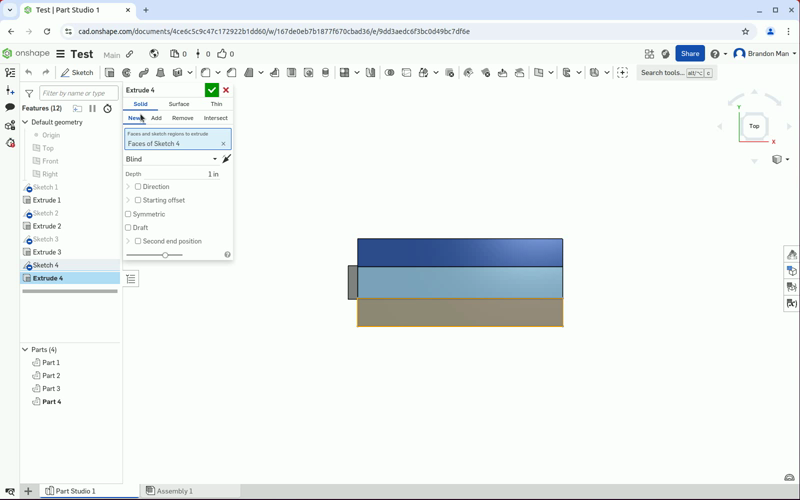
mouse_move(137, 120)
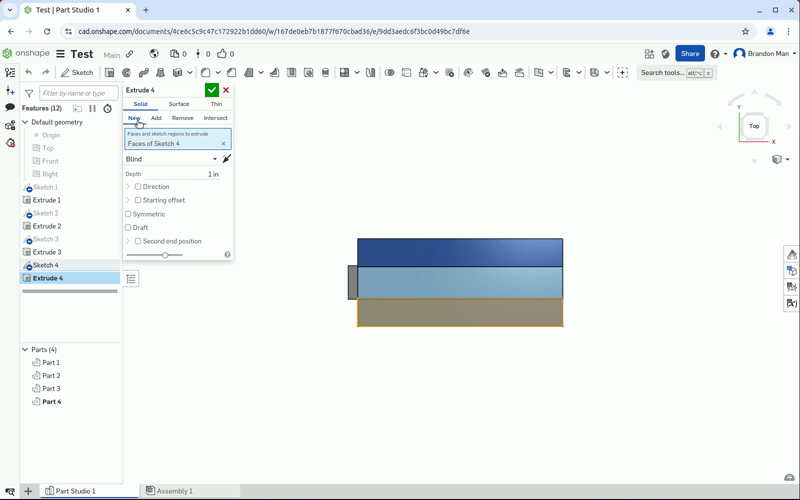
click(137, 120)
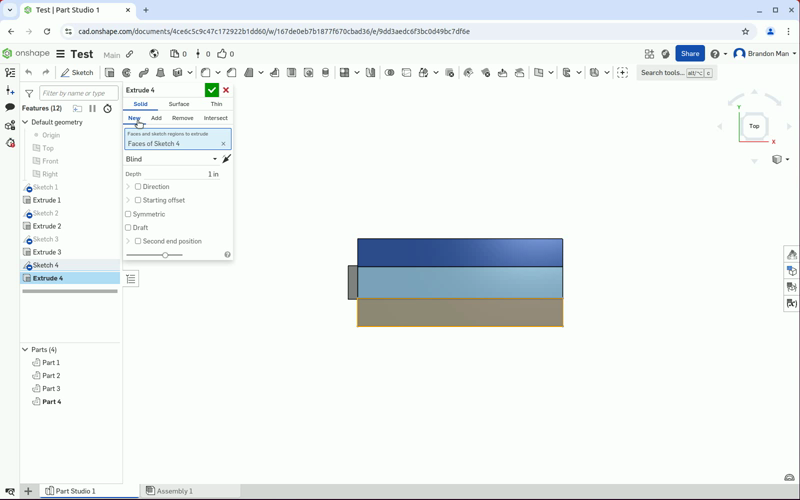
key(tab, 4)
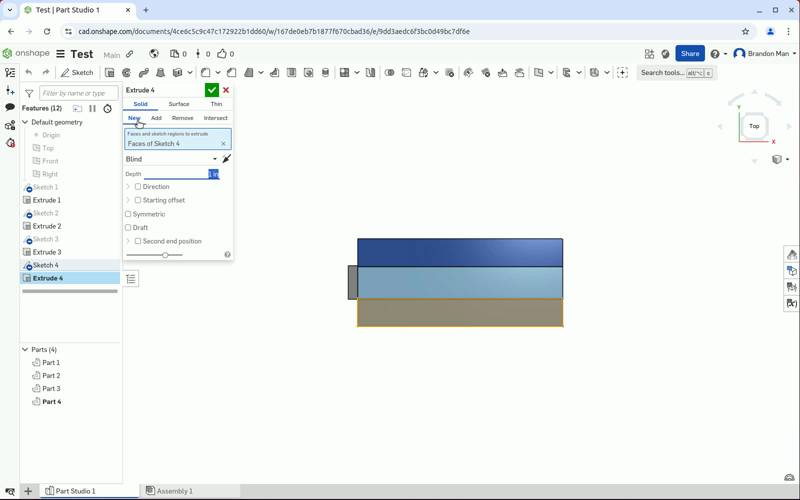
text(1.444)
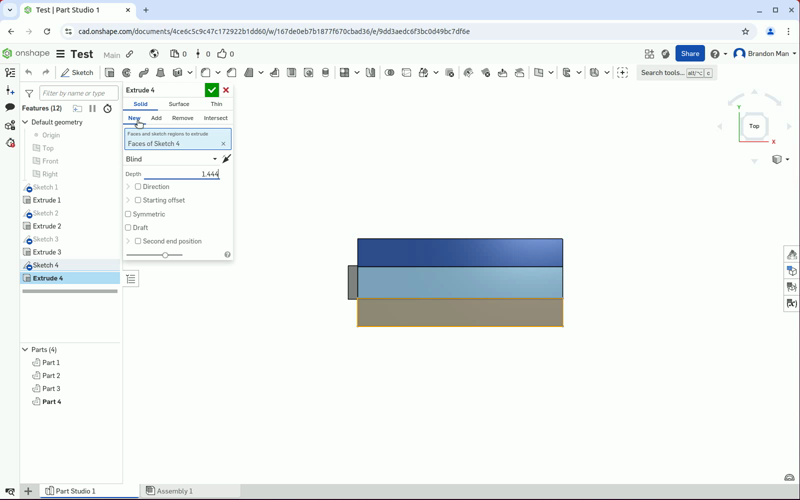
key(tab, 3)
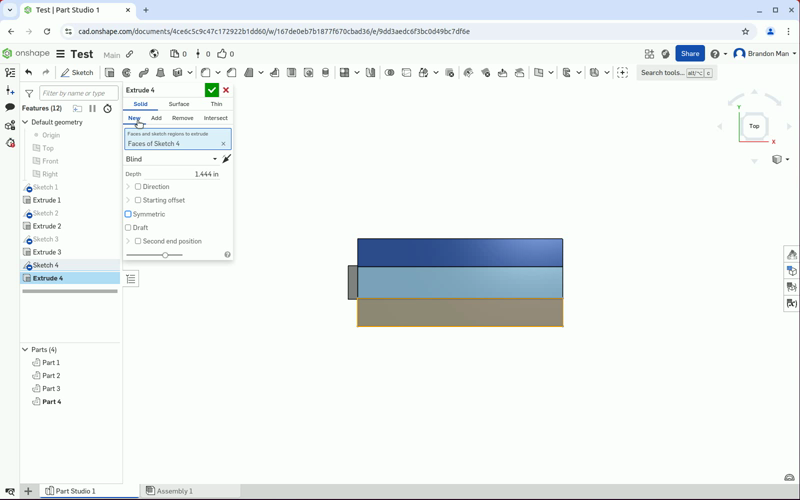
key(space)
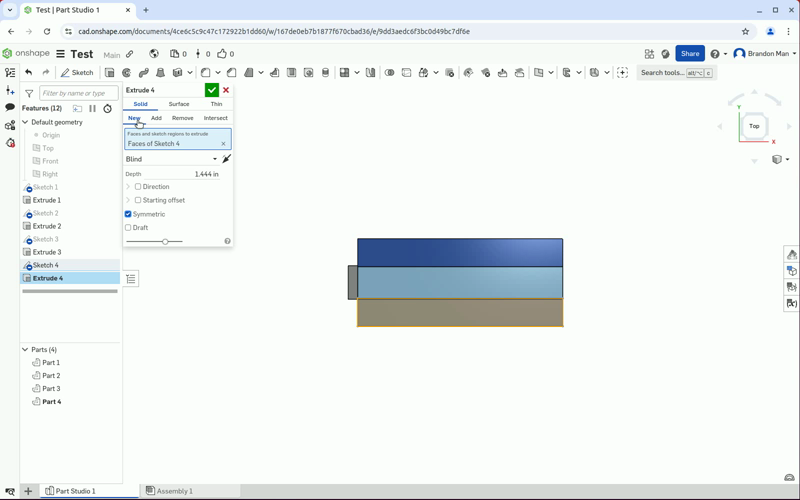
key(enter)
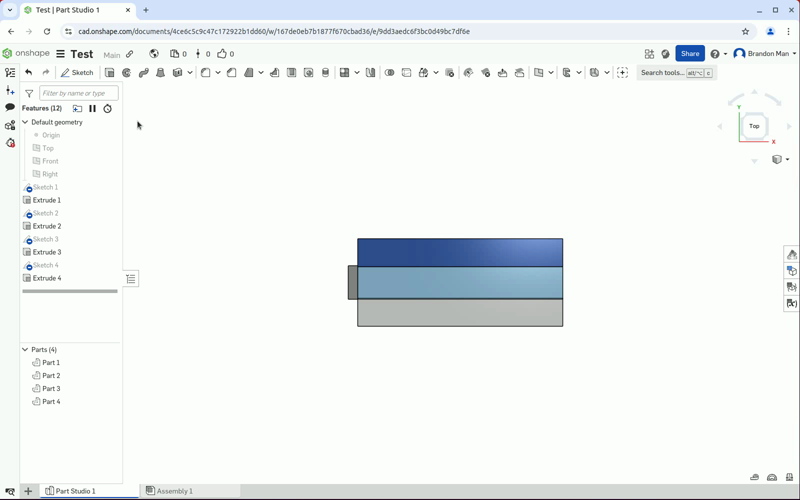
key(shift+h)
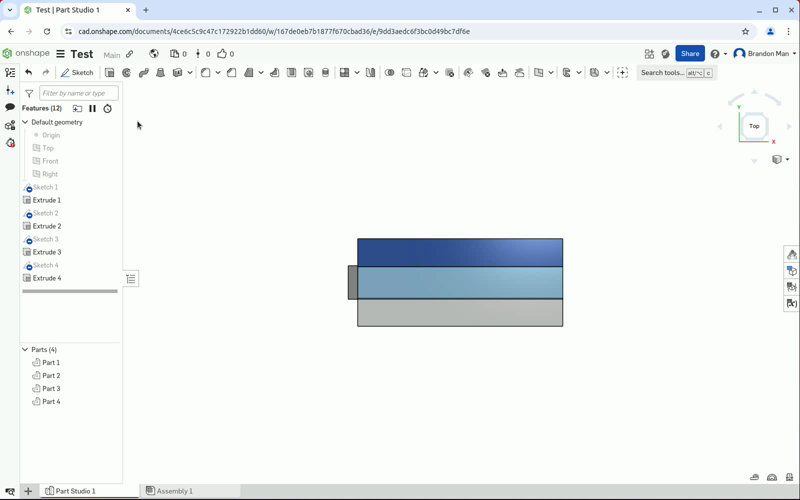
key(shift+h)
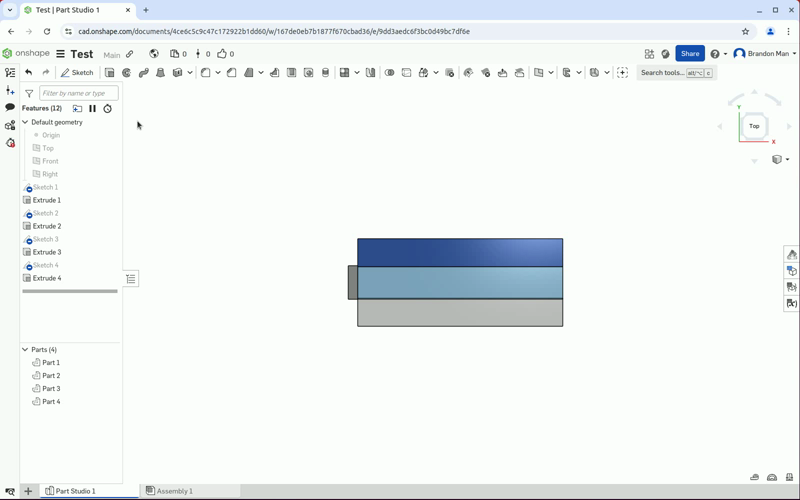
mouse_move(73, 189)
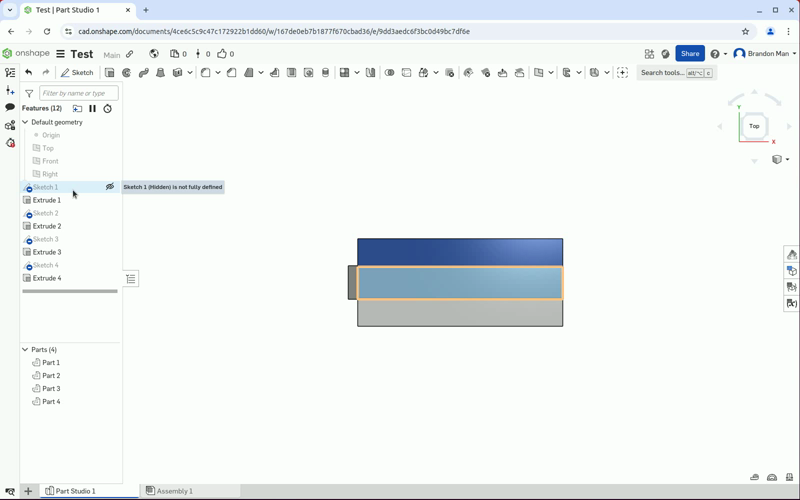
click(73, 189)
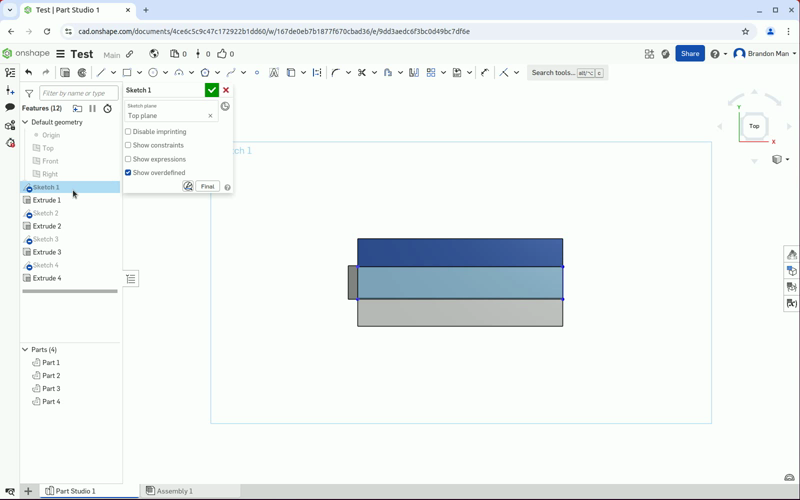
mouse_move(229, 92)
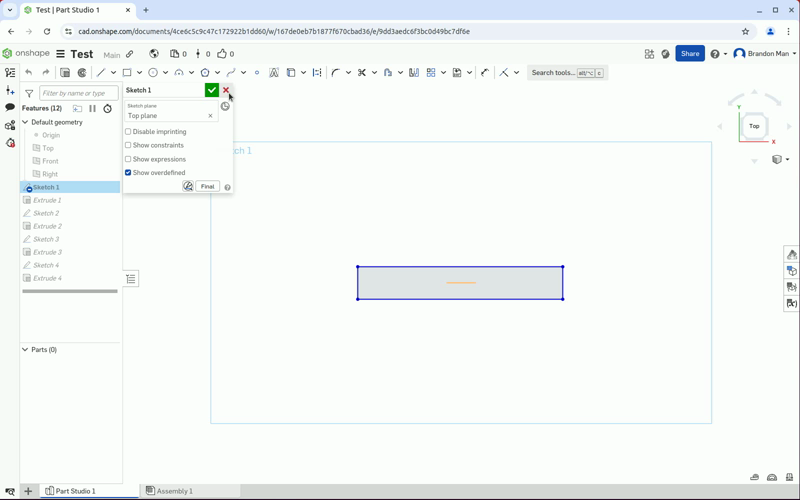
click(229, 92)
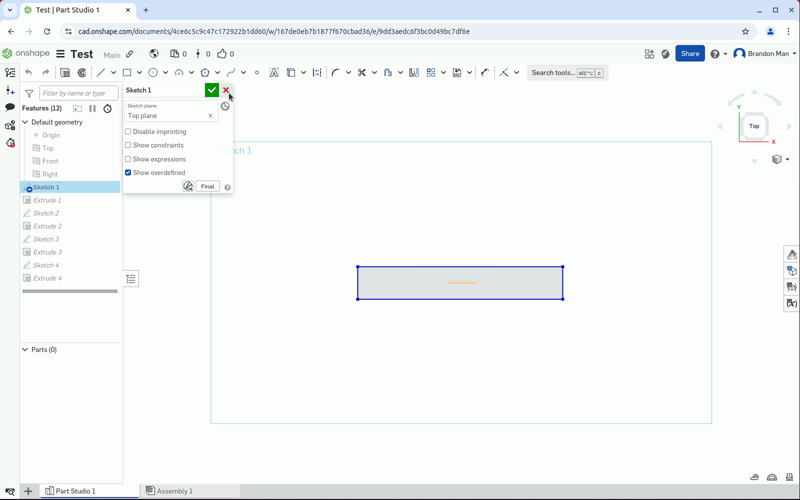
key(shift+s)
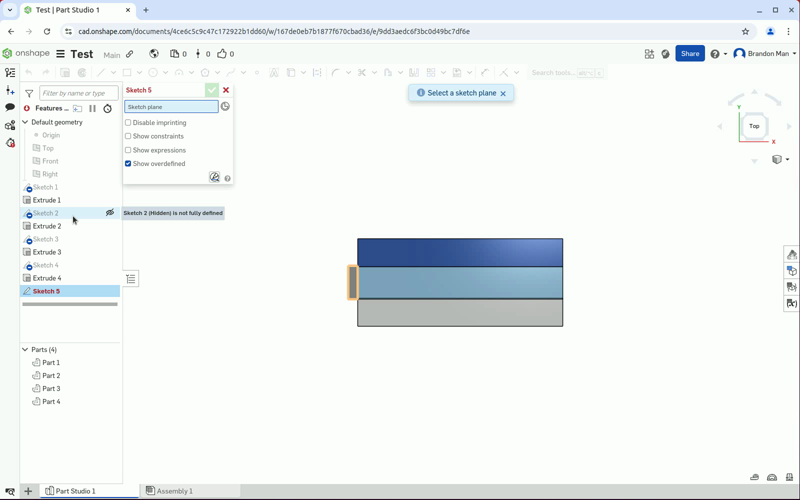
scroll(3)
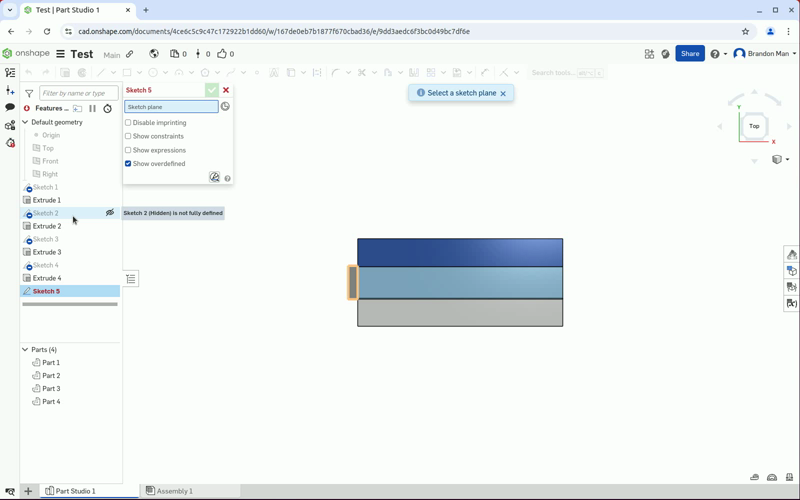
mouse_move(73, 150)
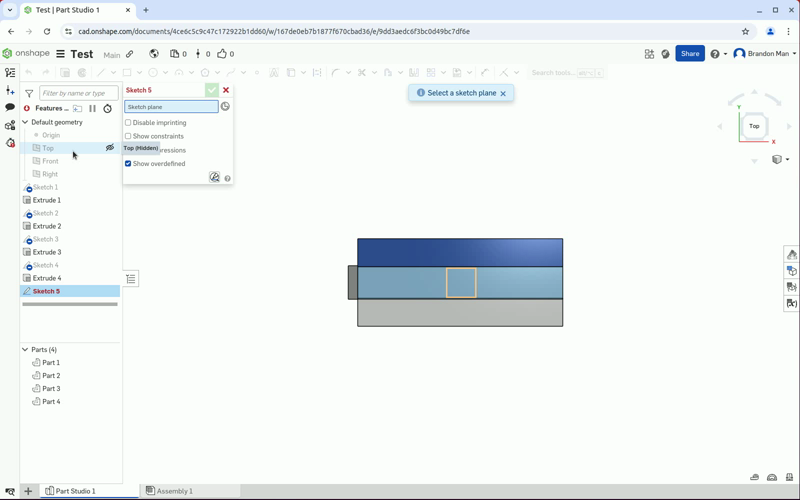
click(73, 150)
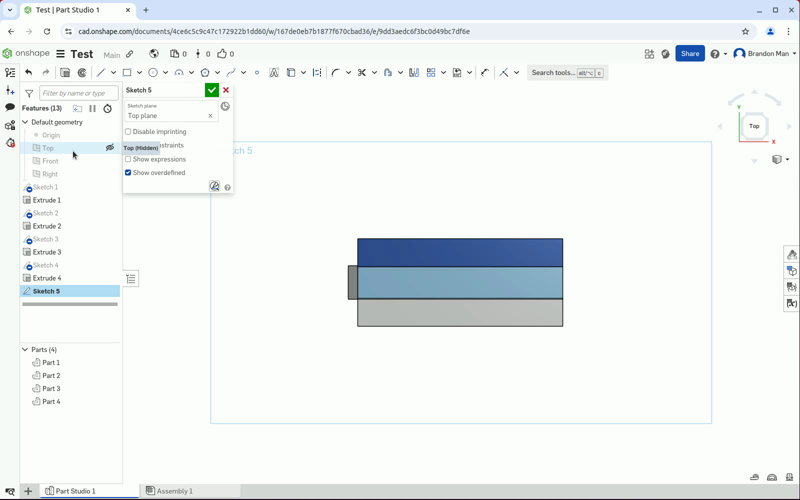
mouse_move(73, 352)
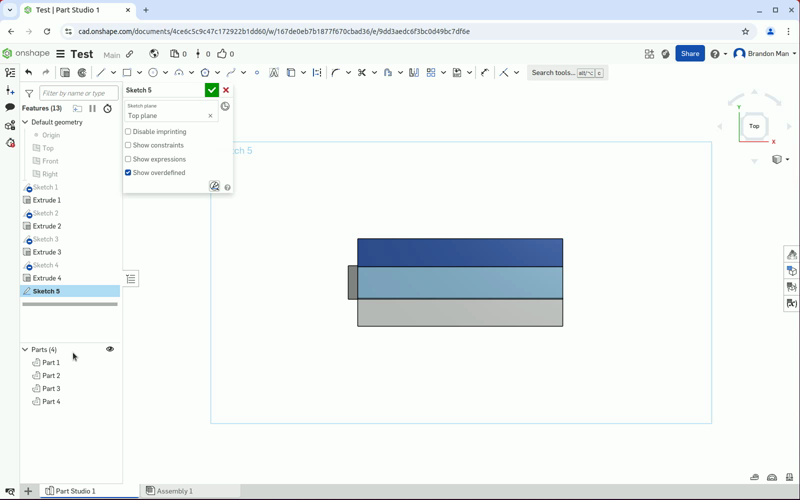
key(y)
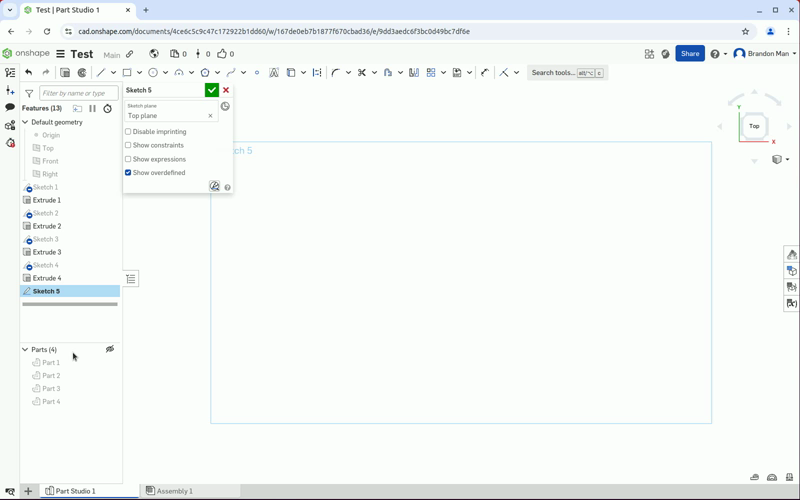
key(l)
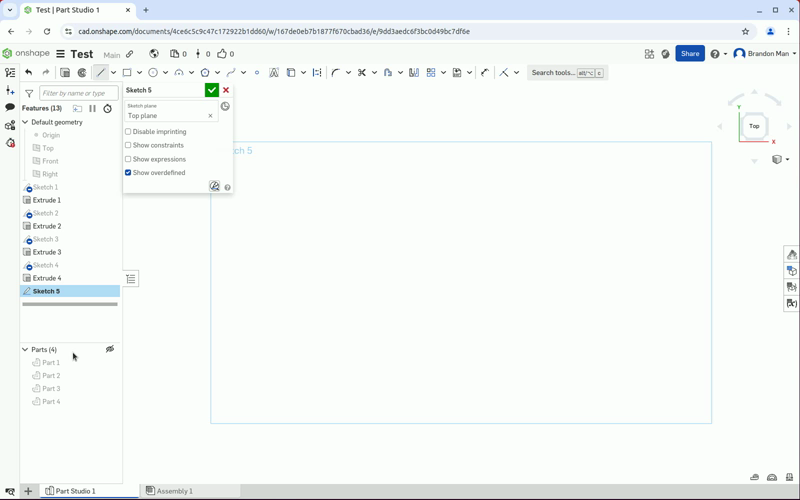
key_down(shift)
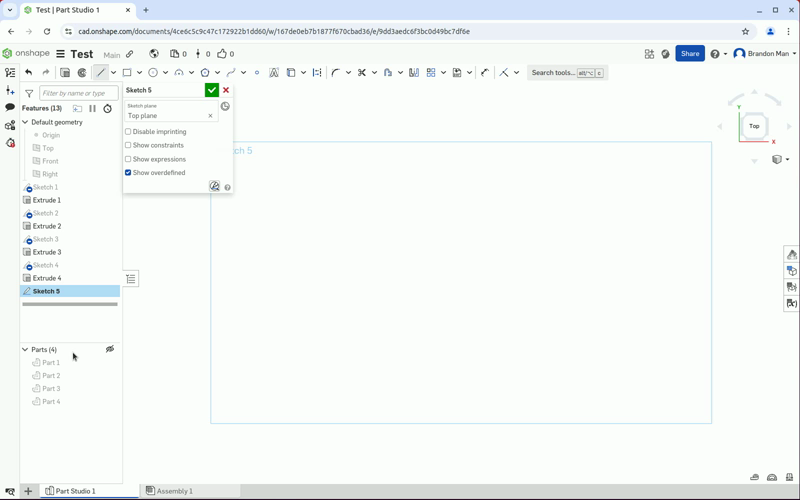
mouse_move(564, 299)
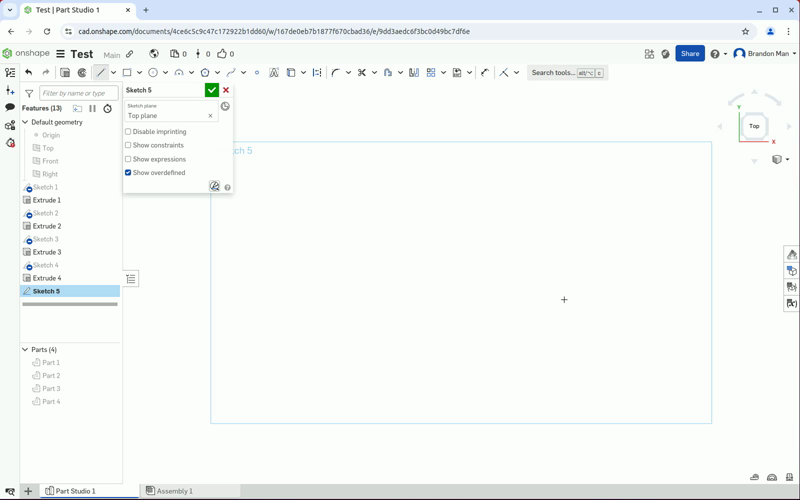
click(564, 299)
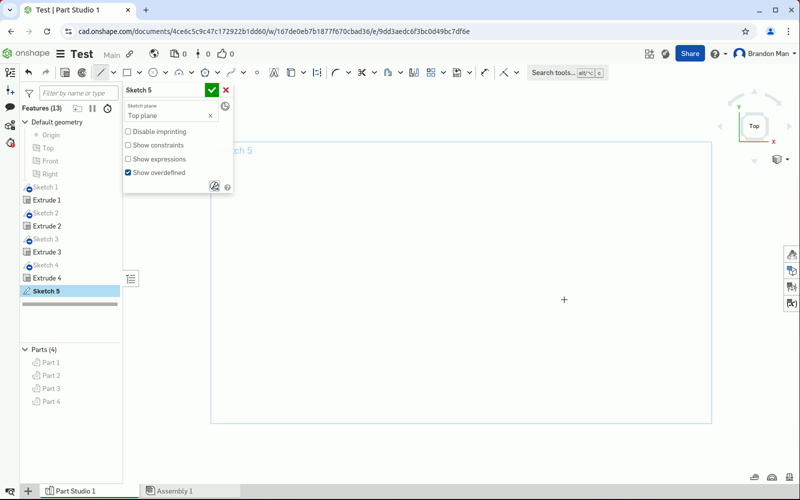
key_up(shift)
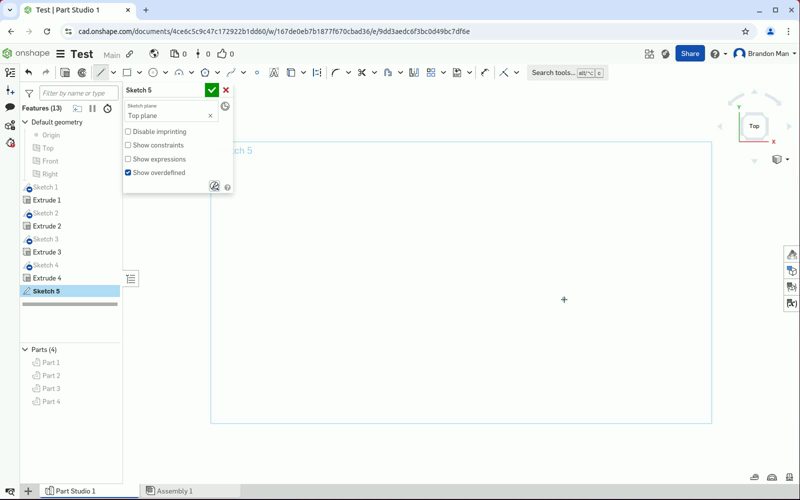
key_down(shift)
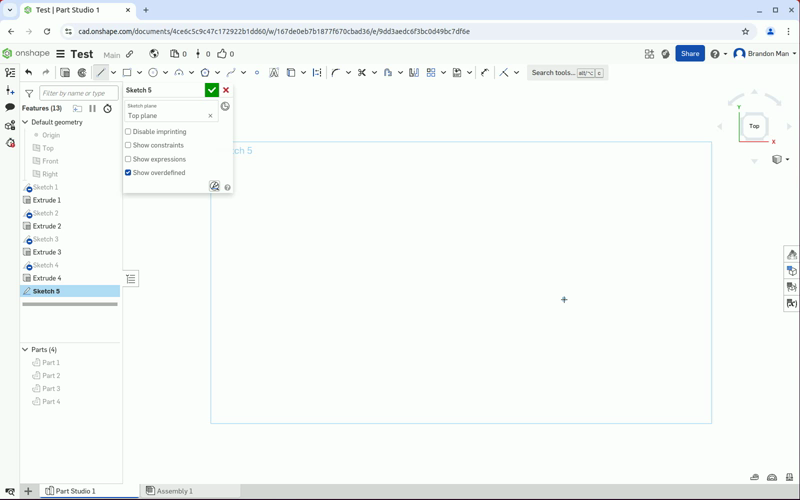
mouse_move(589, 299)
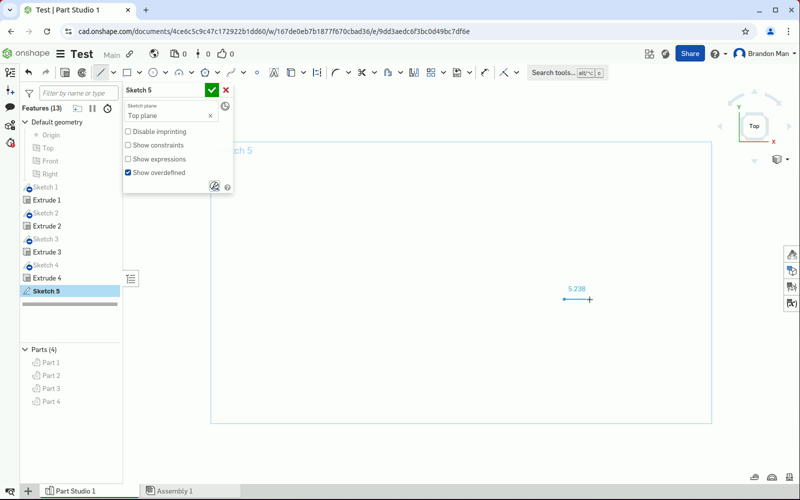
mouse_move(573, 299)
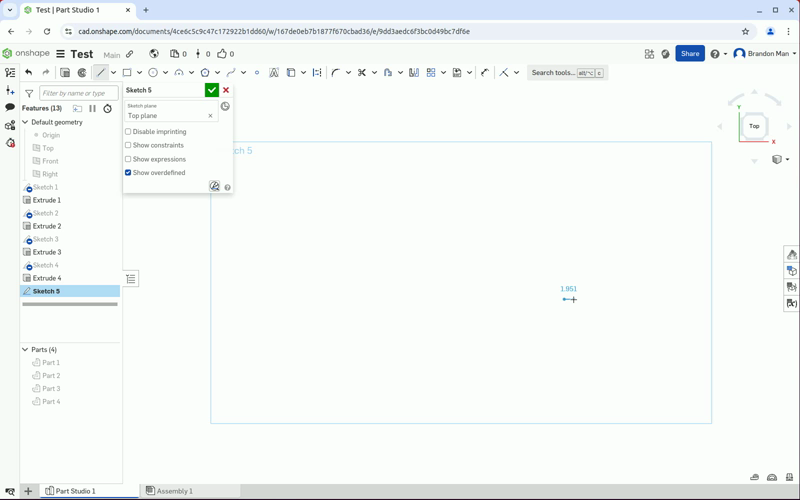
click(573, 299)
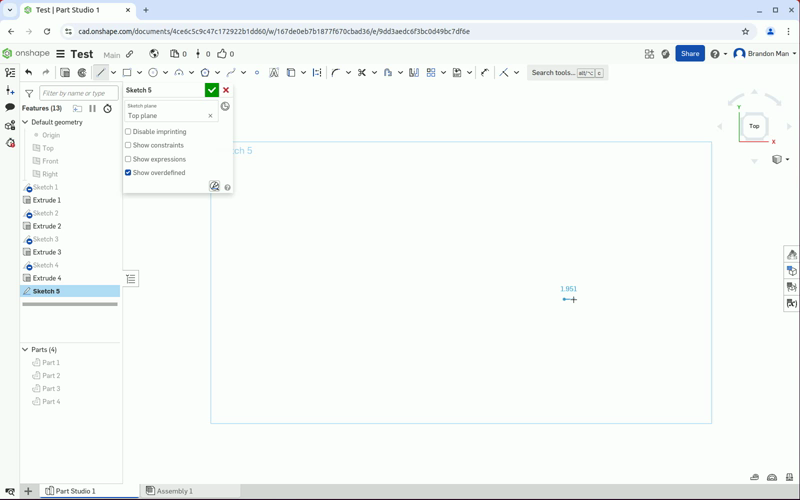
key_up(shift)
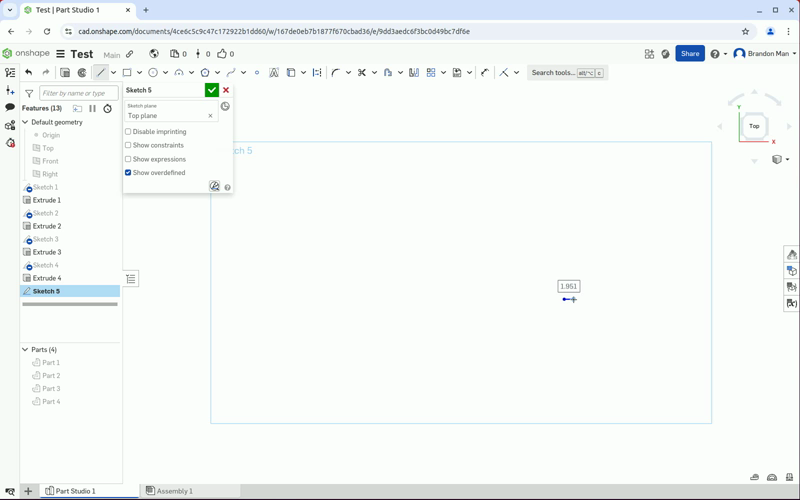
key_down(shift)
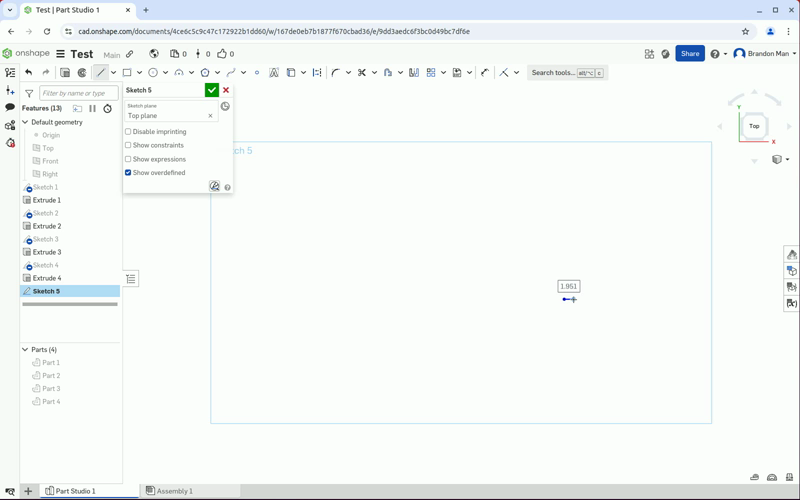
mouse_move(589, 299)
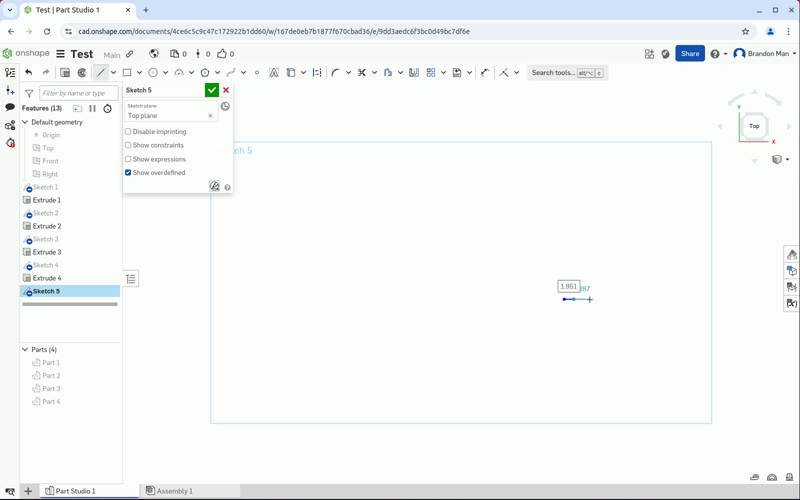
mouse_move(573, 265)
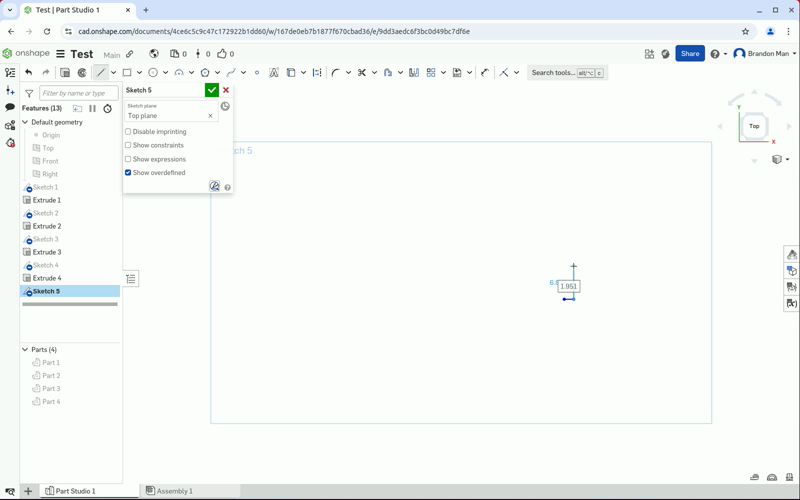
click(573, 265)
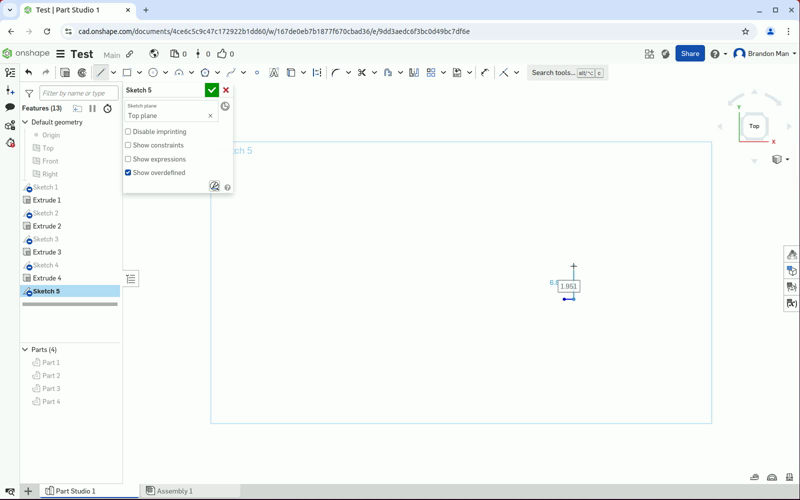
key_up(shift)
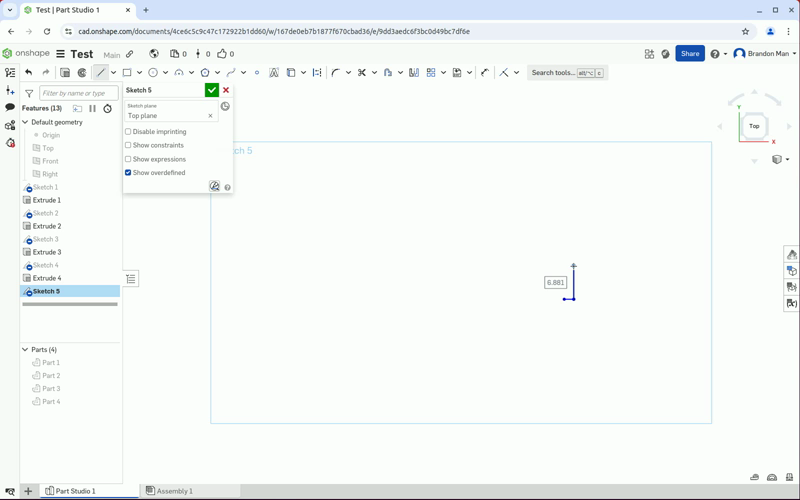
key_down(shift)
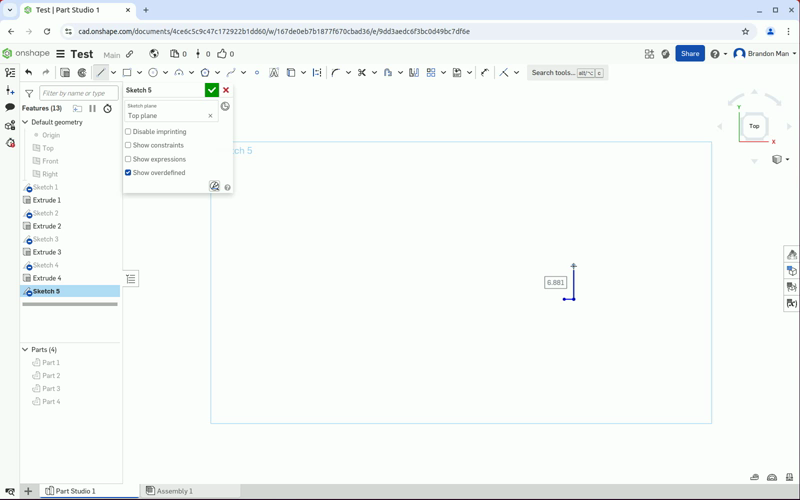
mouse_move(589, 265)
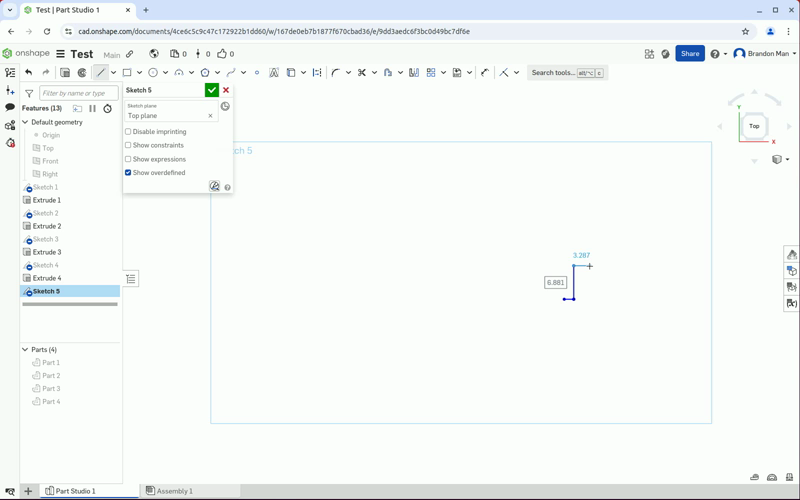
mouse_move(564, 265)
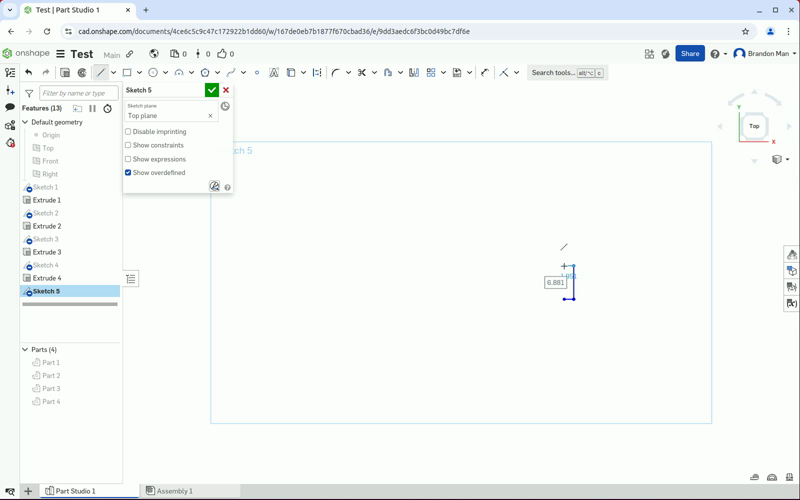
click(564, 265)
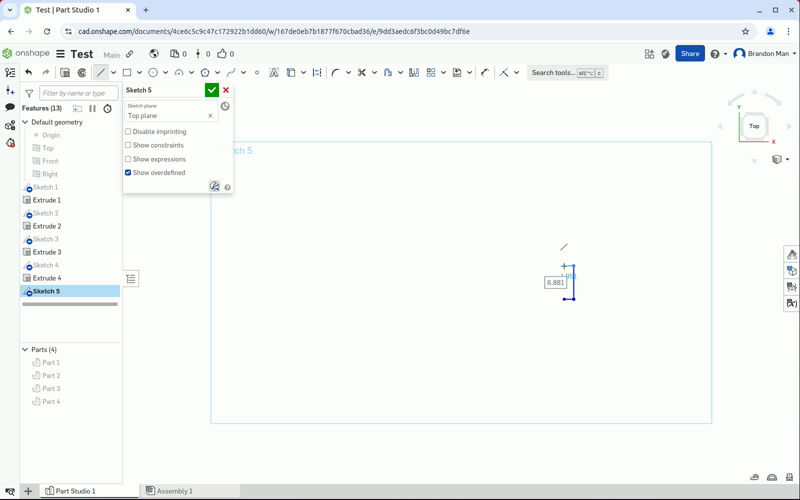
key_up(shift)
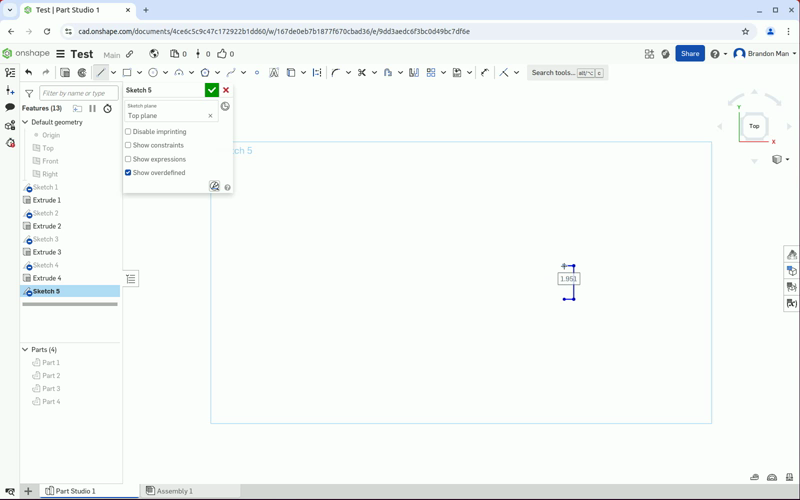
mouse_move(589, 265)
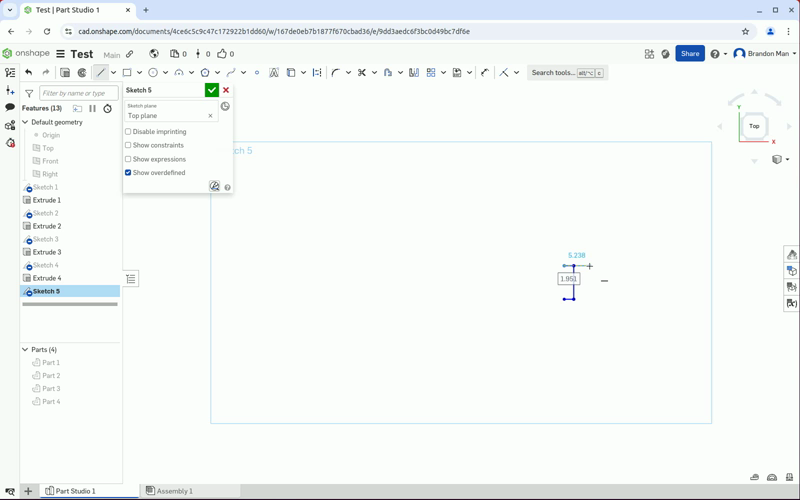
key_down(shift)
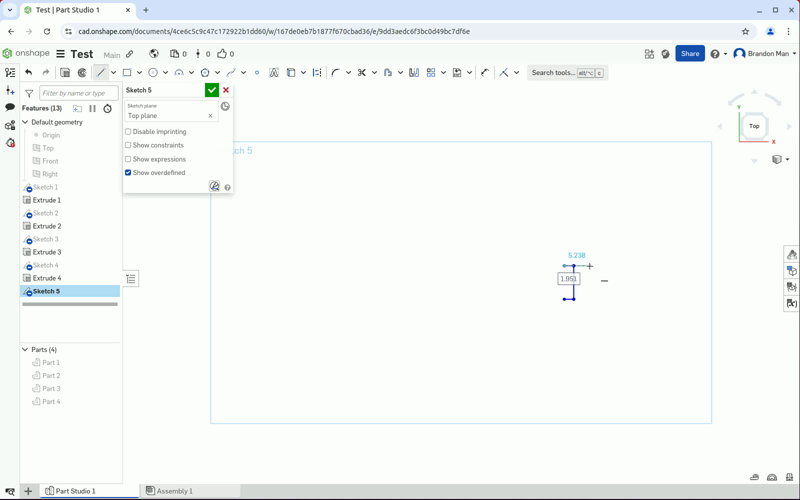
mouse_move(564, 299)
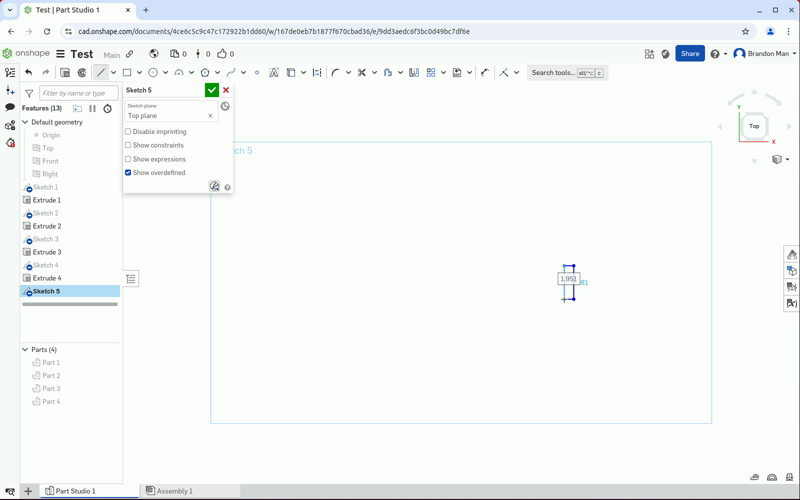
key_up(shift)
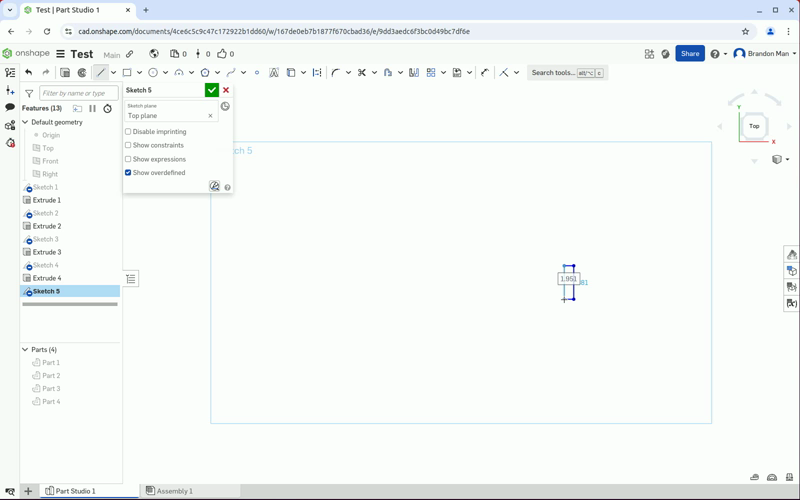
click(564, 299)
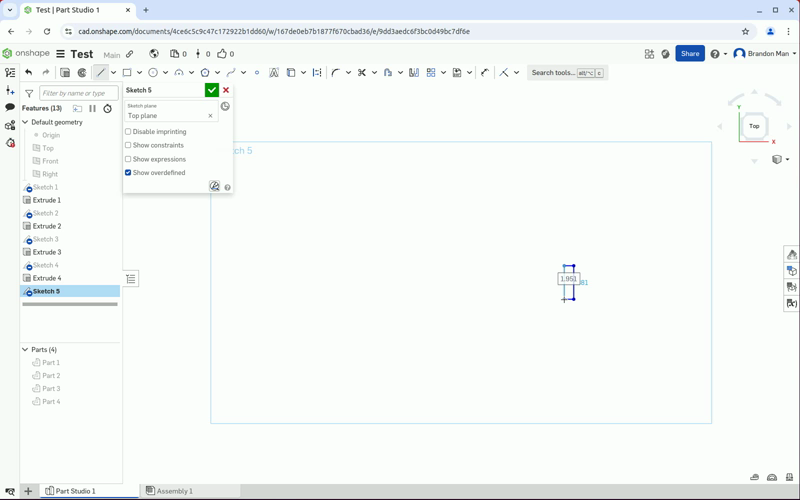
key(esc)
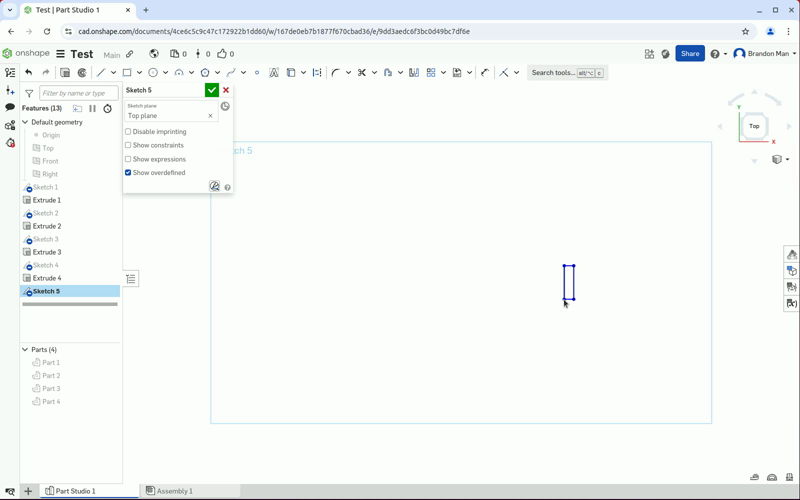
mouse_move(572, 273)
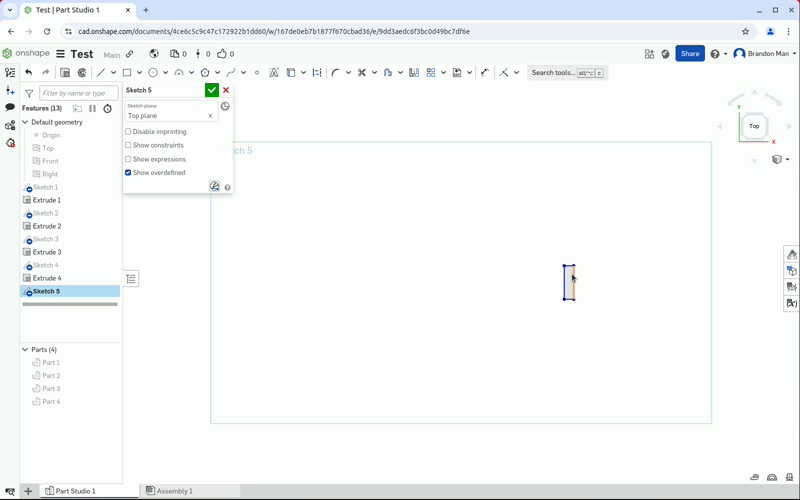
scroll(6)
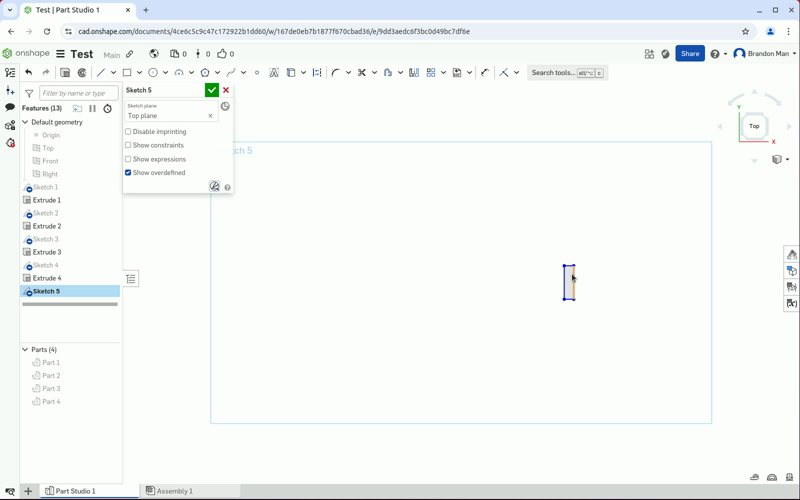
scroll(6)
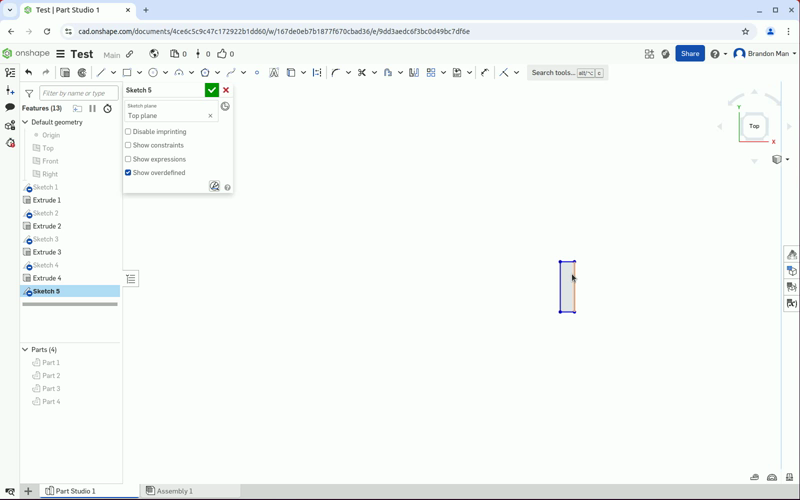
scroll(6)
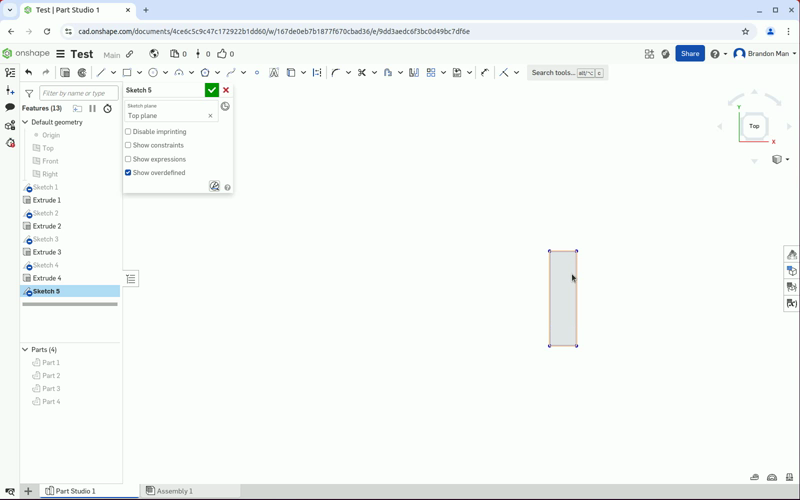
scroll(6)
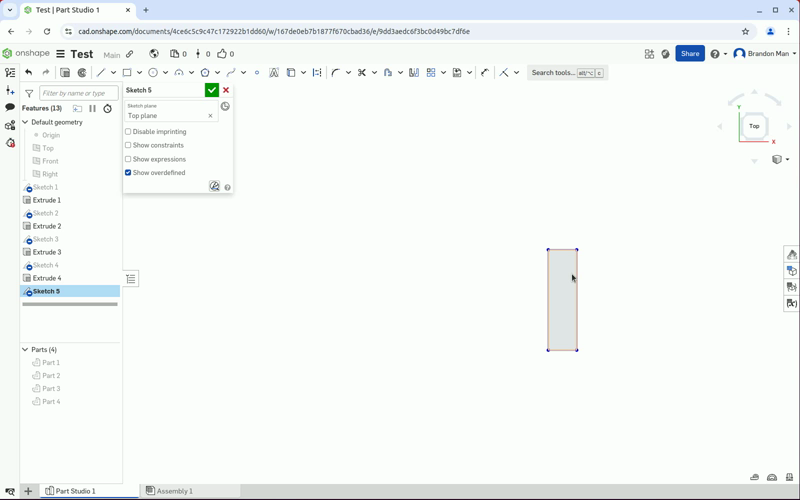
scroll(6)
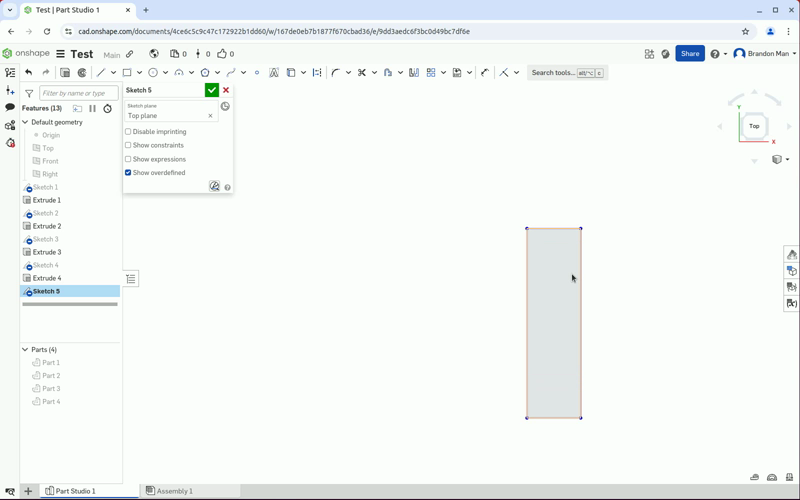
scroll(6)
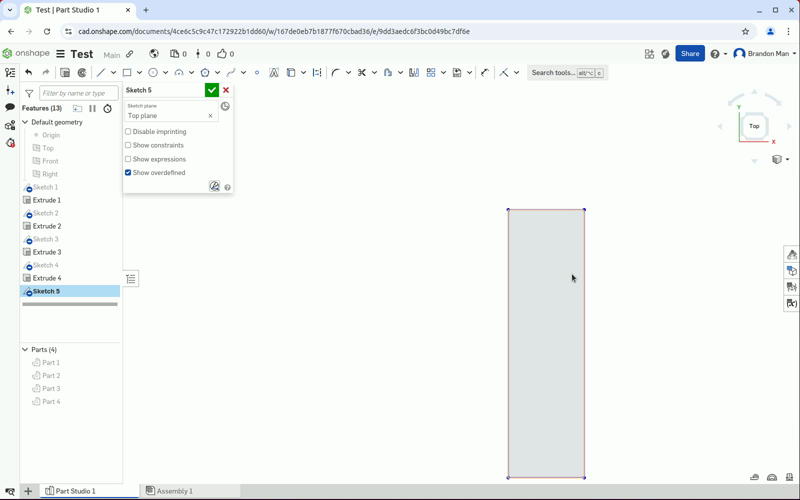
scroll(6)
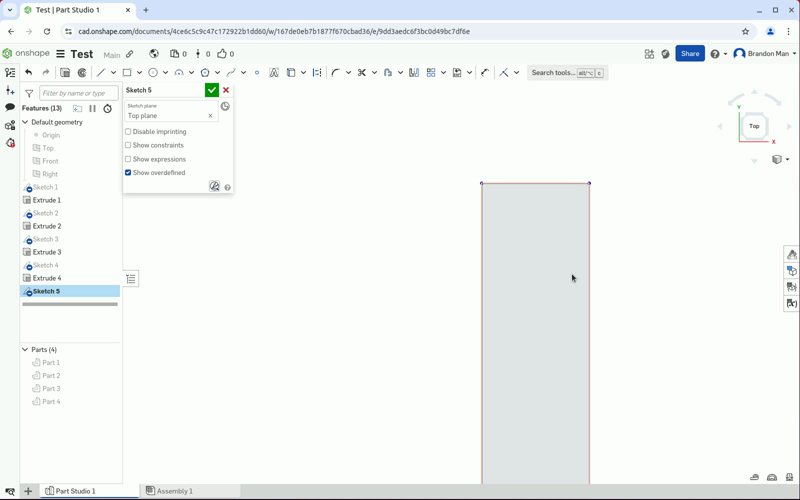
click(572, 273)
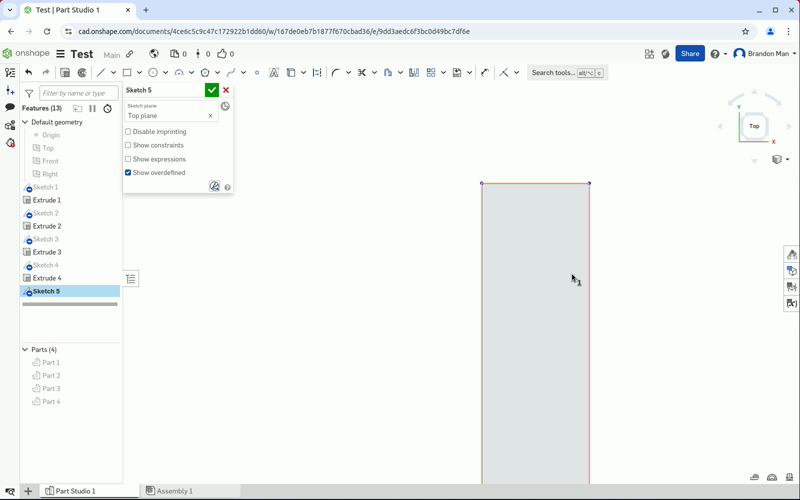
scroll(-6)
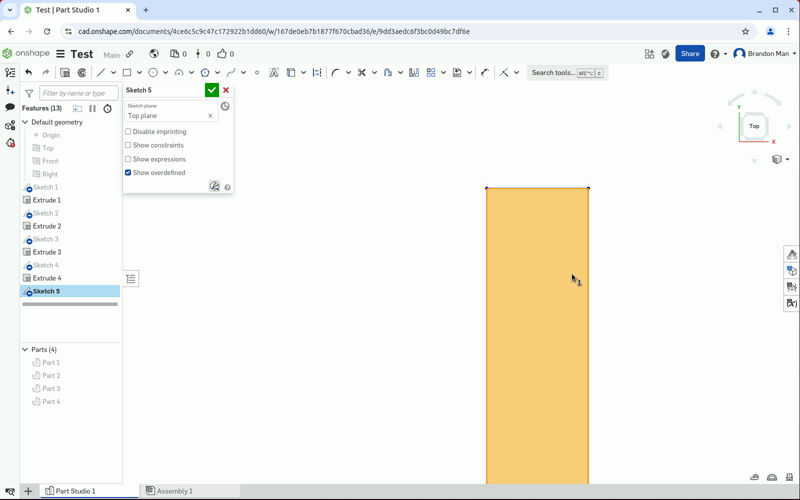
scroll(-6)
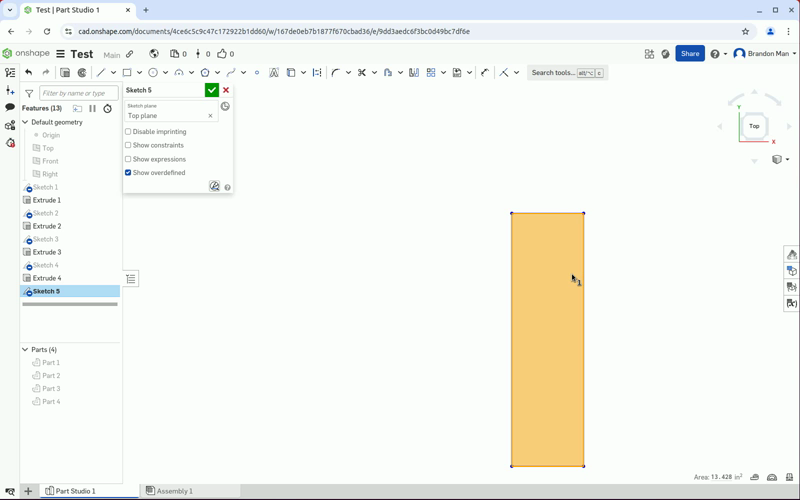
scroll(-6)
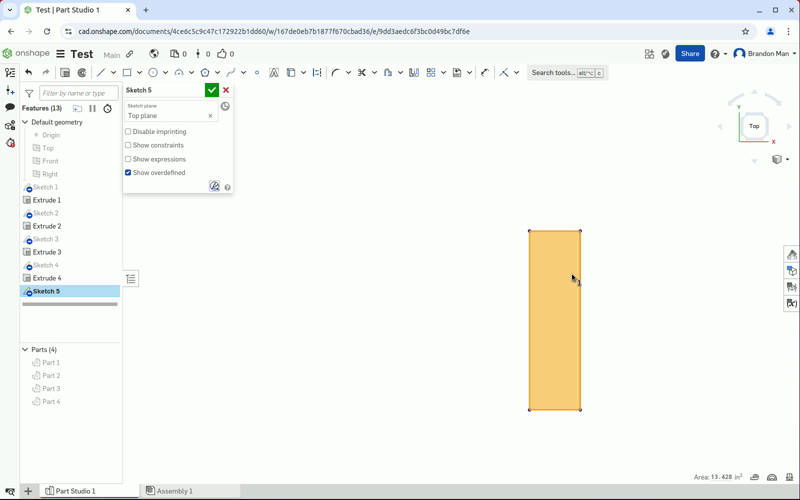
scroll(-6)
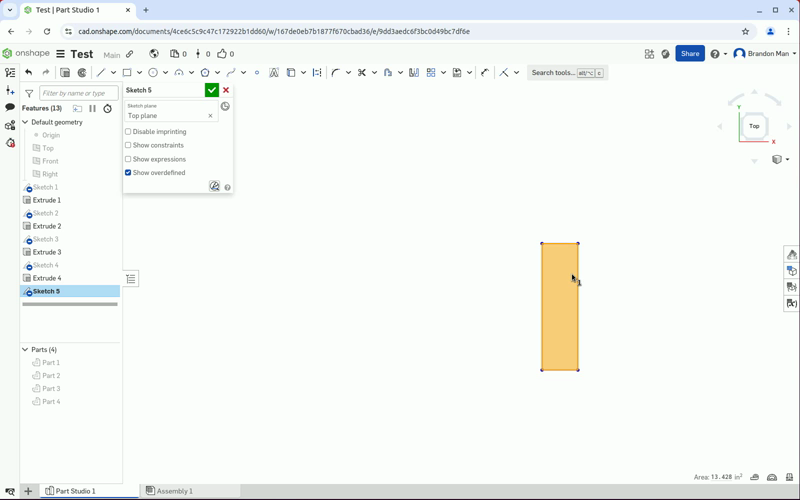
scroll(-6)
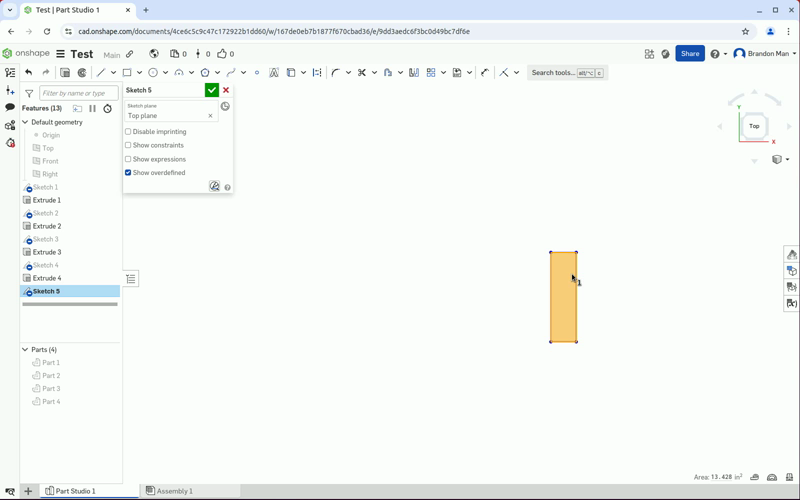
scroll(-6)
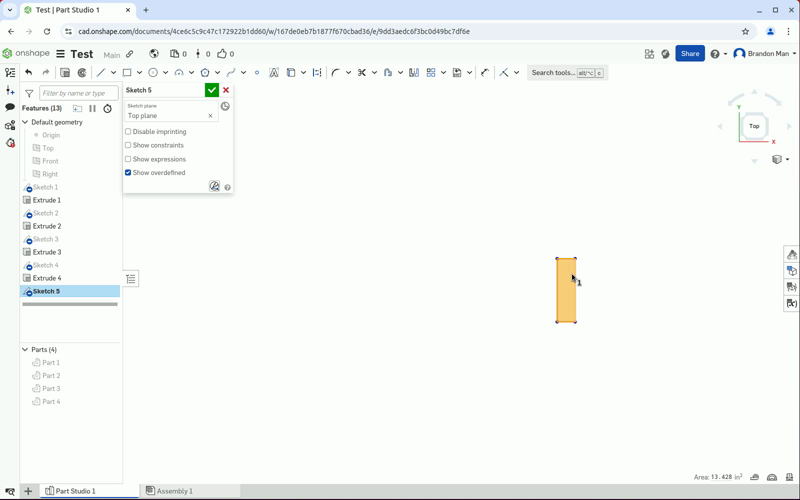
scroll(-6)
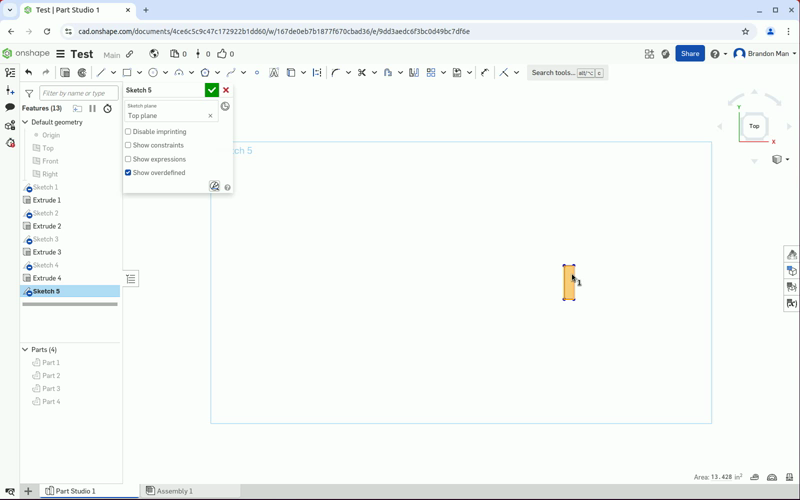
mouse_move(73, 352)
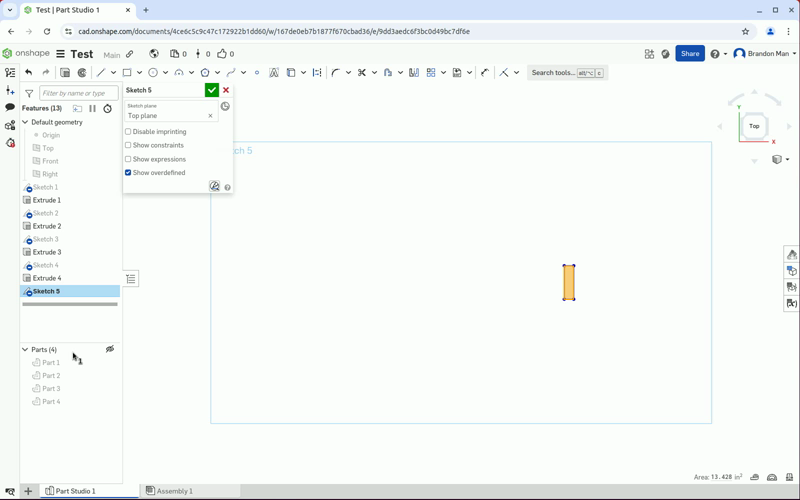
key(shift+y)
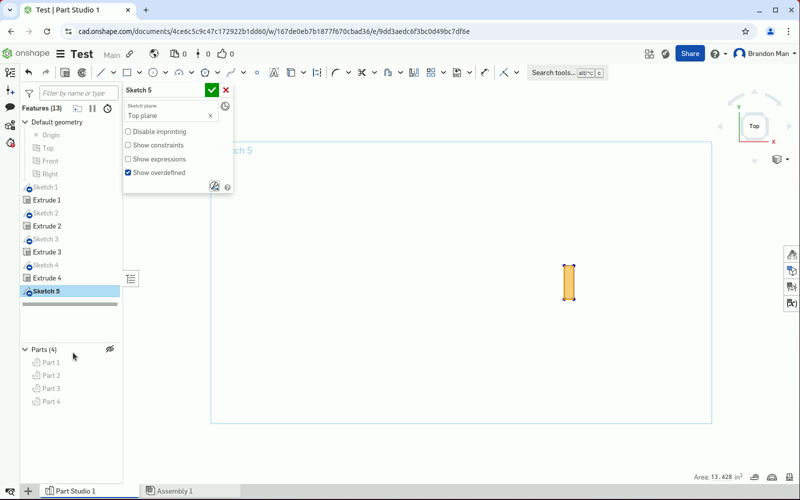
key(shift+e)
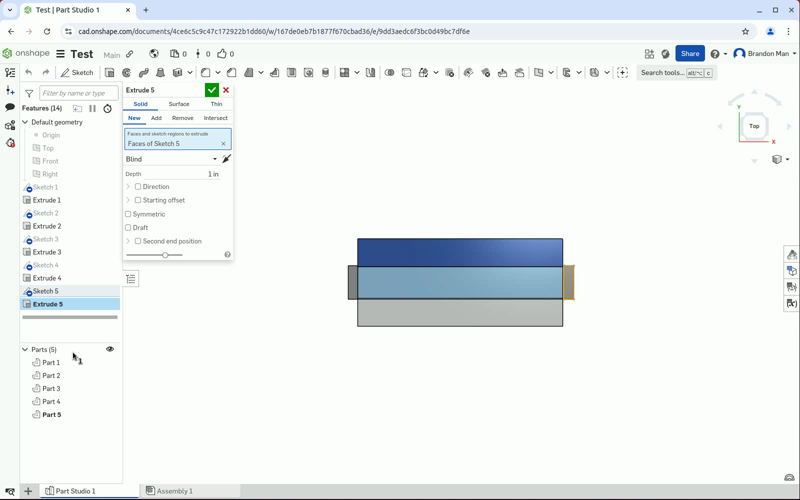
mouse_move(143, 106)
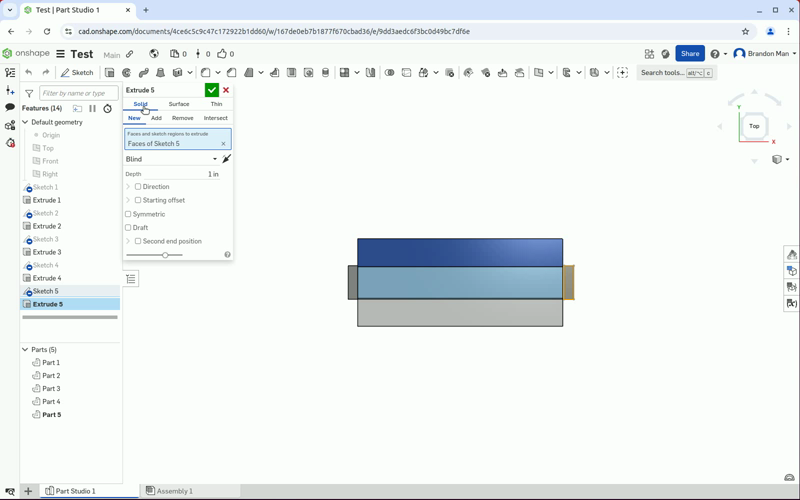
click(143, 106)
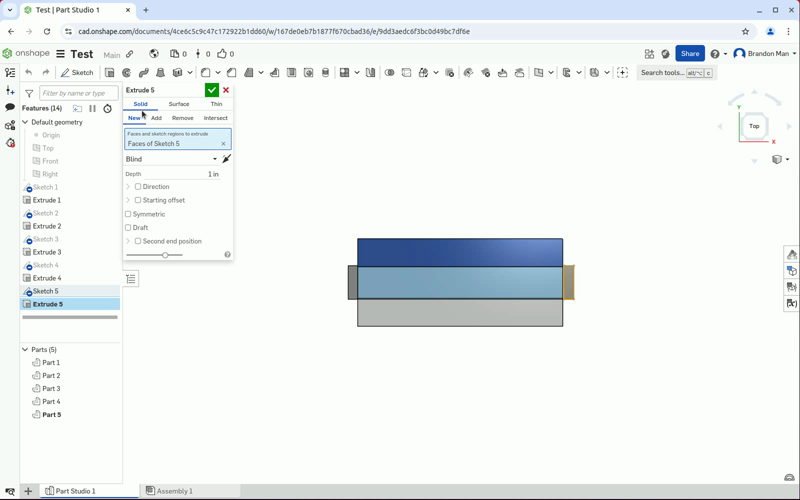
mouse_move(137, 120)
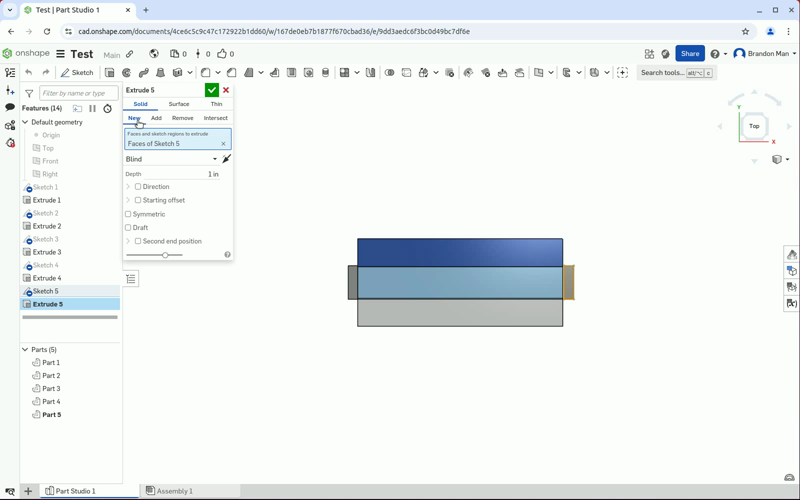
click(137, 120)
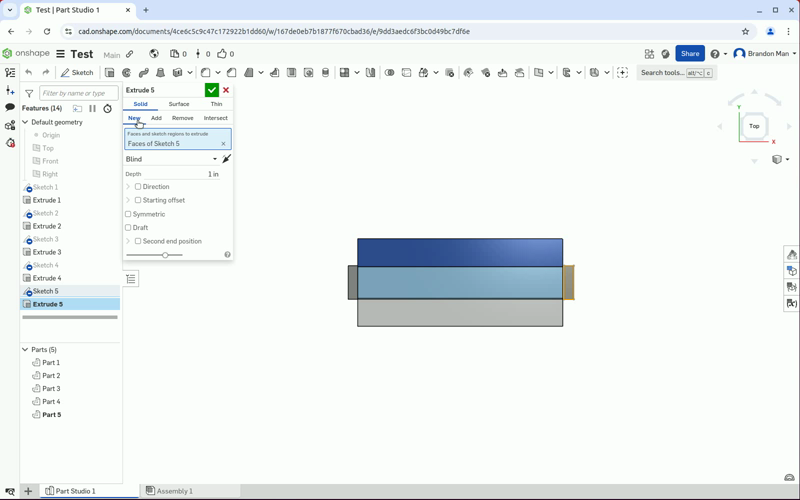
key(tab, 4)
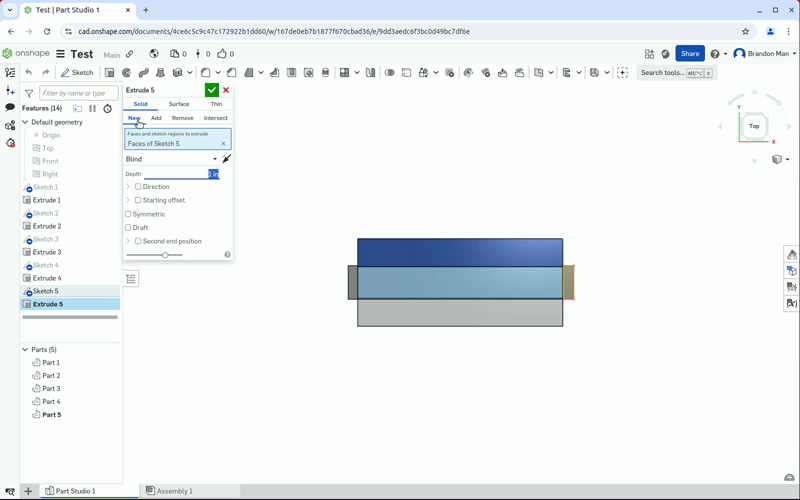
text(1.444)
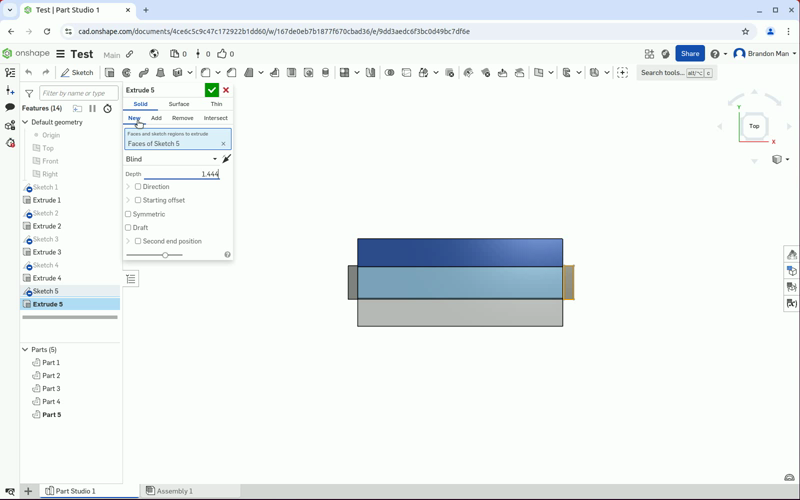
key(tab, 3)
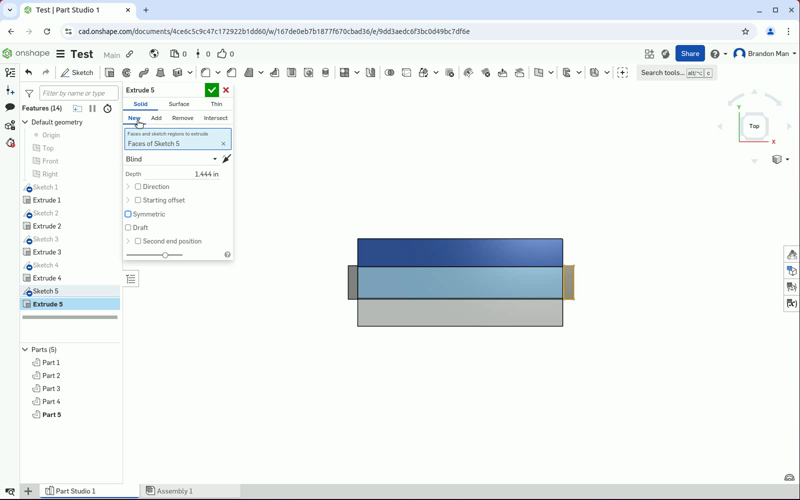
key(space)
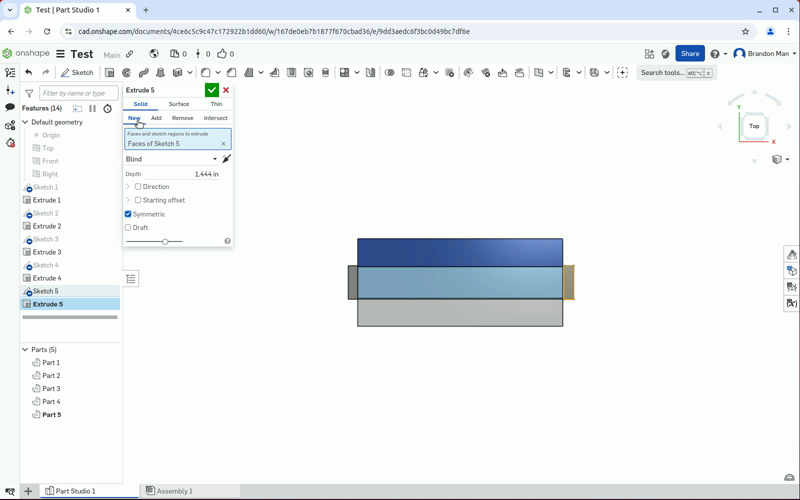
key(enter)
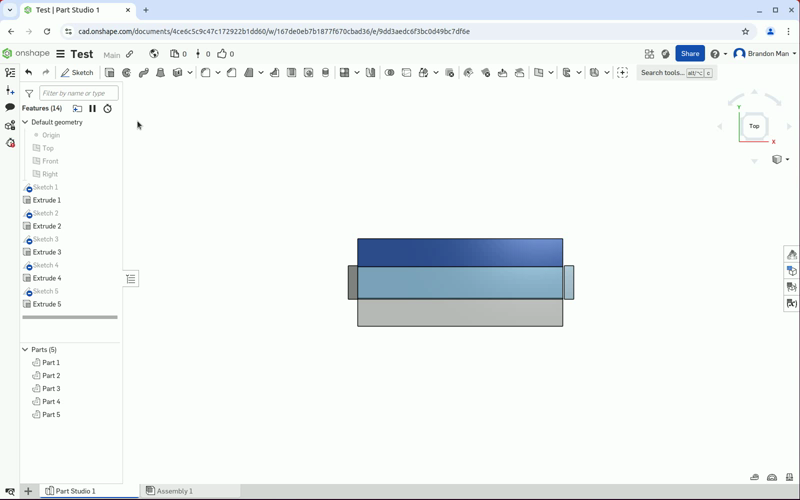
key(shift+h)
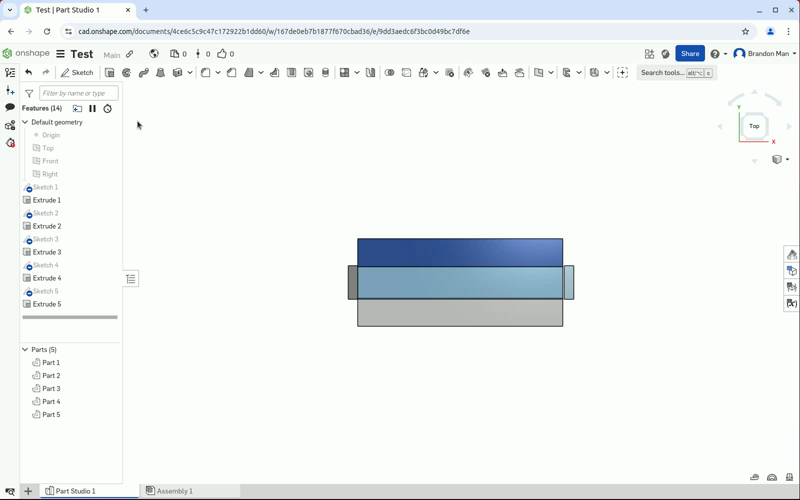
key(shift+h)
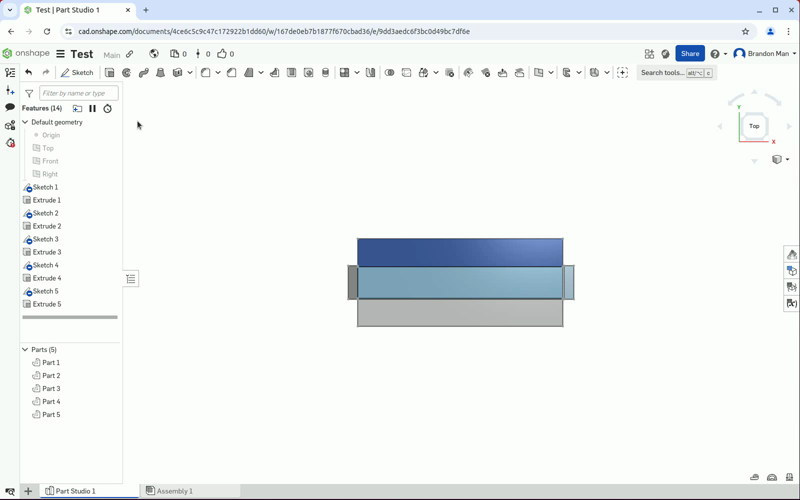
key(shift+7)
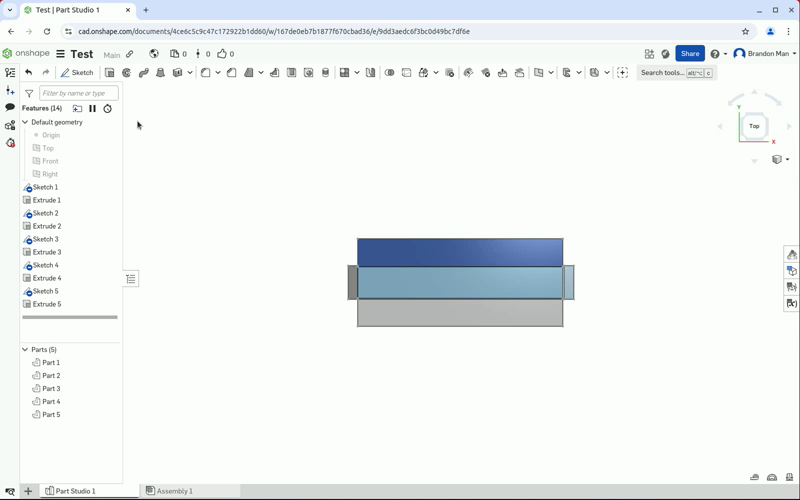
key(up, 3)
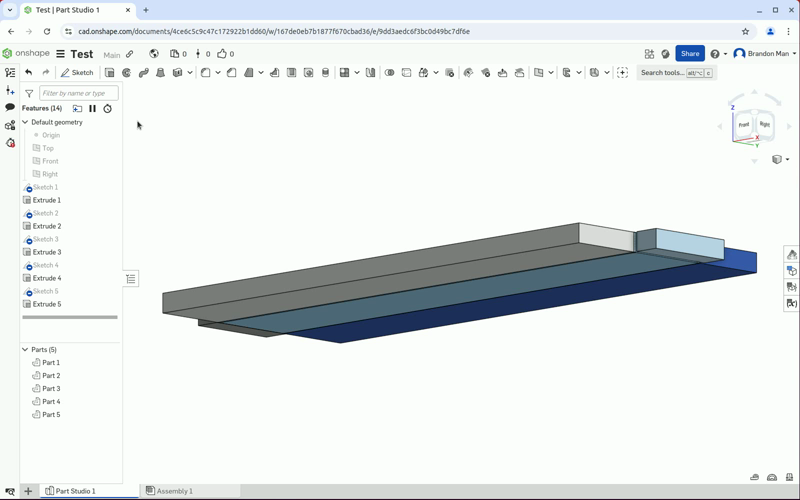
key(left, 3)
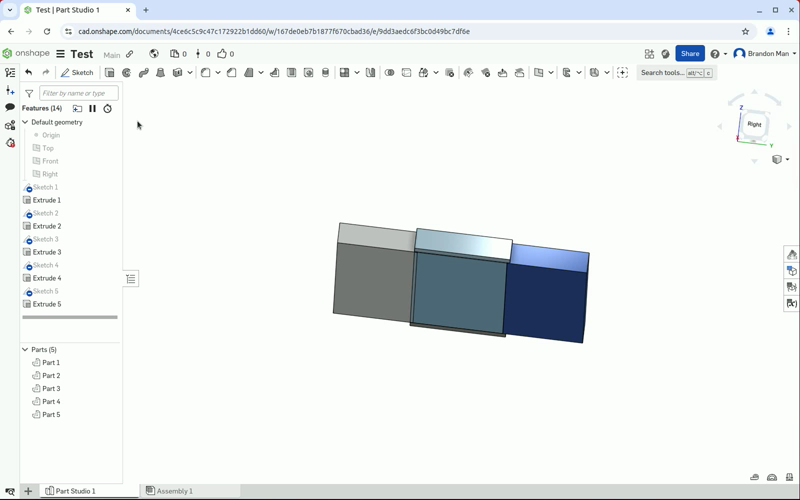
key(right, 3)
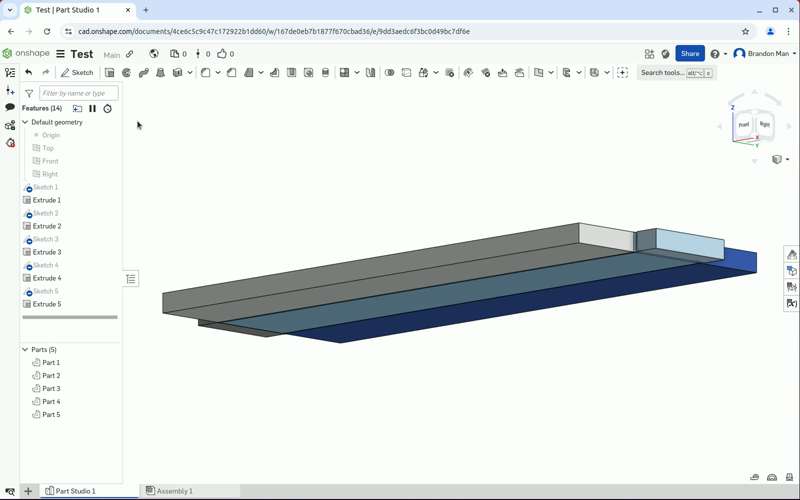
key(down, 3)
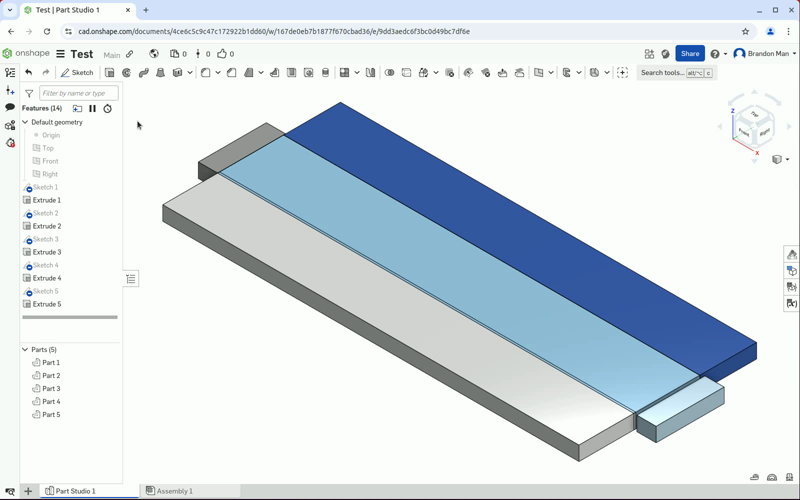
mouse_move(73, 189)
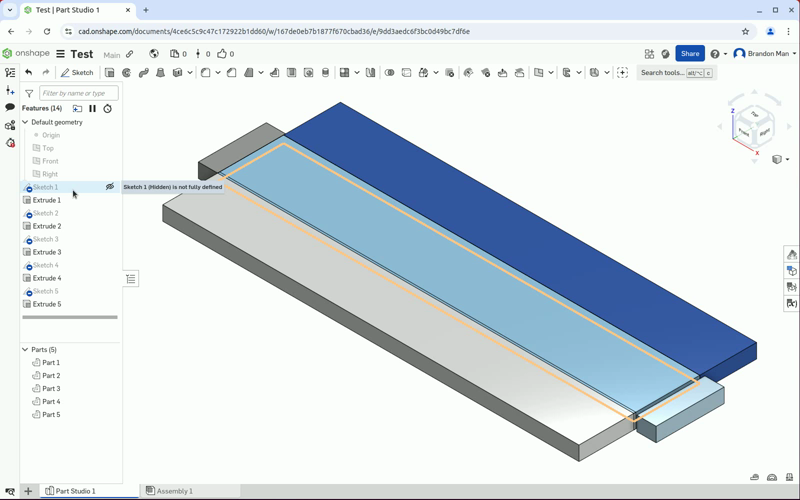
click(73, 189)